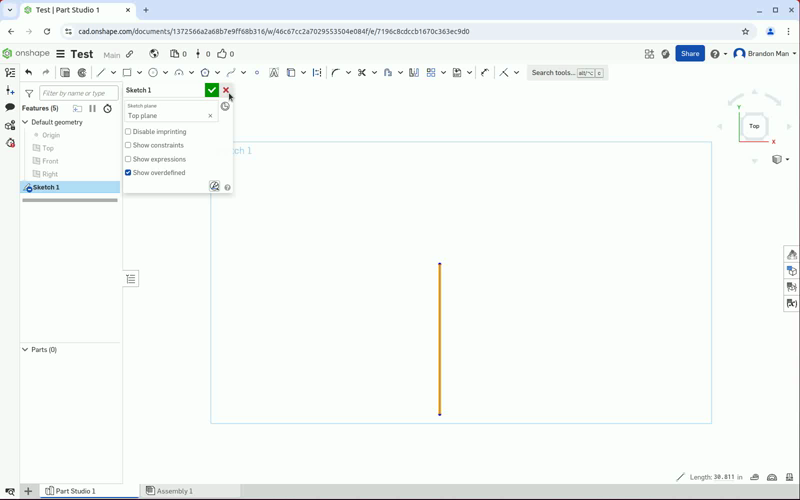
key(shift+h)
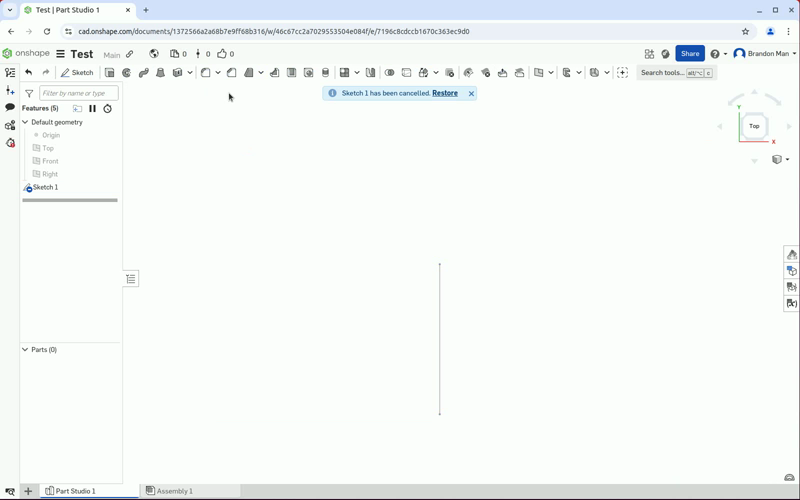
key(shift+s)
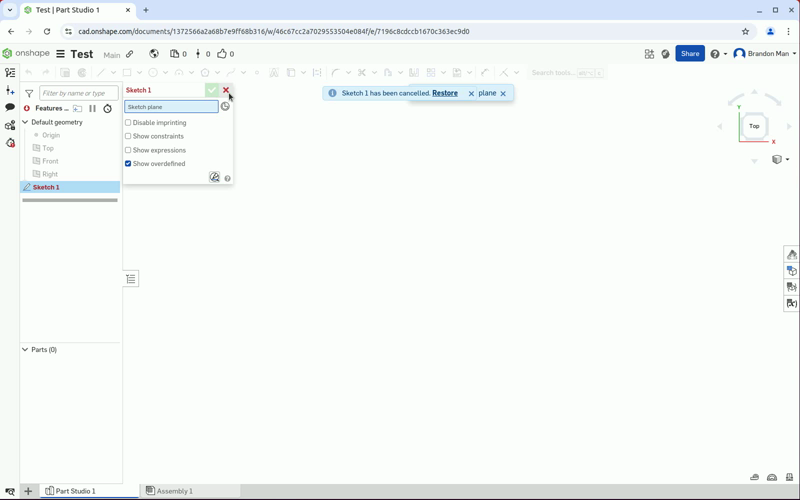
mouse_move(73, 150)
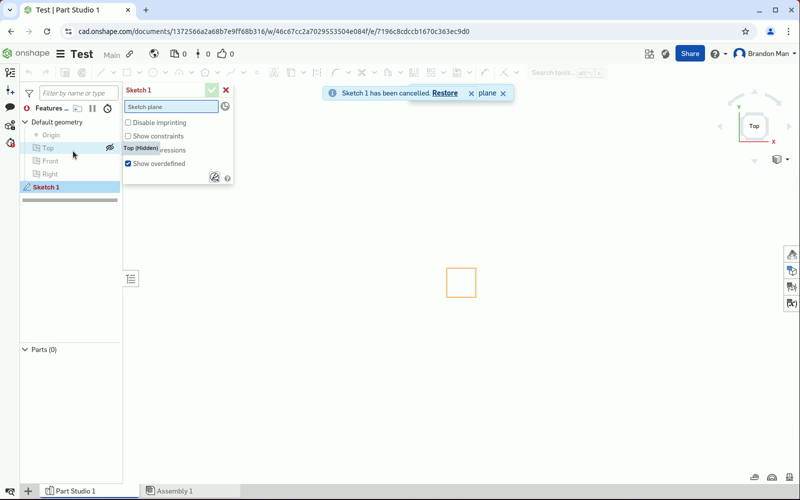
click(73, 150)
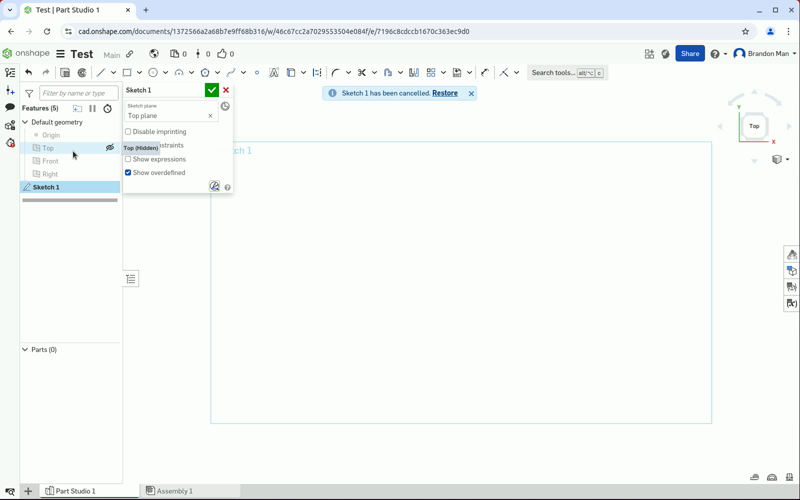
mouse_move(73, 352)
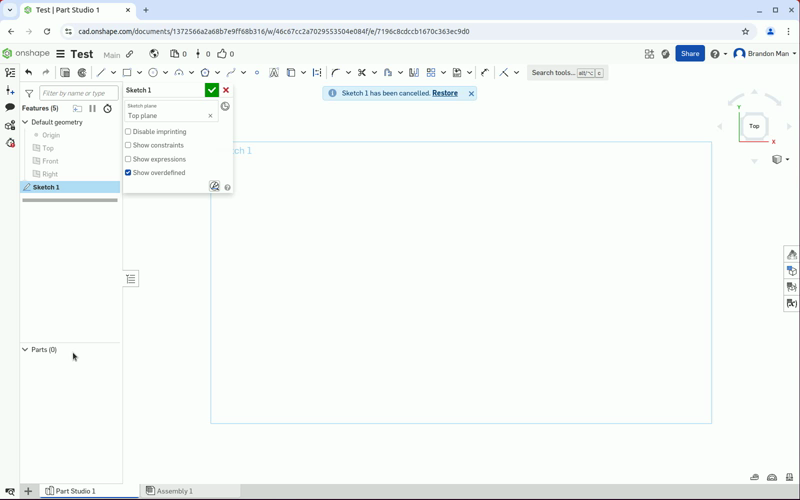
key(y)
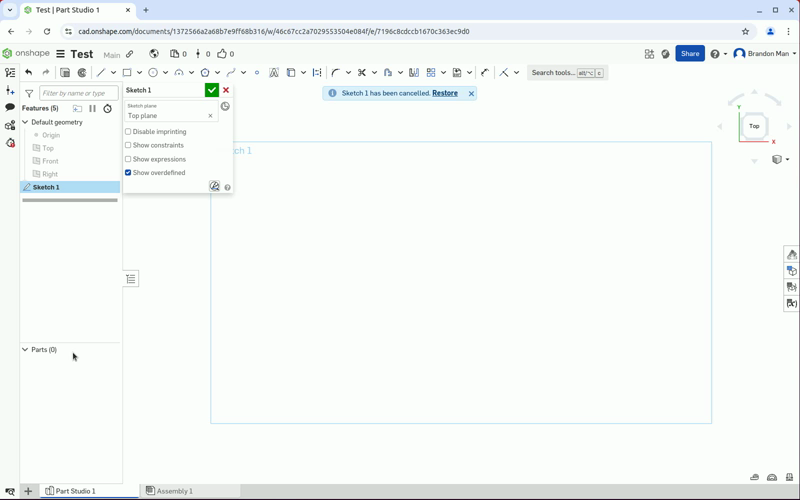
key(c)
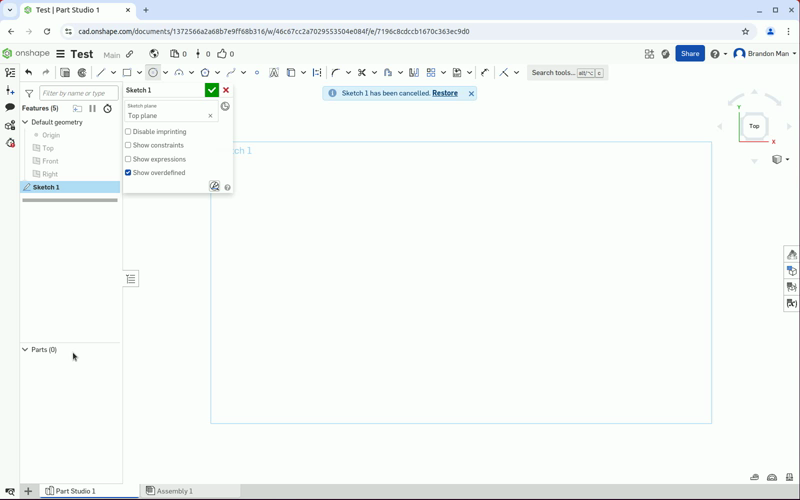
key_down(shift)
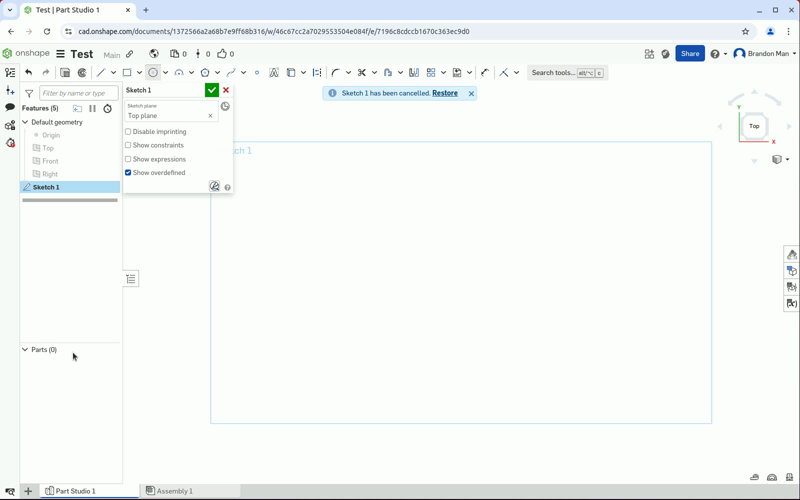
mouse_move(461, 282)
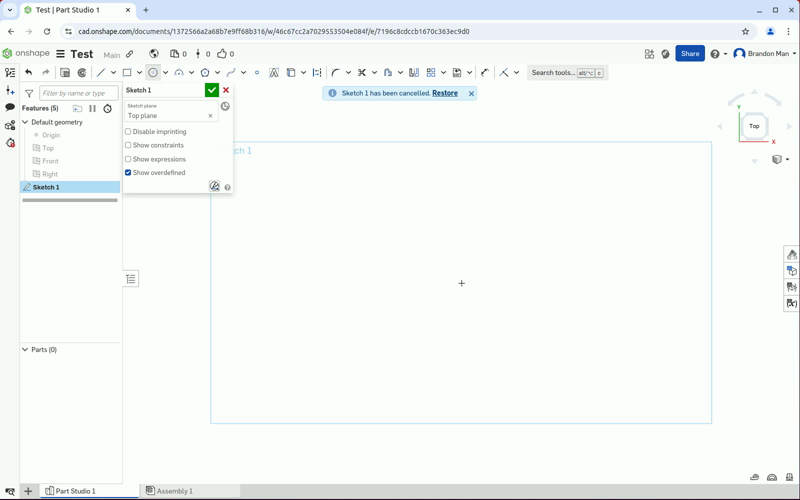
click(461, 282)
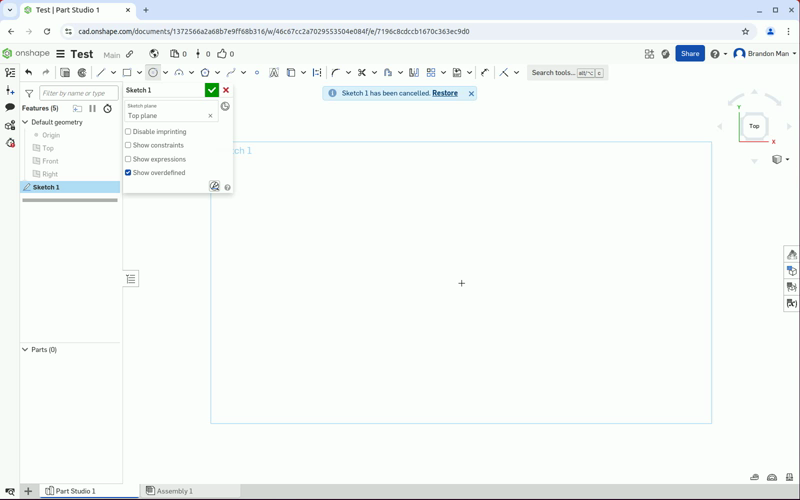
key_up(shift)
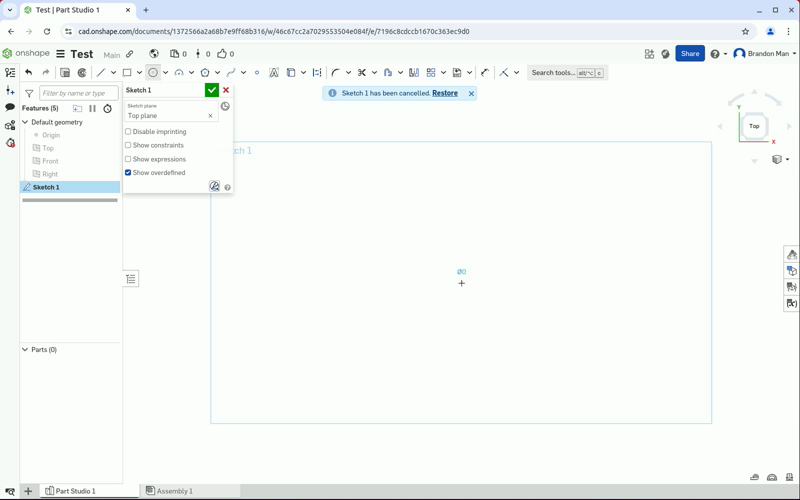
mouse_move(519, 282)
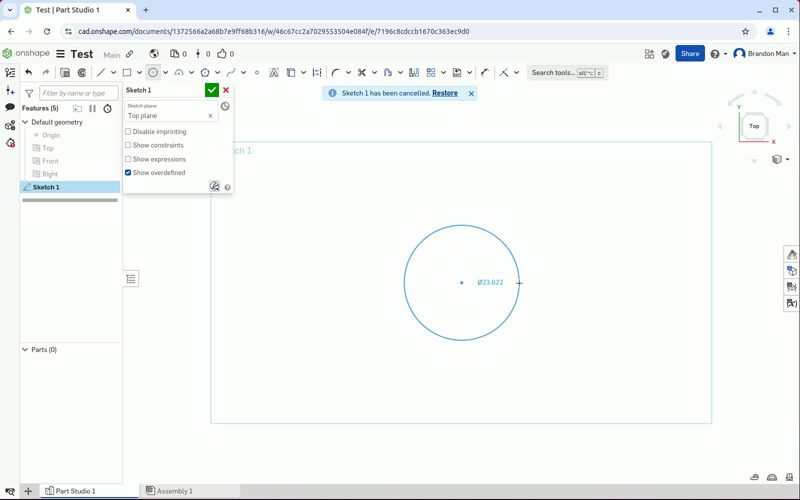
click(519, 282)
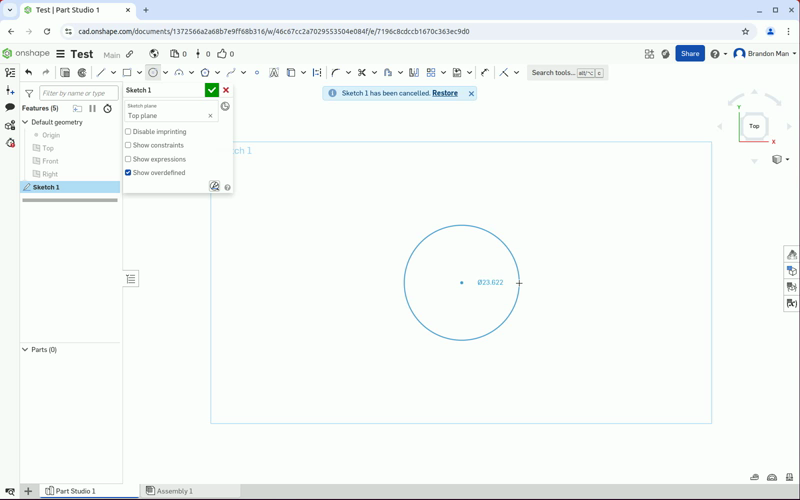
key(esc)
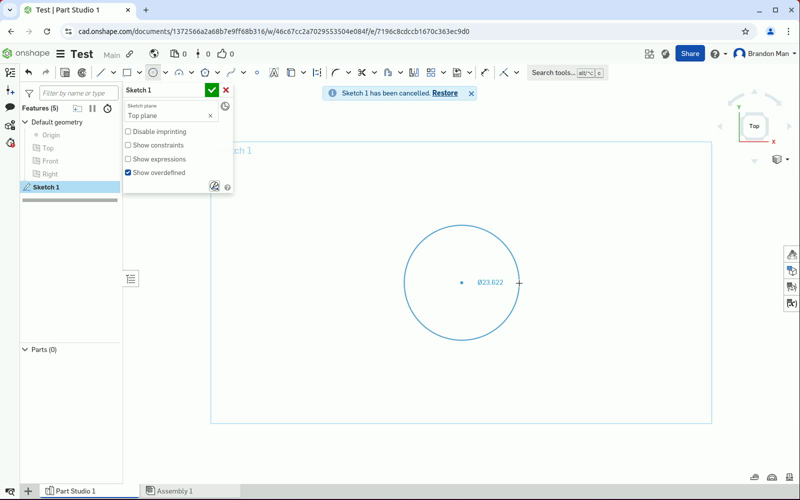
key(c)
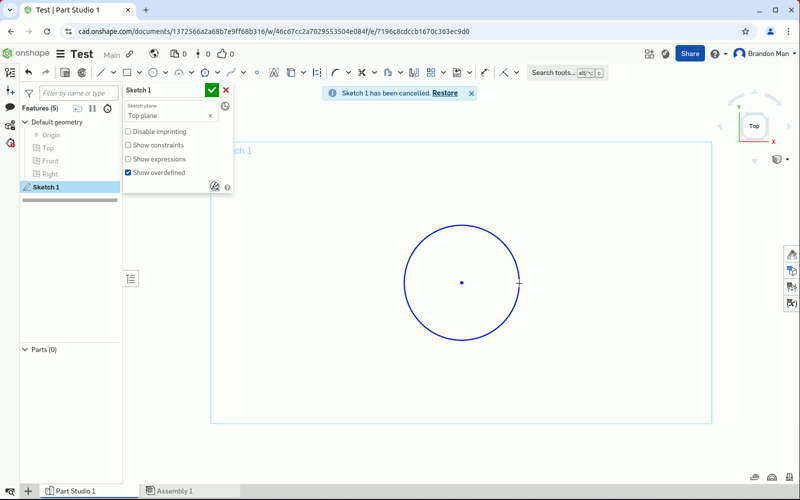
key_down(shift)
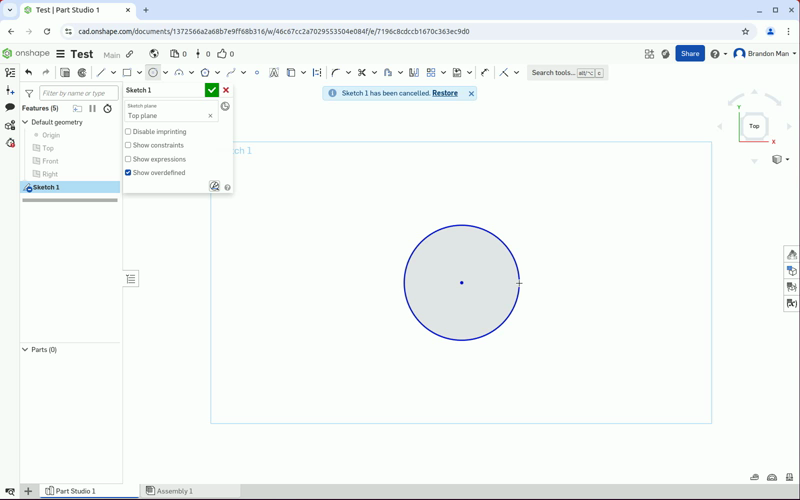
mouse_move(427, 310)
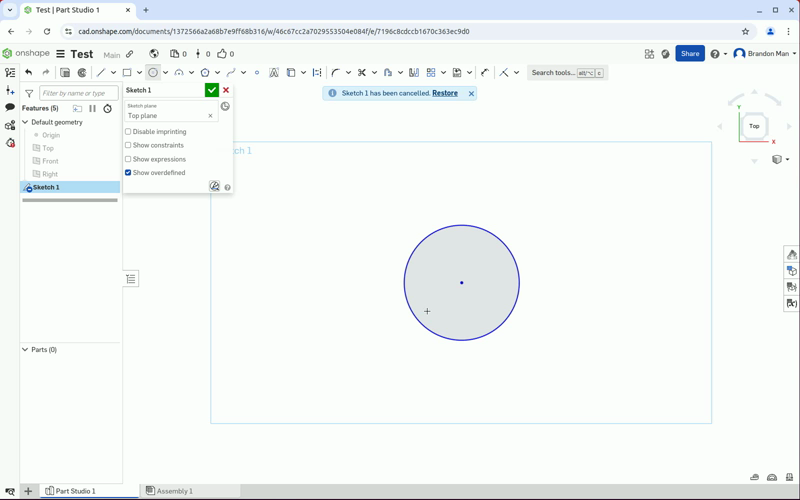
click(427, 310)
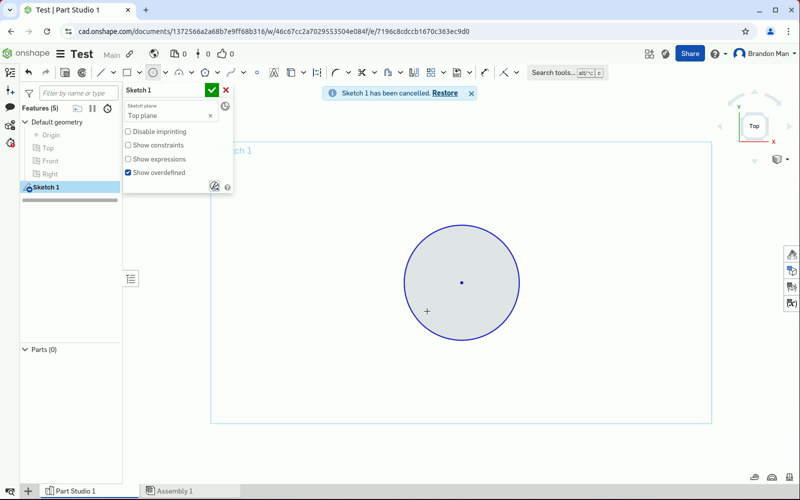
key_up(shift)
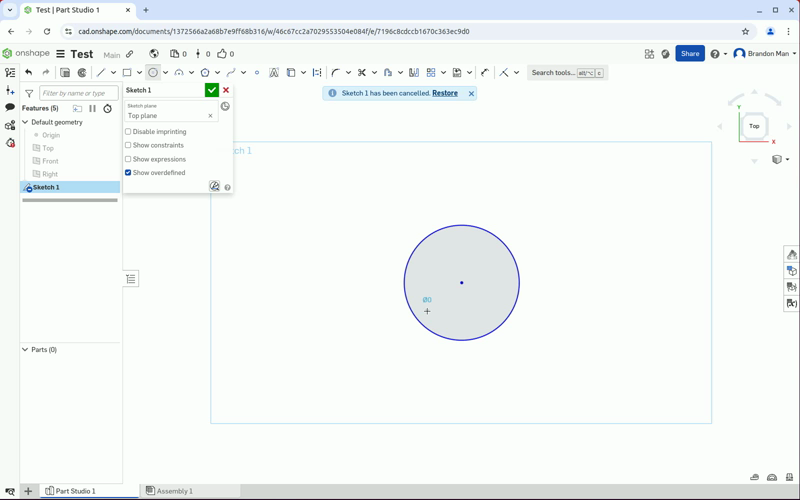
mouse_move(432, 310)
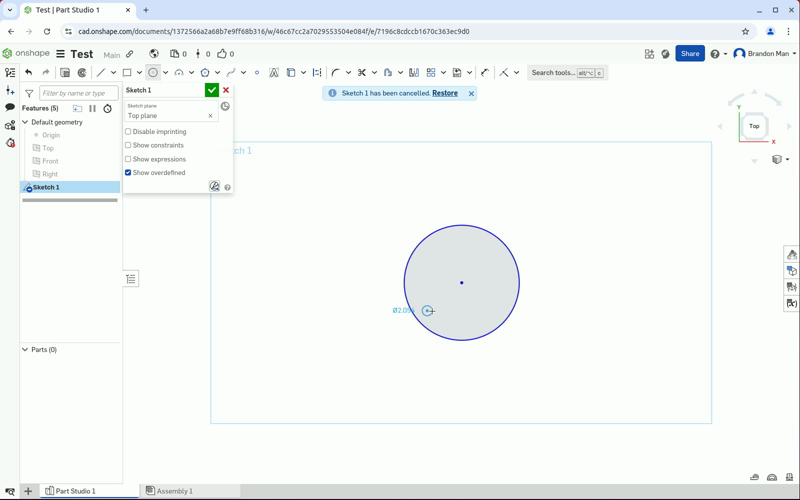
click(432, 310)
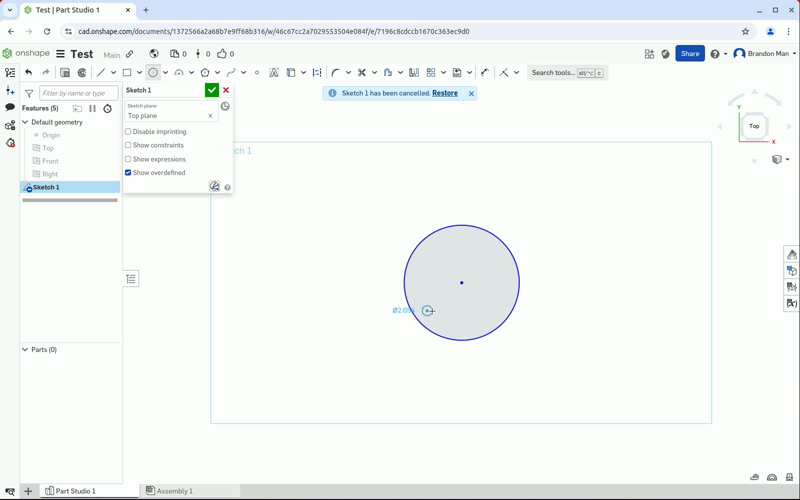
key(esc)
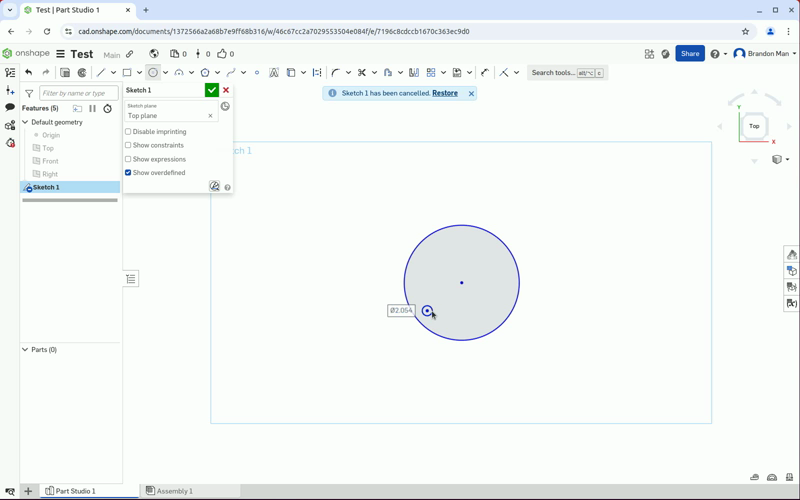
key(c)
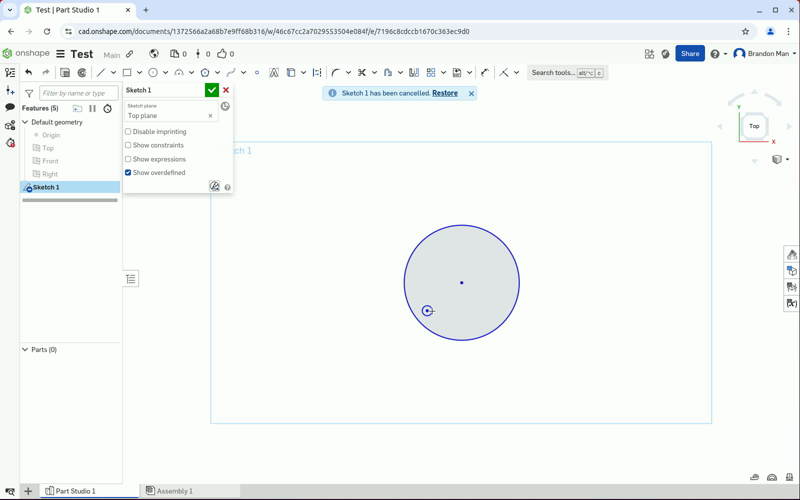
key_down(shift)
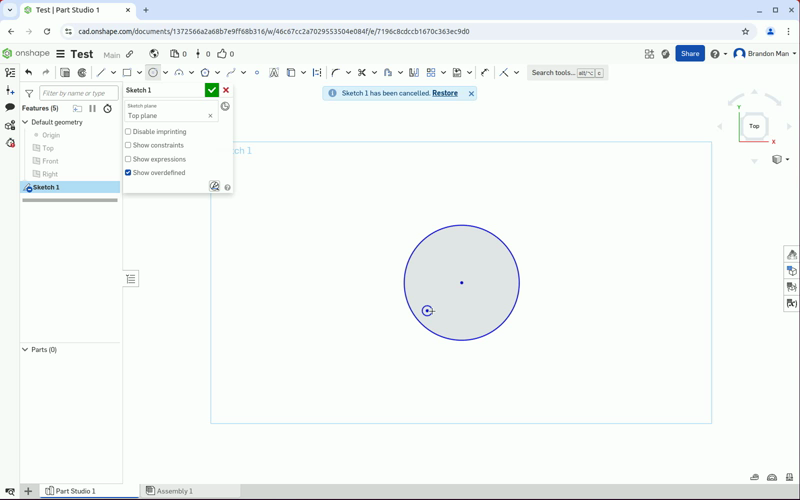
mouse_move(427, 255)
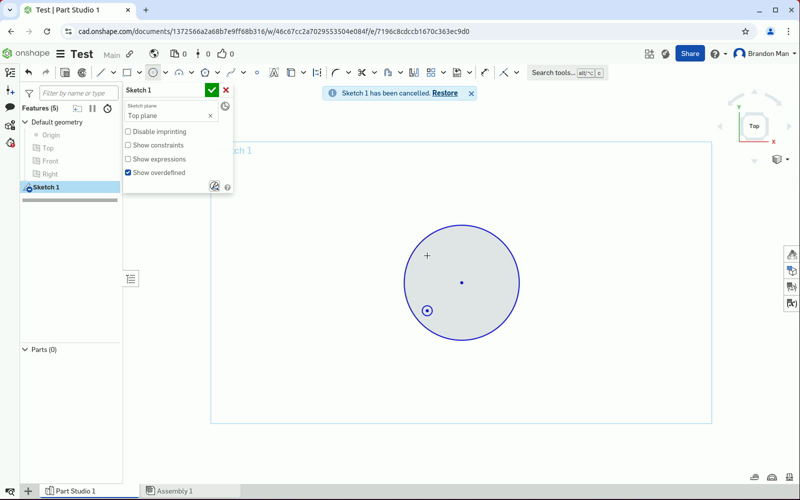
click(427, 255)
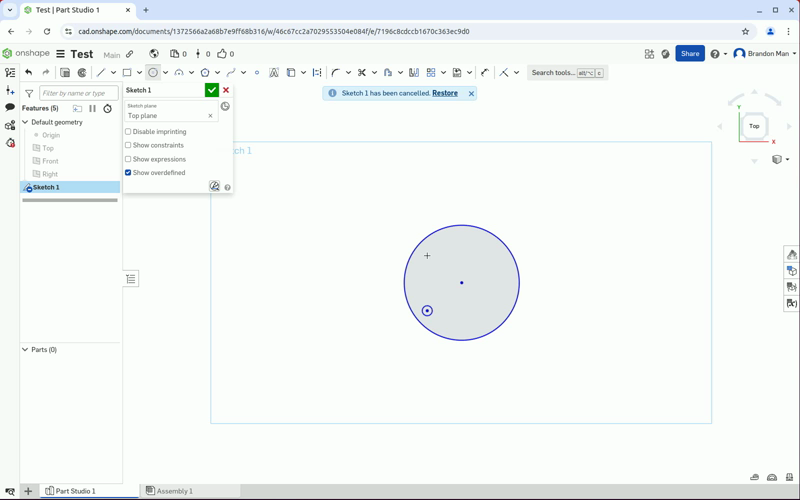
key_up(shift)
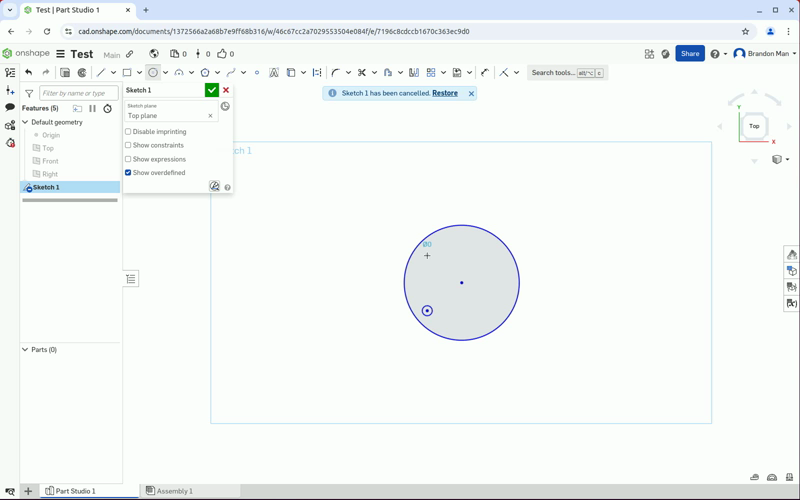
mouse_move(432, 255)
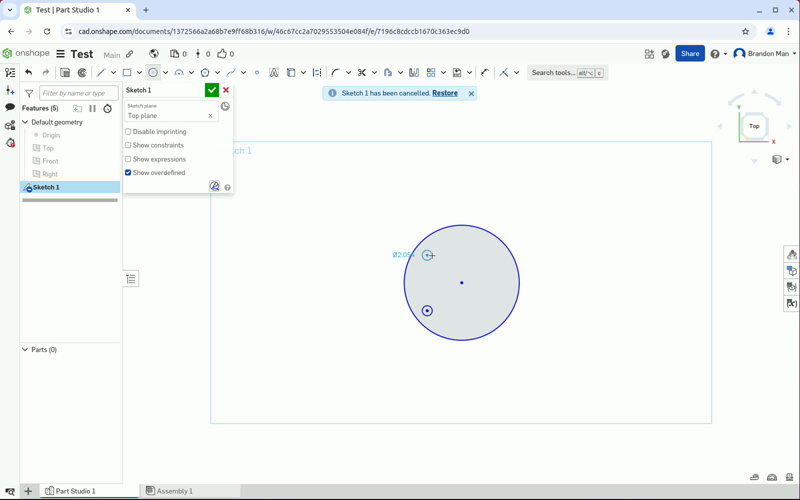
click(432, 255)
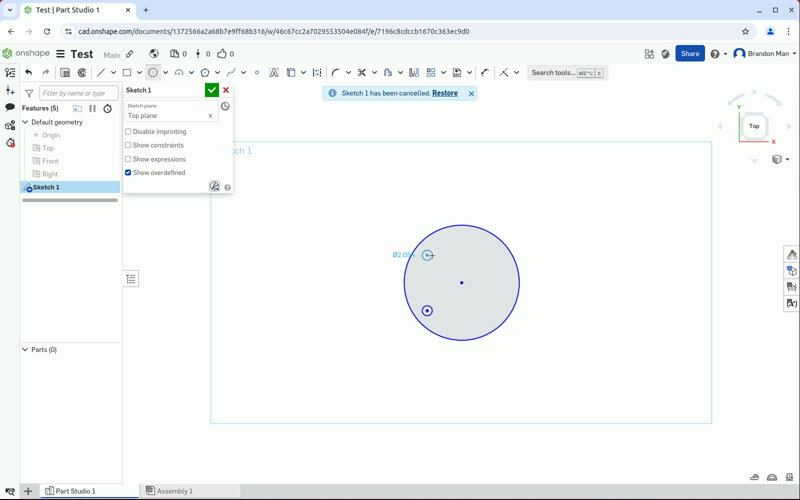
key(esc)
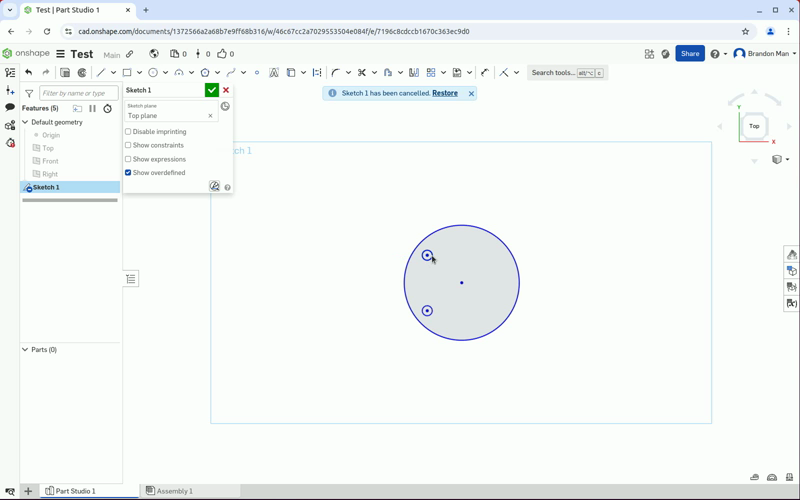
key(c)
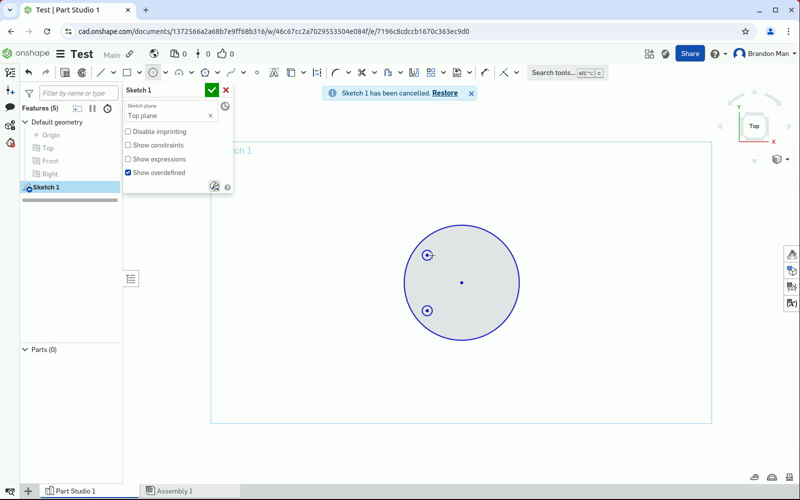
key_down(shift)
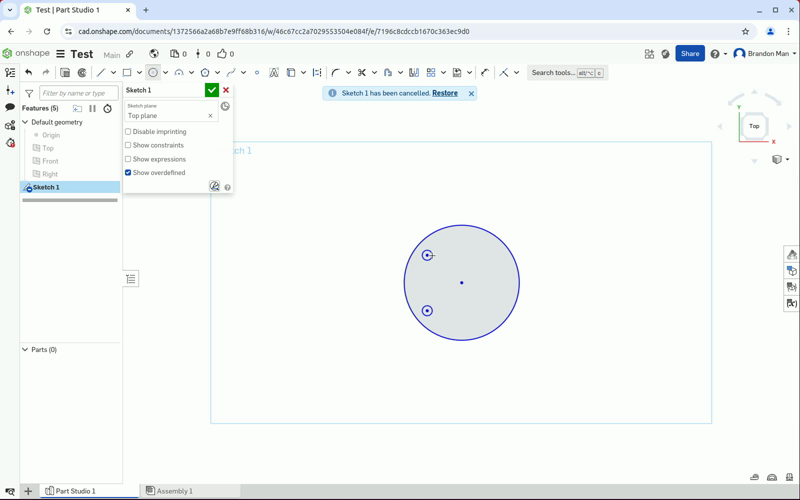
mouse_move(495, 310)
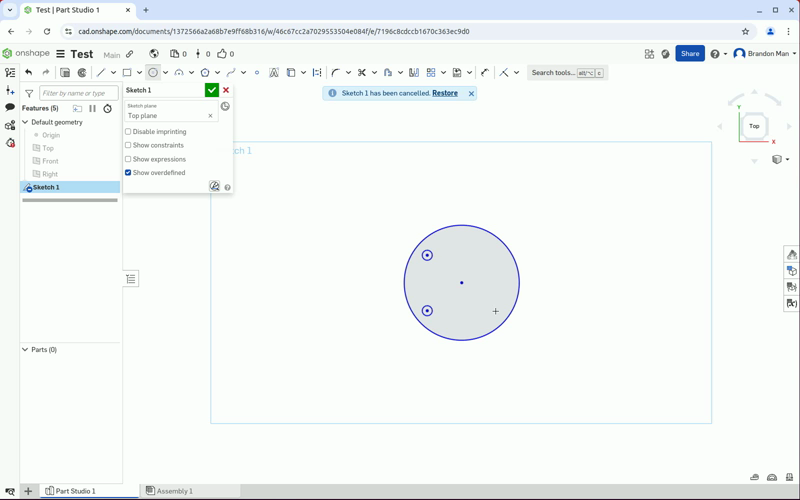
click(495, 310)
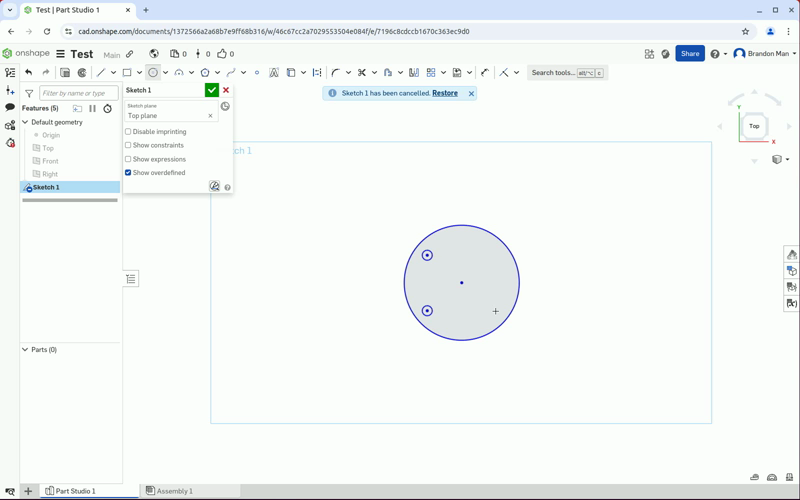
key_up(shift)
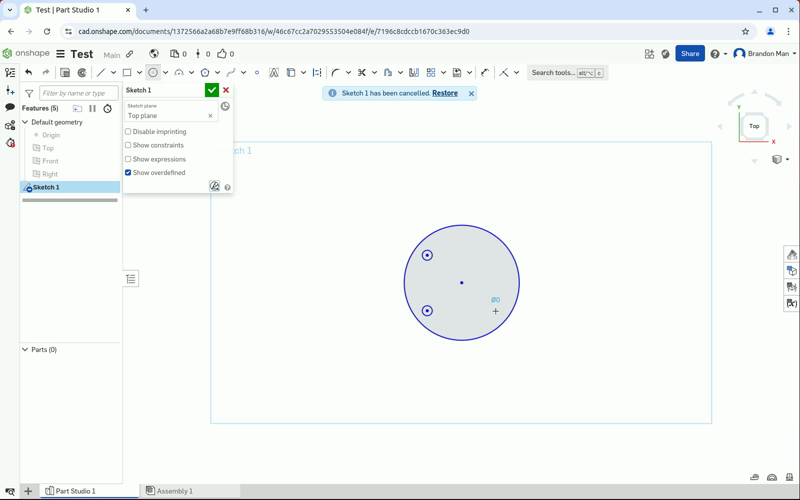
mouse_move(500, 310)
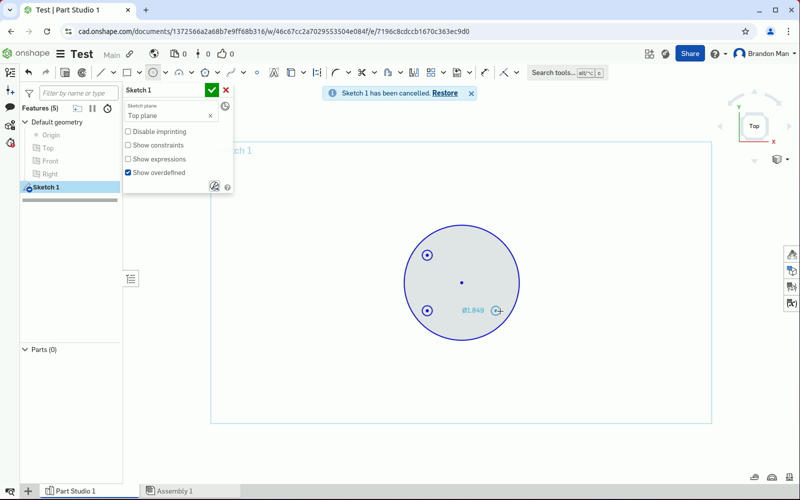
click(500, 310)
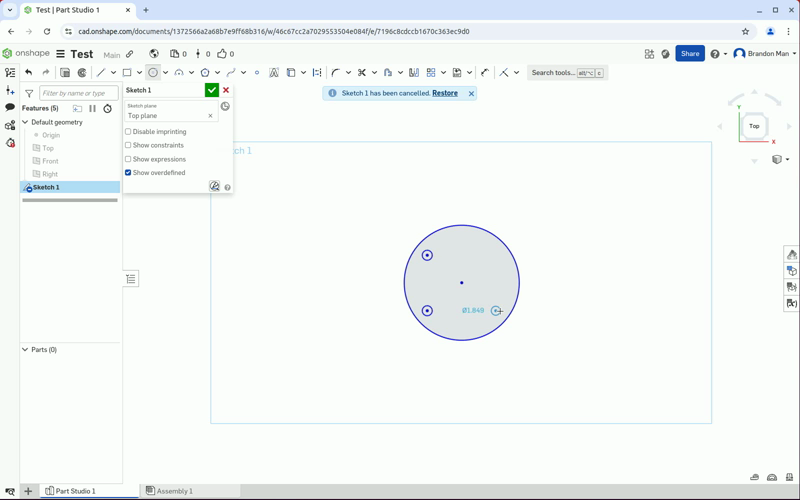
key(esc)
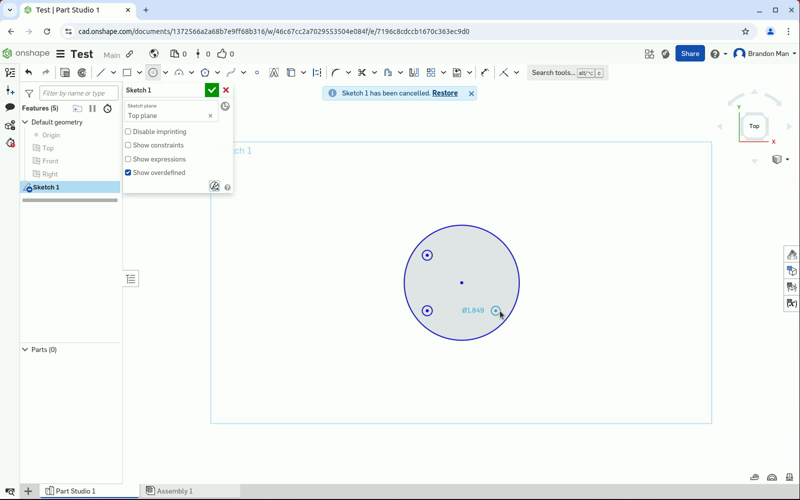
key(c)
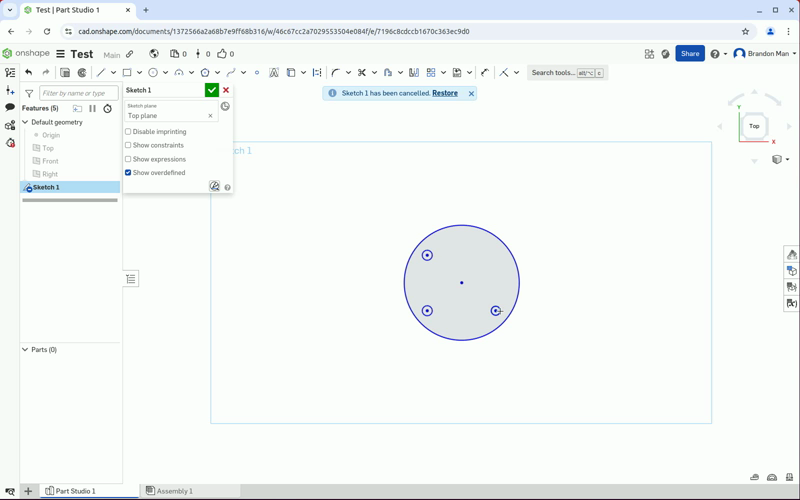
key_down(shift)
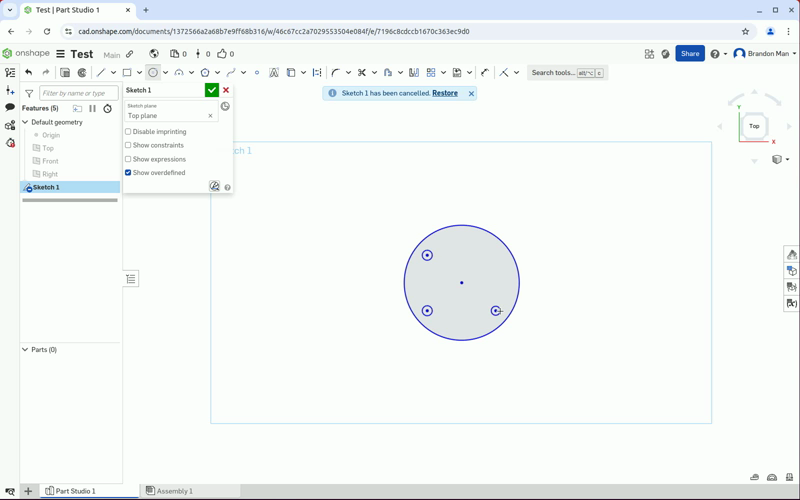
mouse_move(495, 255)
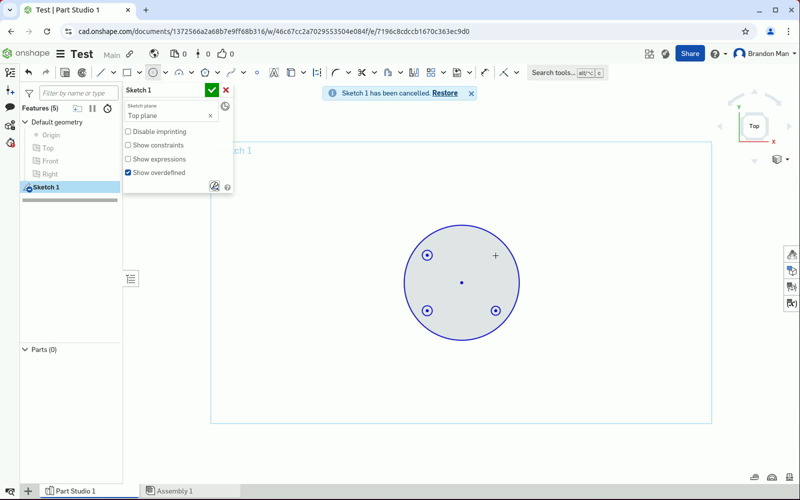
click(495, 255)
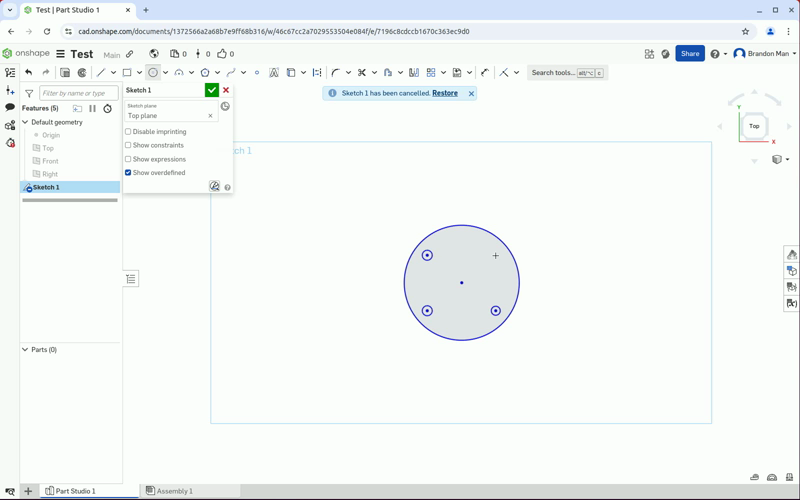
key_up(shift)
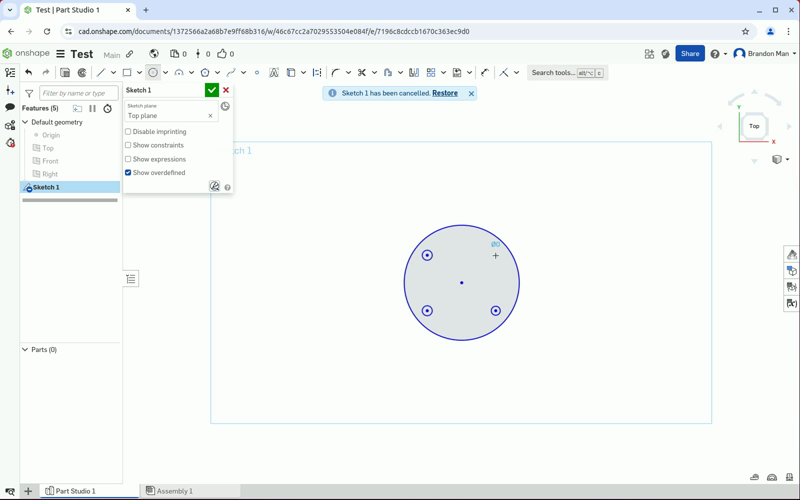
mouse_move(500, 255)
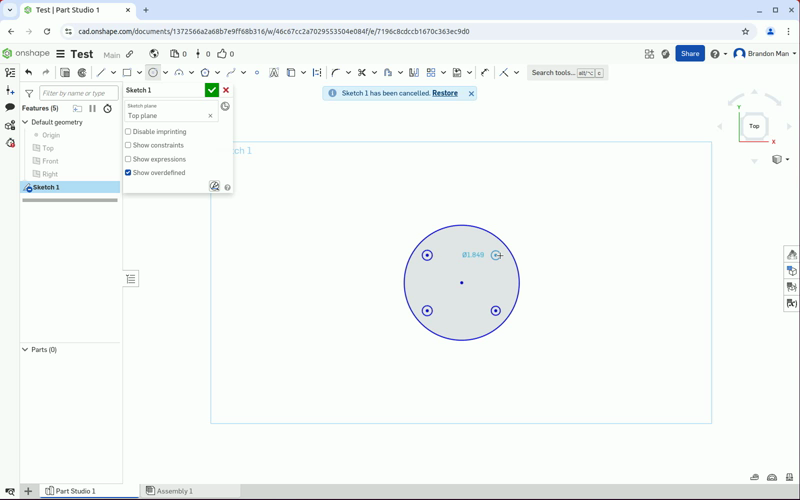
click(500, 255)
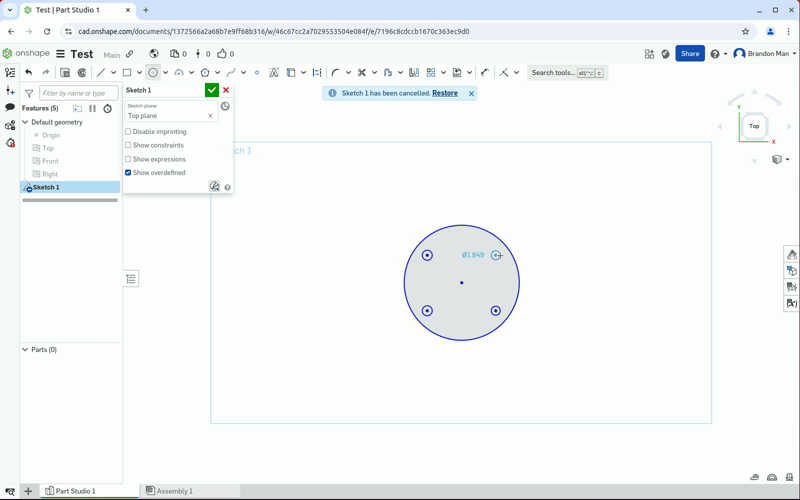
key(esc)
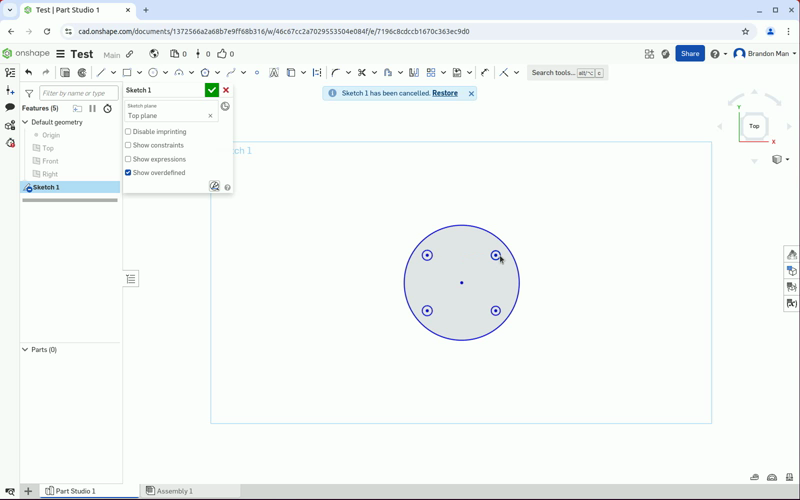
mouse_move(426, 279)
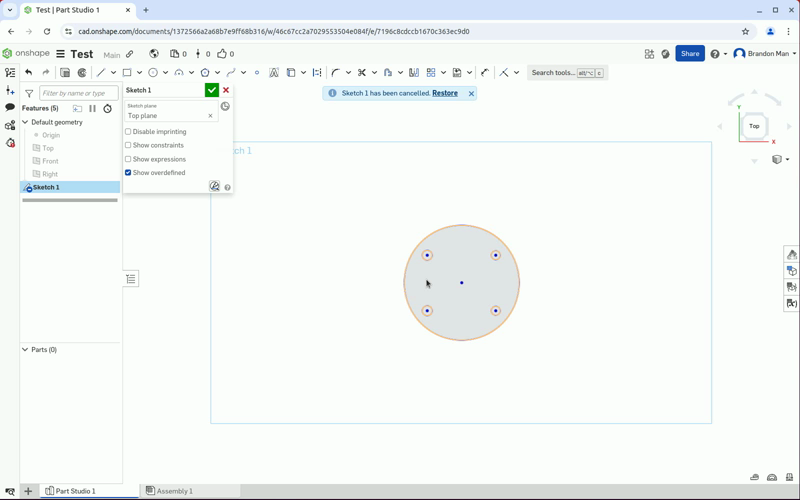
click(426, 279)
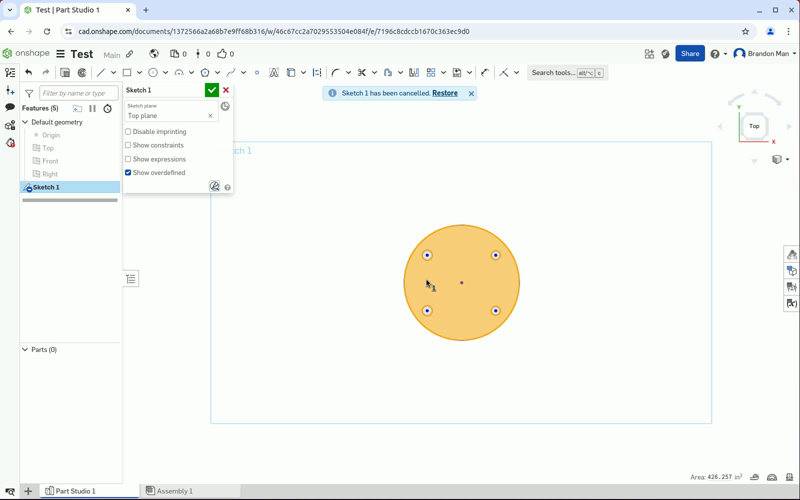
mouse_move(73, 352)
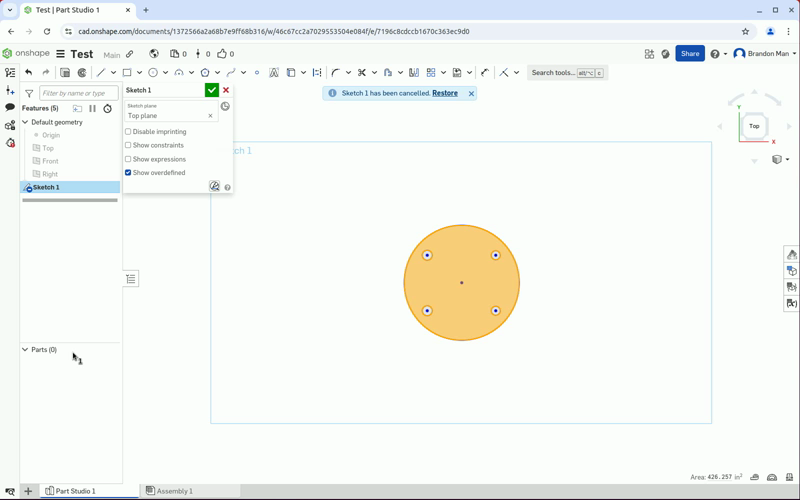
key(shift+y)
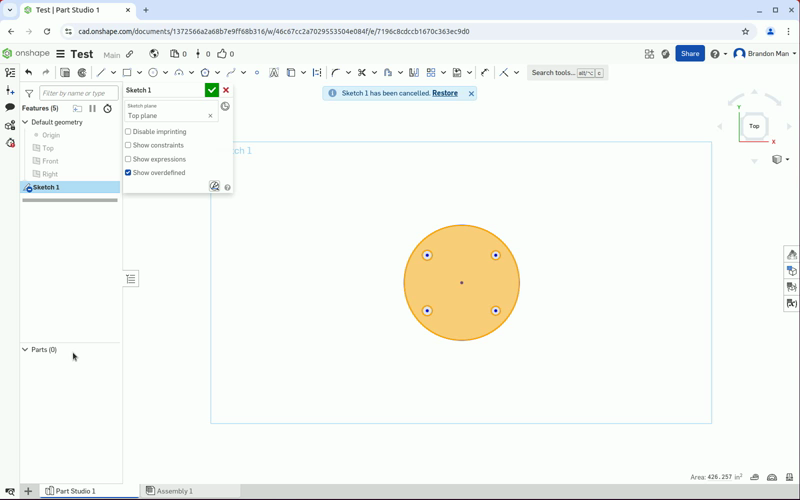
key(shift+e)
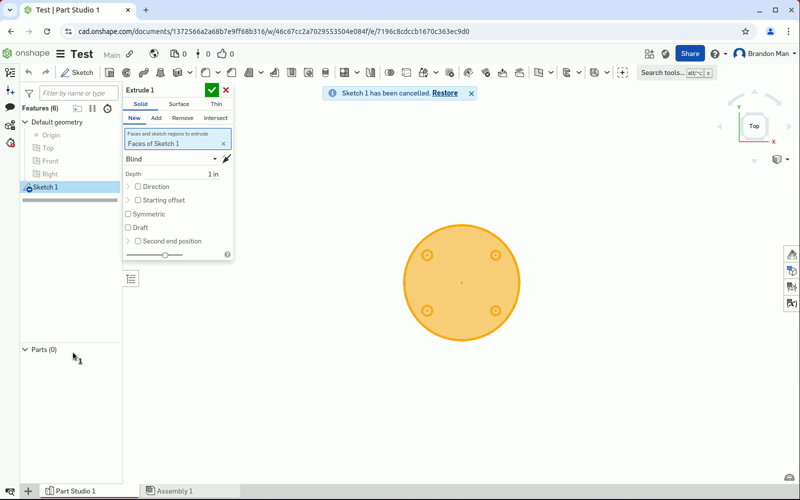
mouse_move(143, 106)
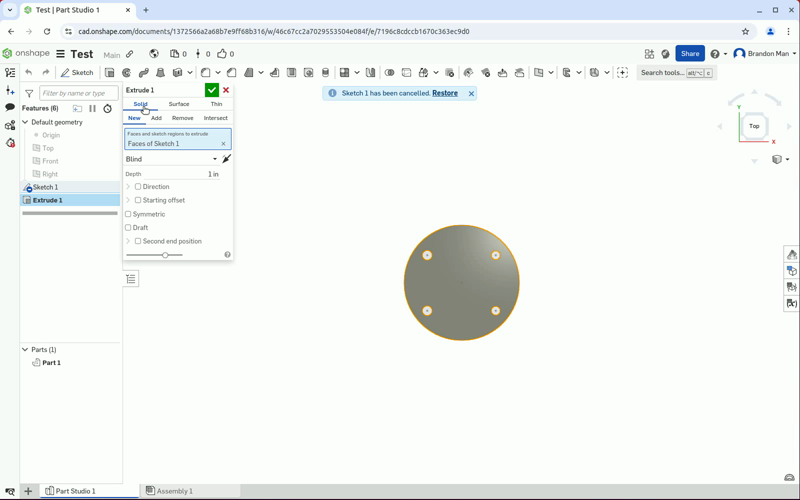
click(143, 106)
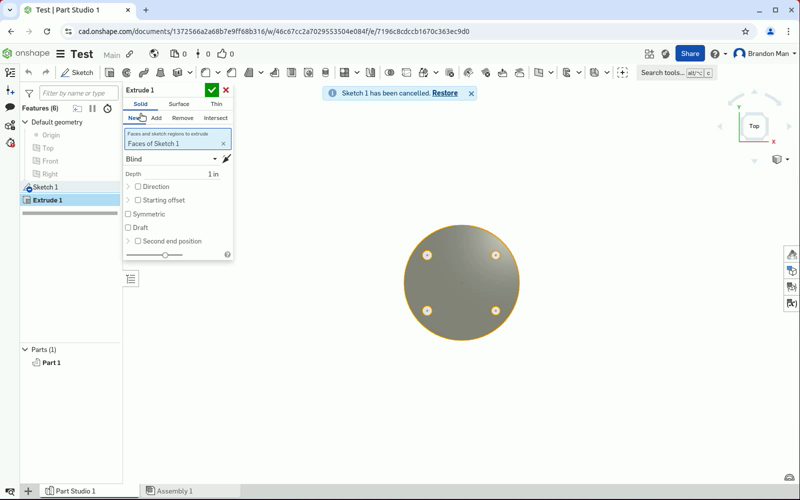
mouse_move(137, 120)
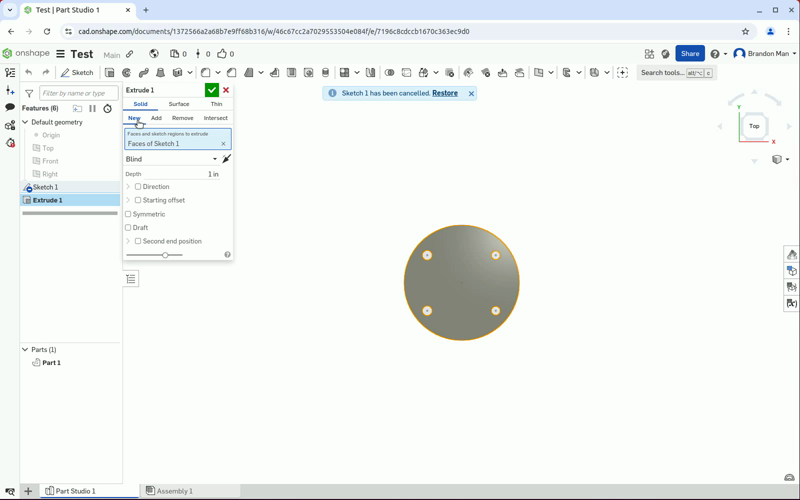
click(137, 120)
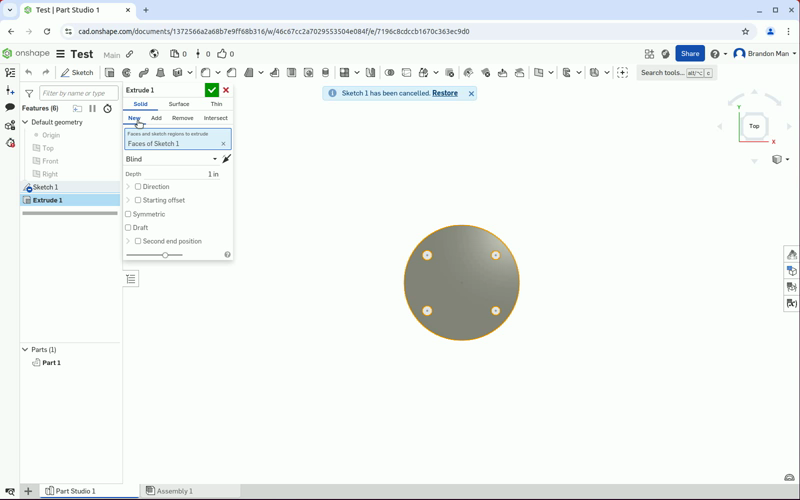
key(tab, 4)
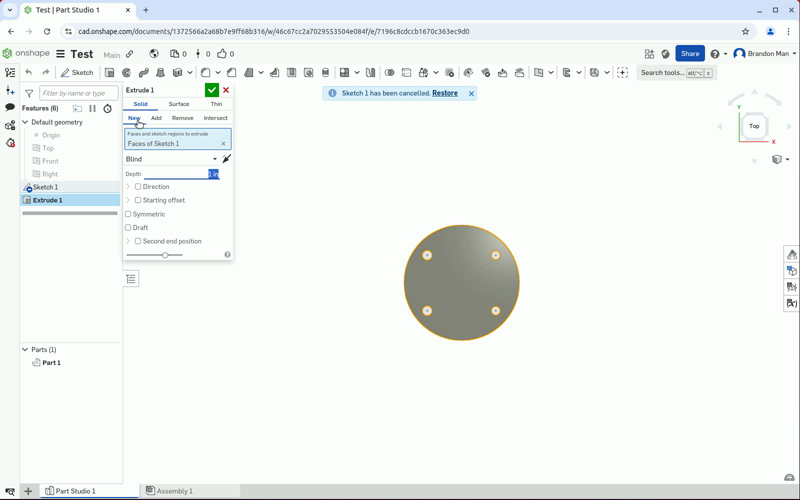
text(23.108)
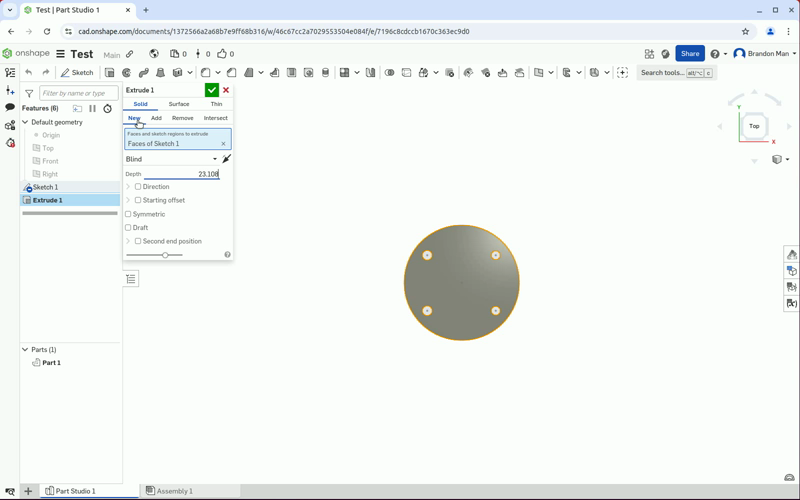
key(enter)
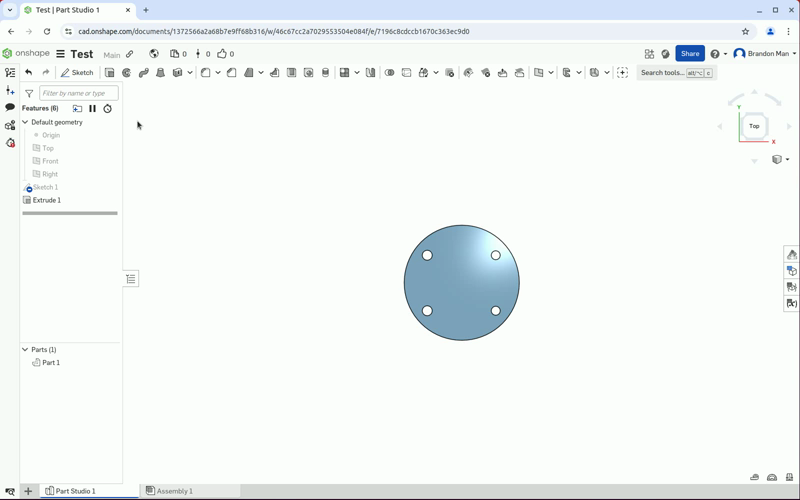
key(shift+h)
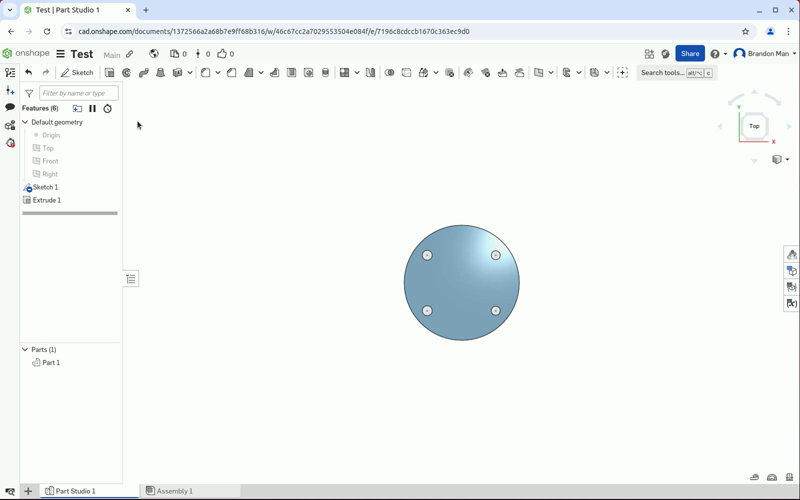
key(shift+h)
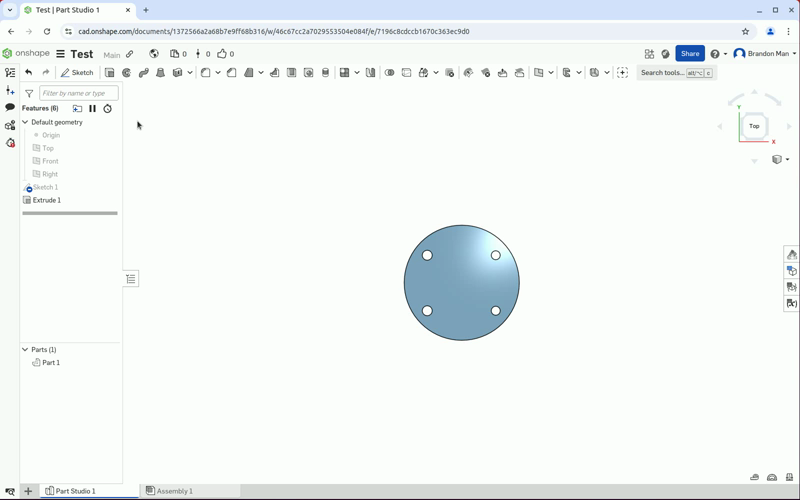
mouse_move(73, 189)
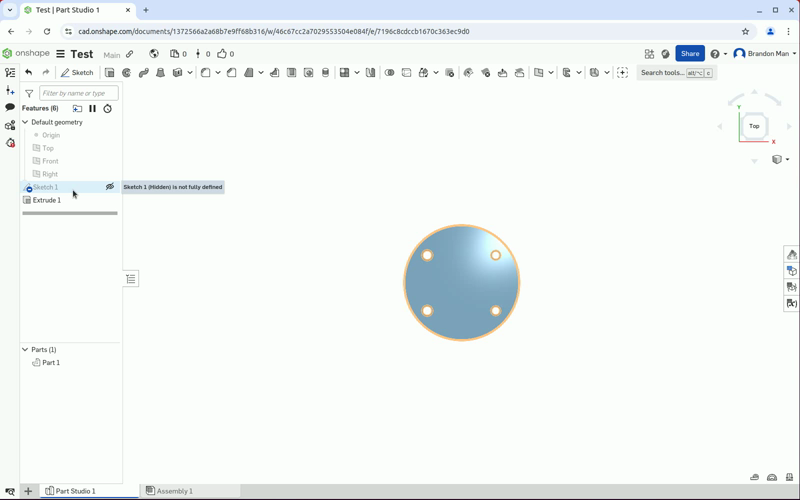
click(73, 189)
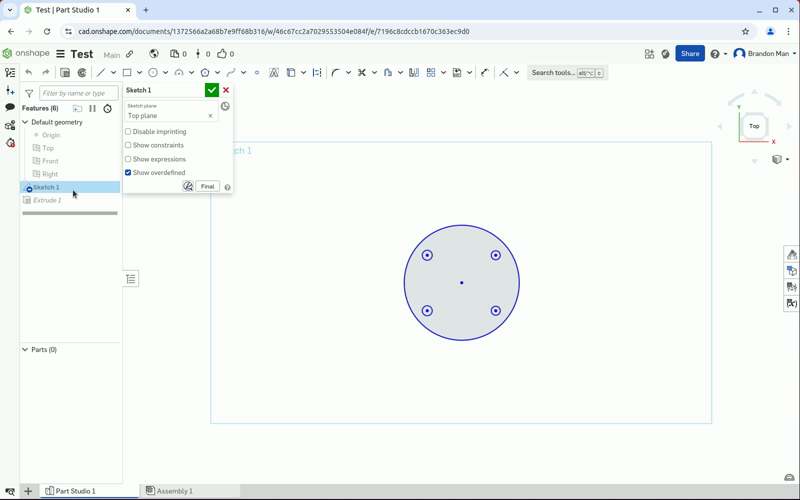
mouse_move(229, 92)
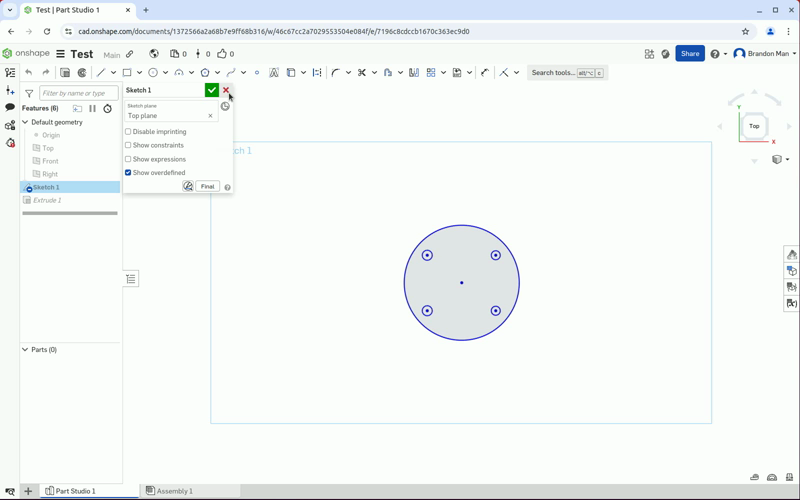
click(229, 92)
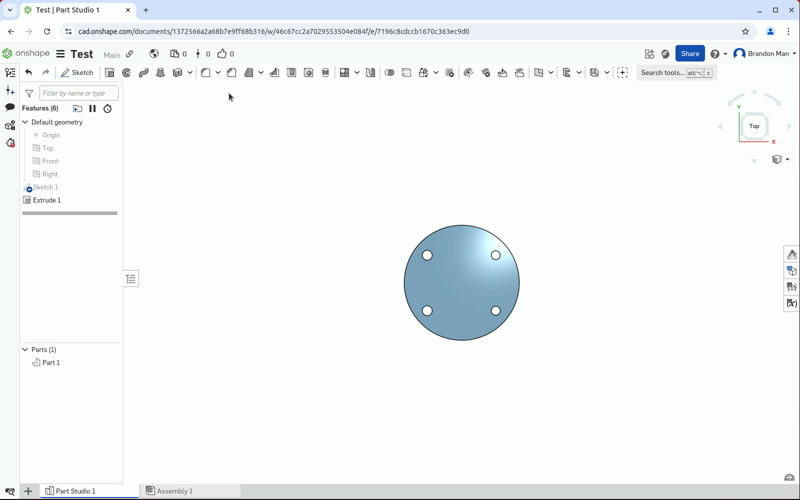
mouse_move(541, 75)
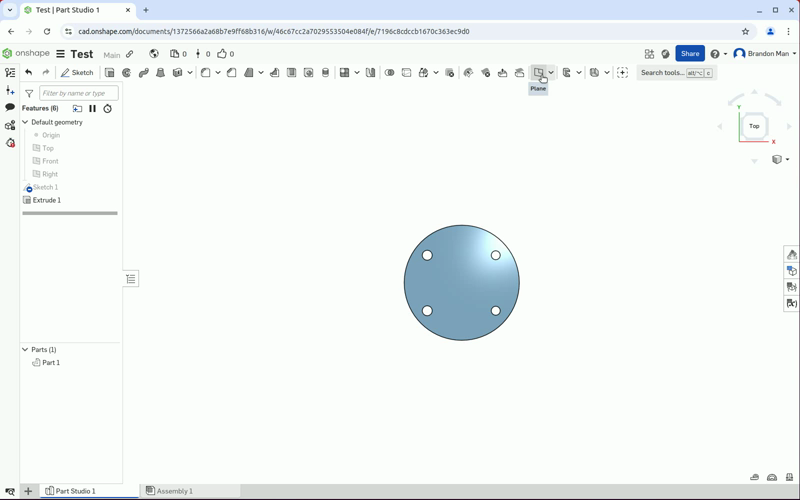
click(541, 75)
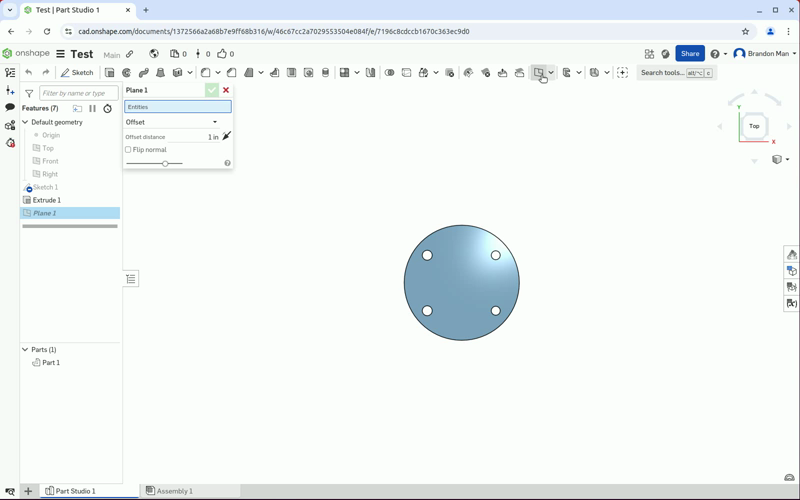
mouse_move(73, 150)
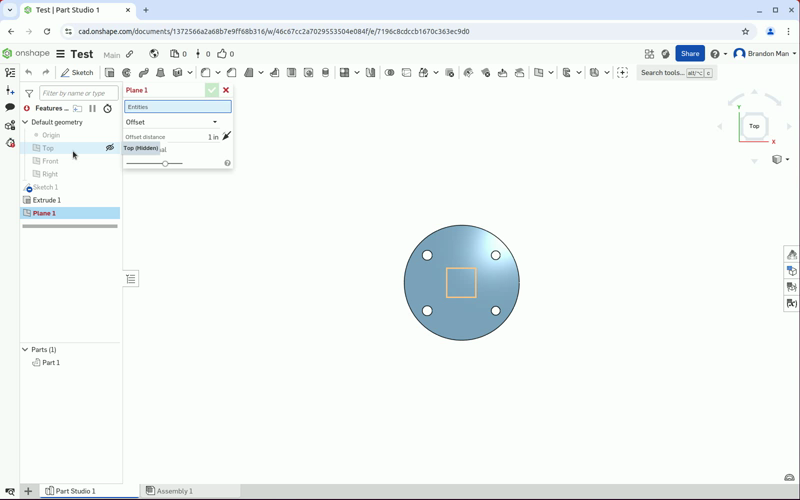
click(73, 150)
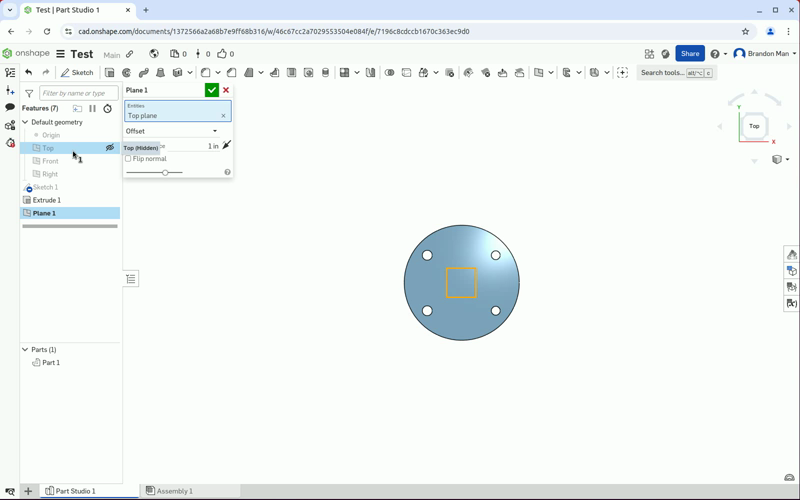
key(tab, 2)
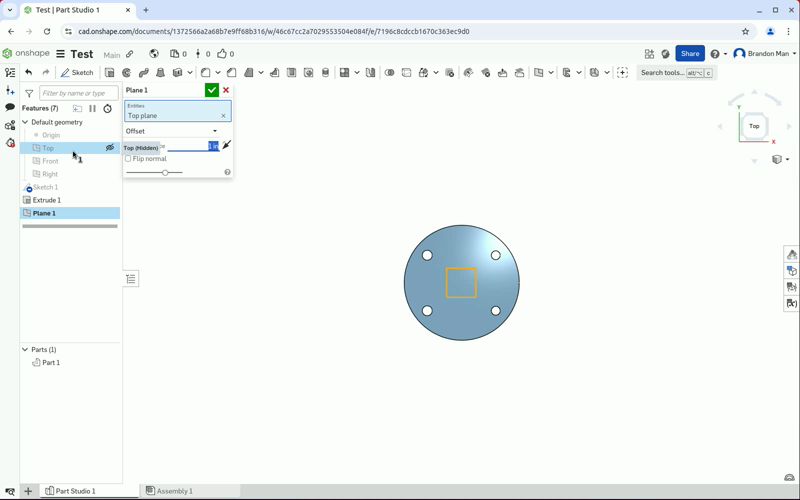
text(23.108)
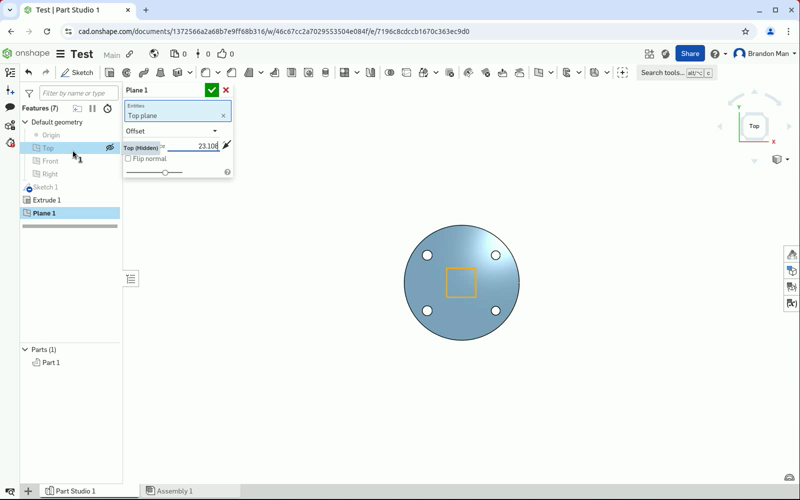
key(enter, 2)
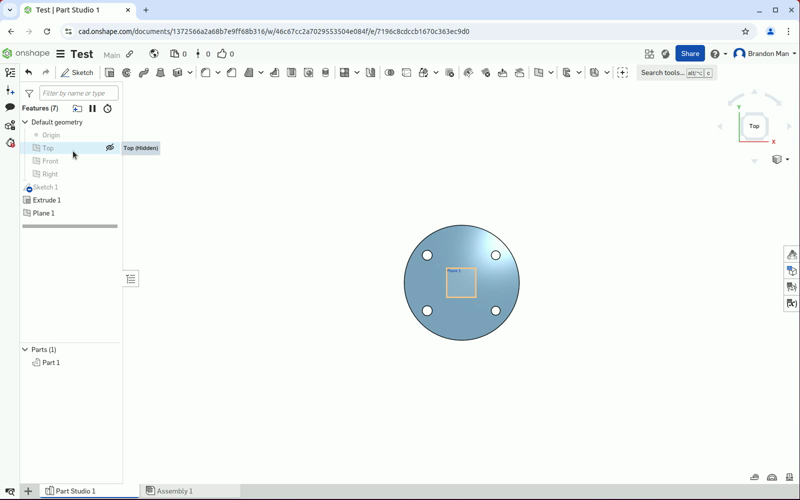
key(shift+s)
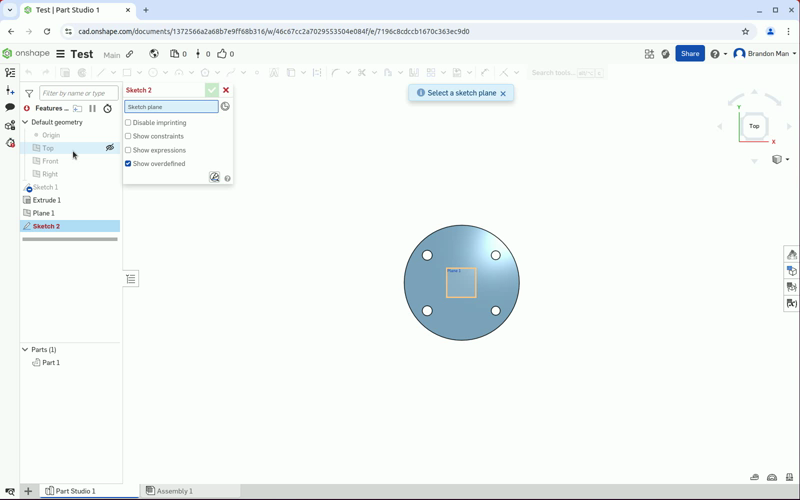
mouse_move(73, 215)
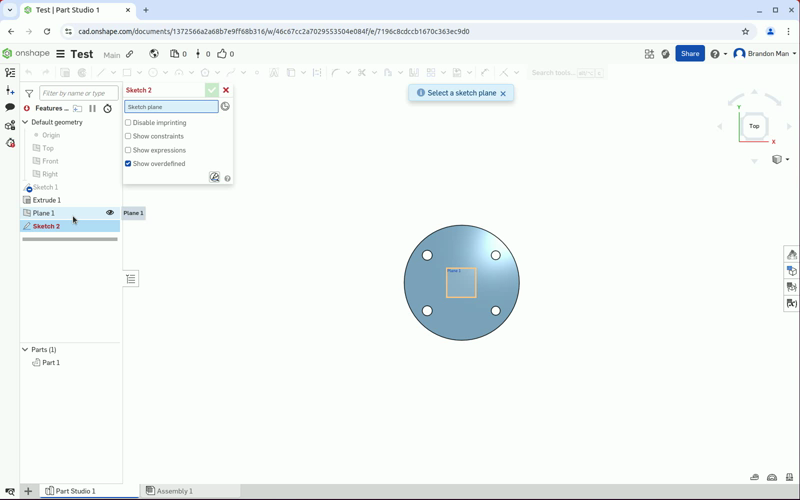
click(73, 215)
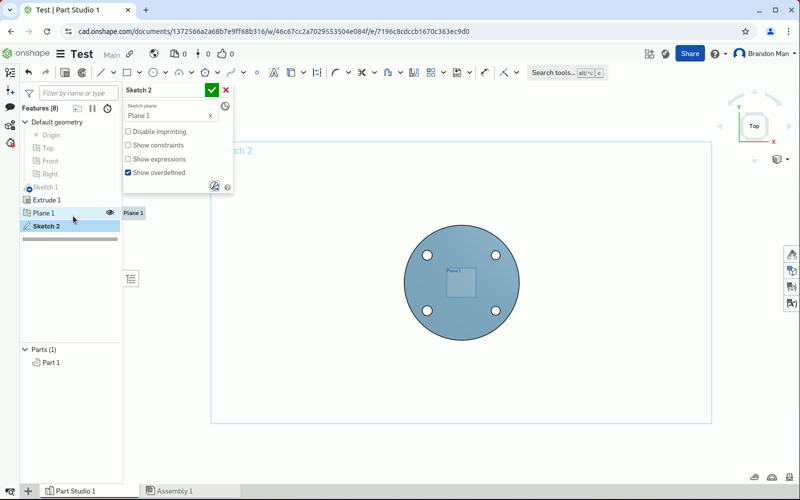
mouse_move(73, 352)
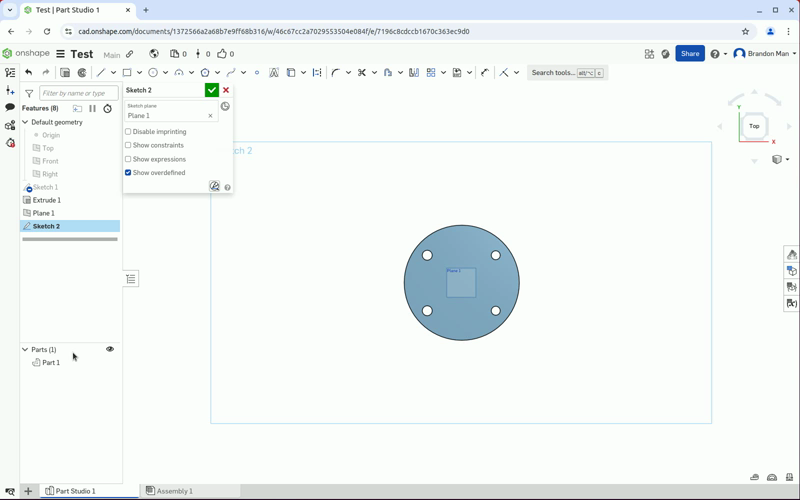
key(y)
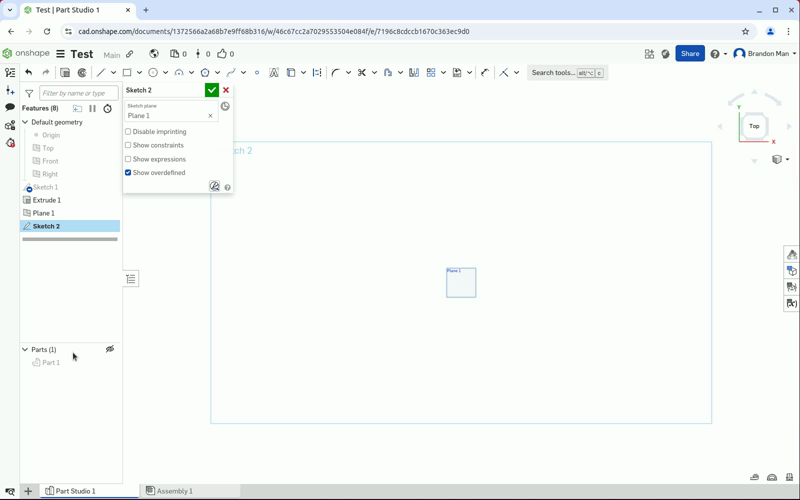
key(l)
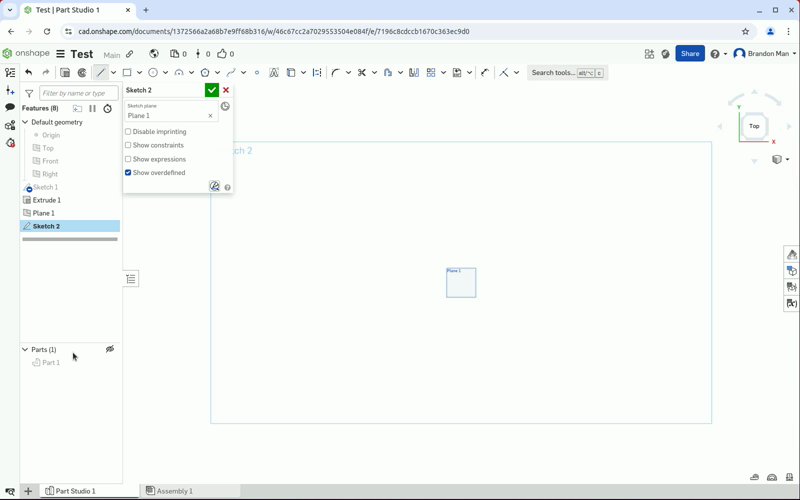
key_down(shift)
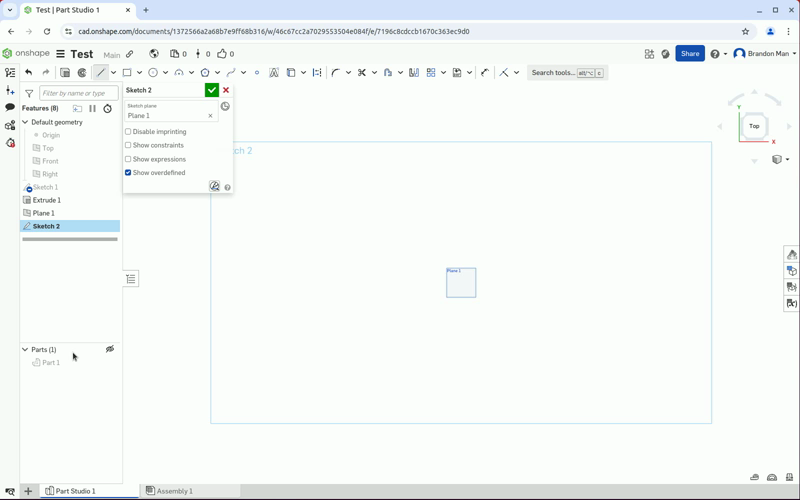
mouse_move(411, 311)
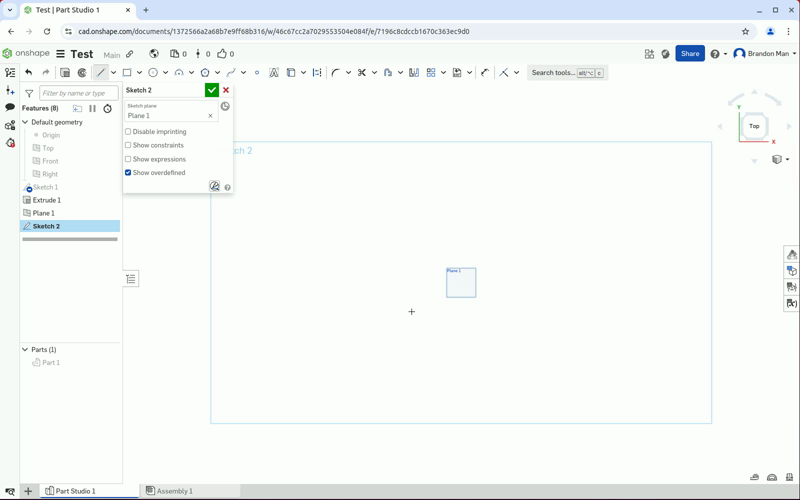
click(411, 311)
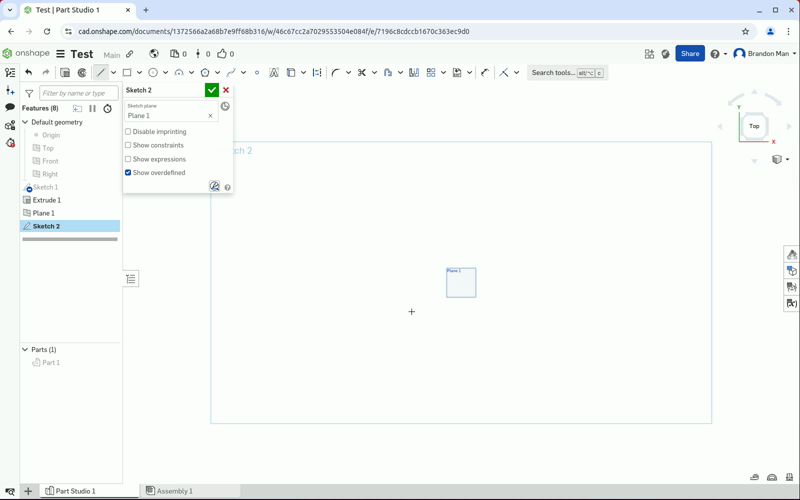
key_up(shift)
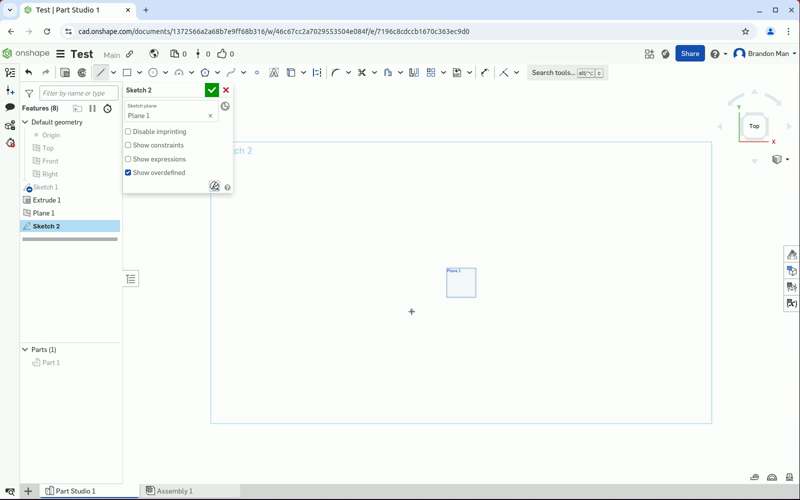
key_down(shift)
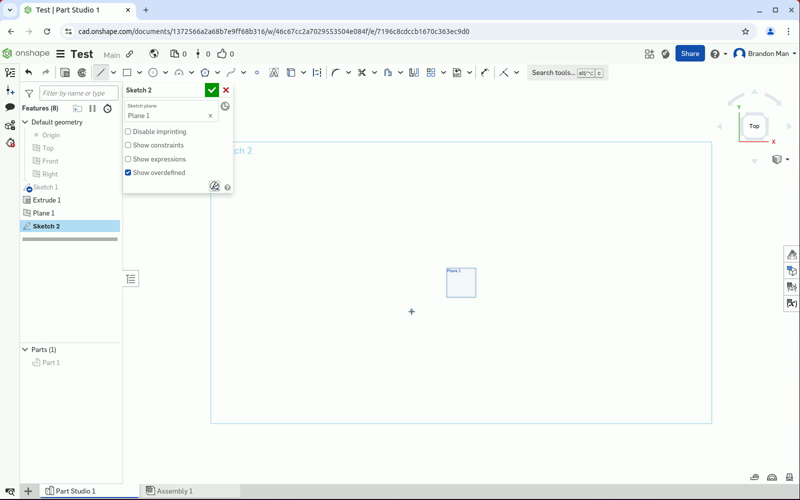
mouse_move(441, 311)
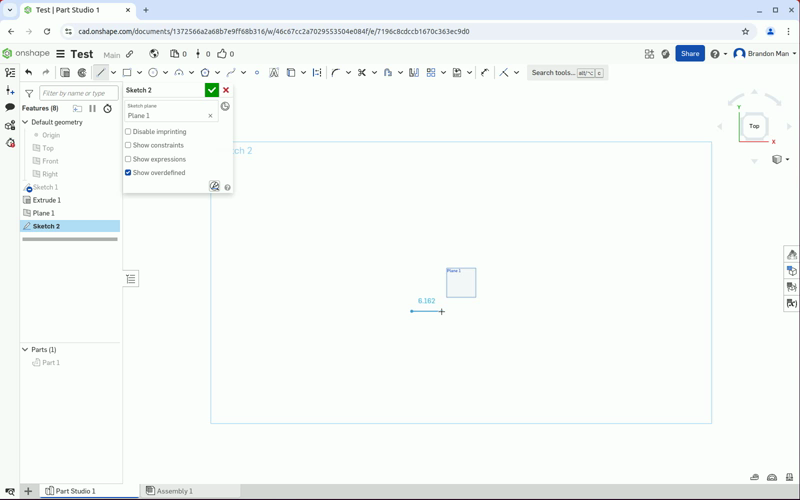
mouse_move(411, 254)
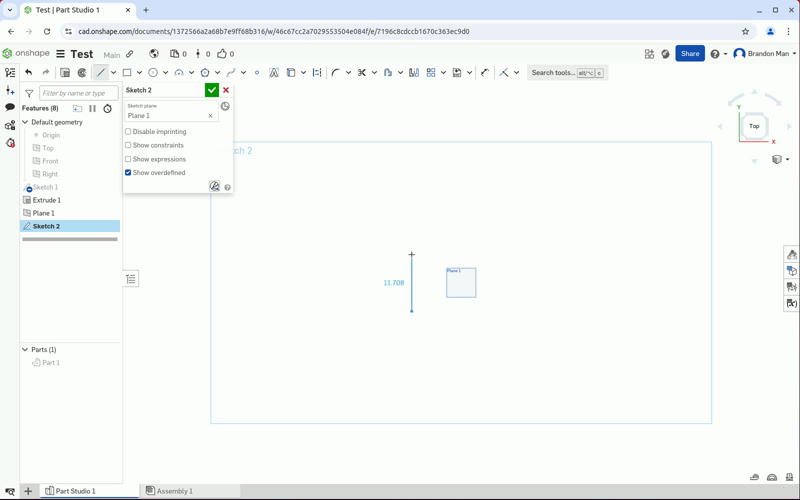
click(411, 254)
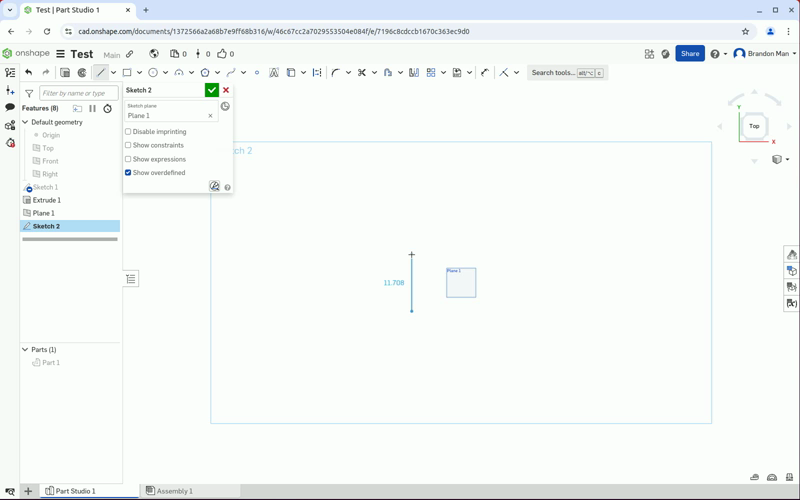
key_up(shift)
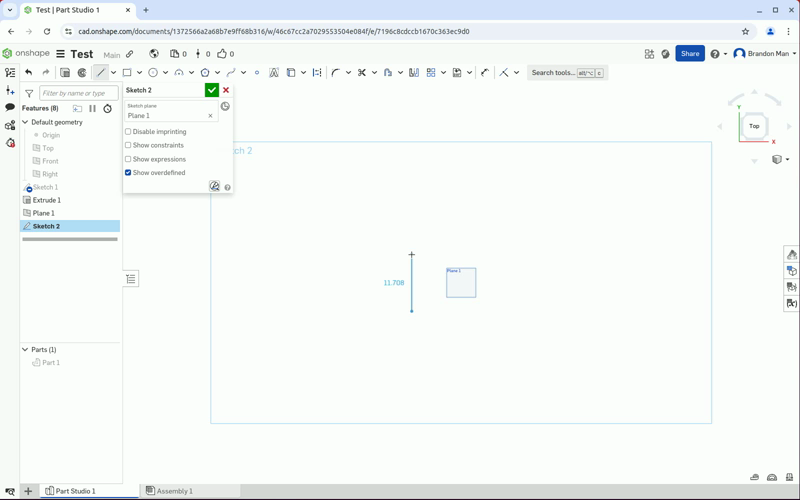
key(esc)
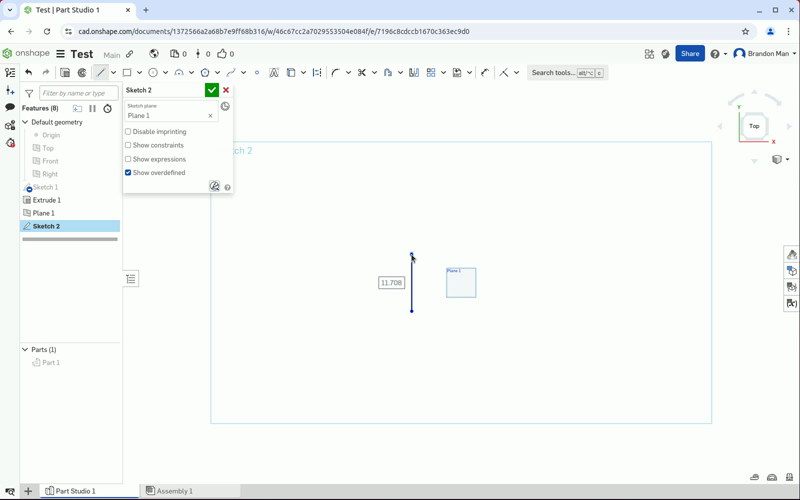
key(a)
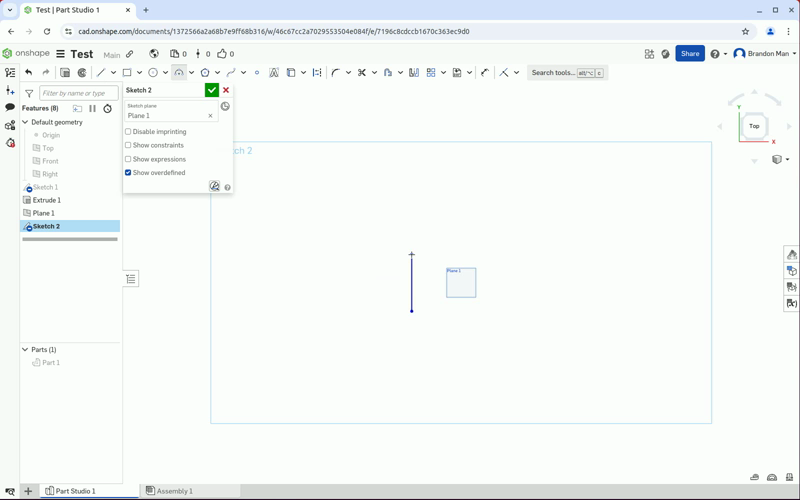
mouse_move(411, 254)
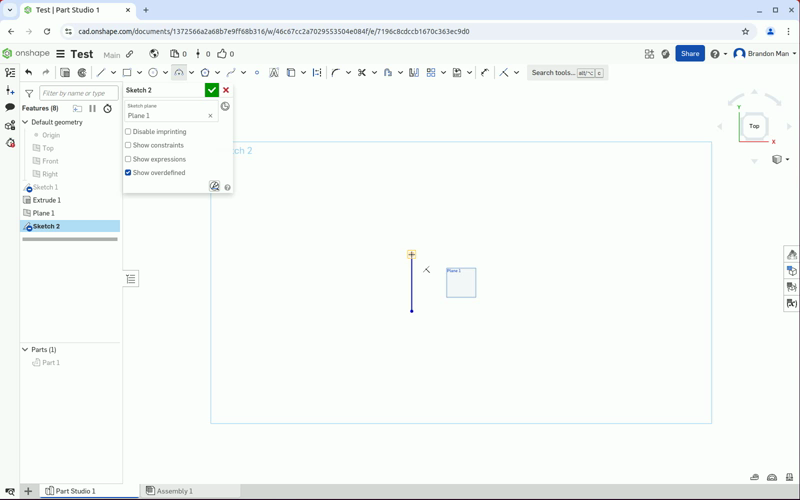
click(411, 254)
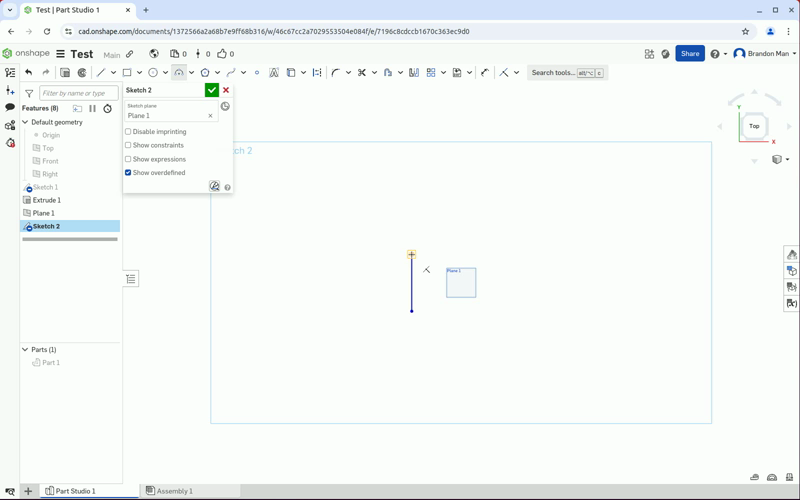
mouse_move(411, 311)
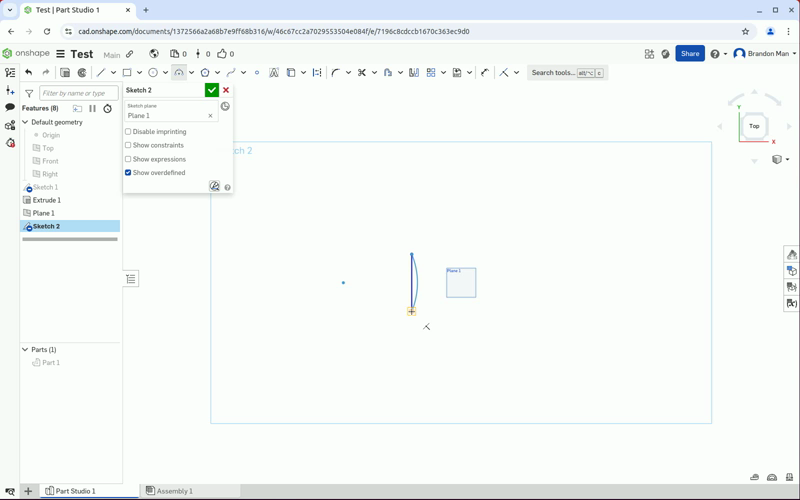
click(411, 311)
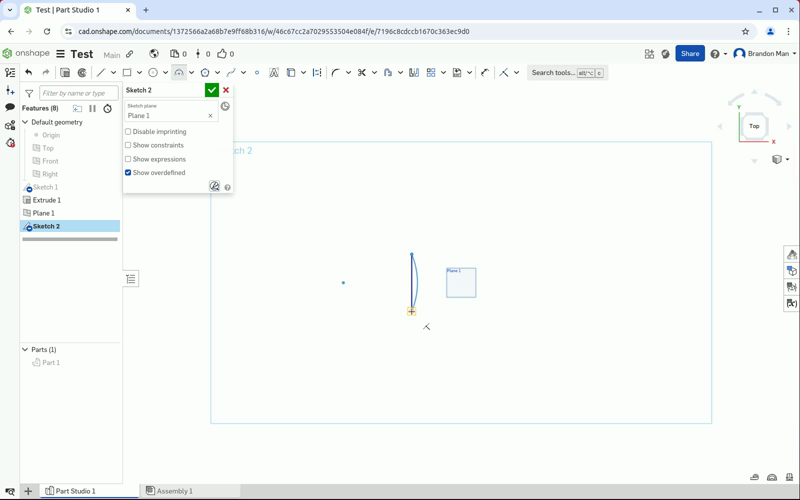
key_down(shift)
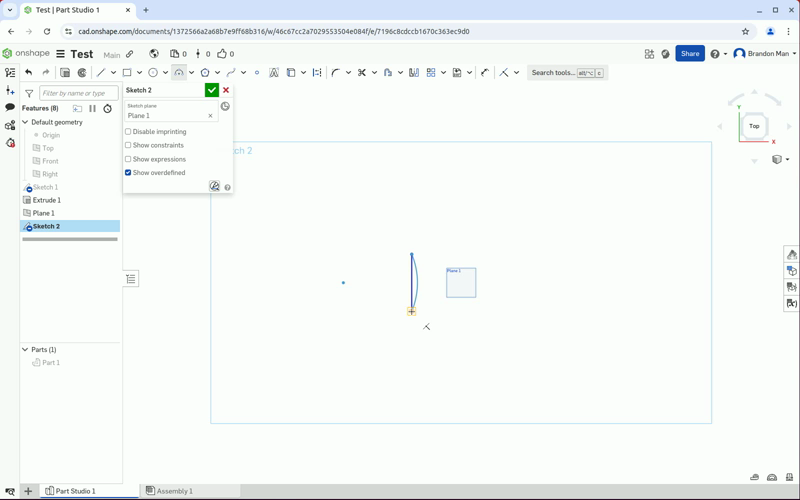
mouse_move(403, 282)
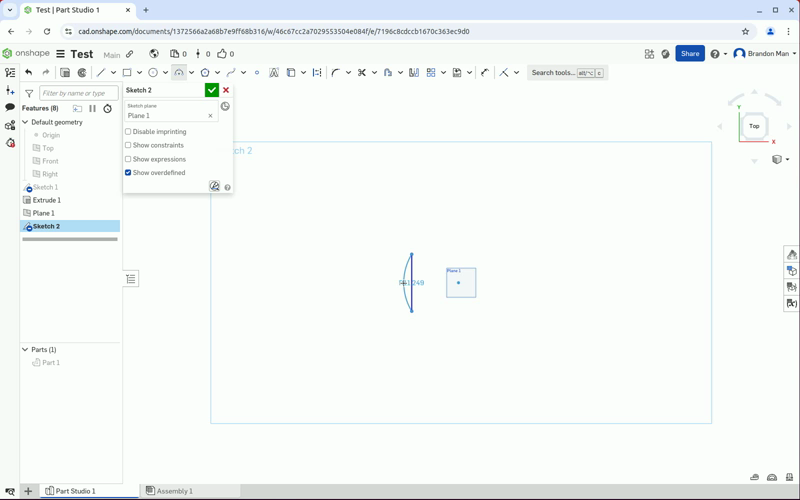
click(403, 282)
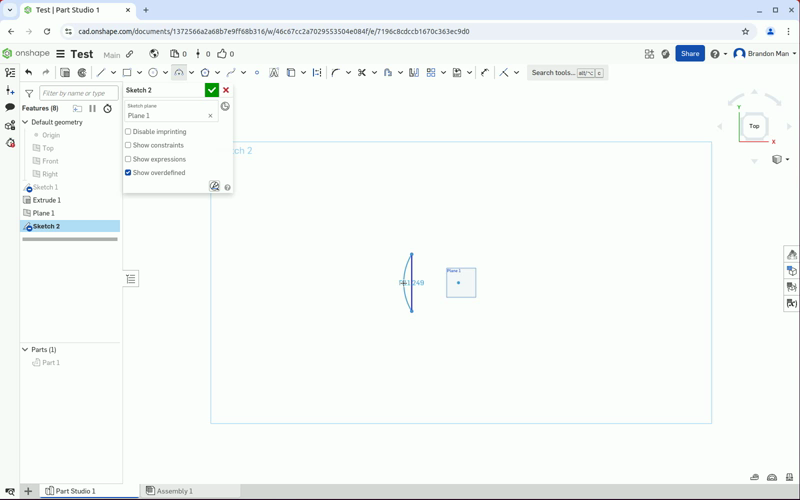
key_up(shift)
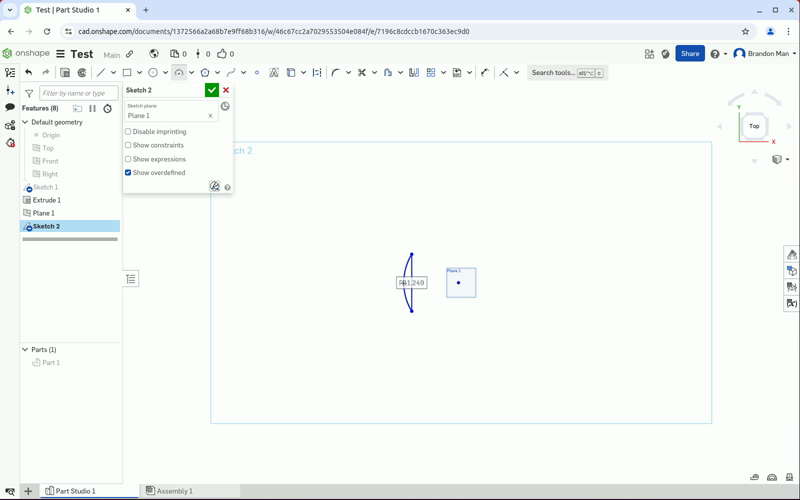
key(esc)
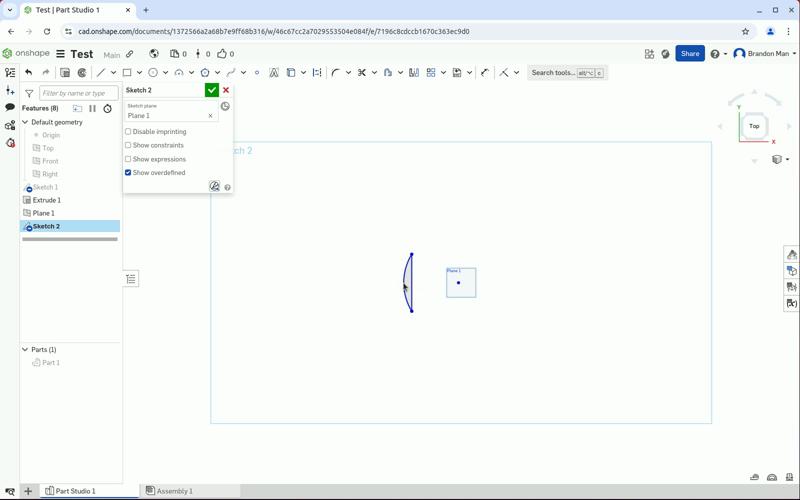
mouse_move(410, 283)
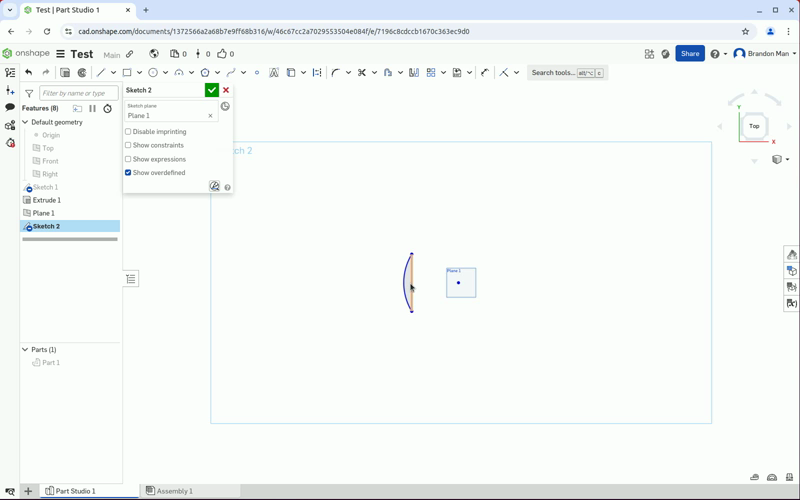
scroll(6)
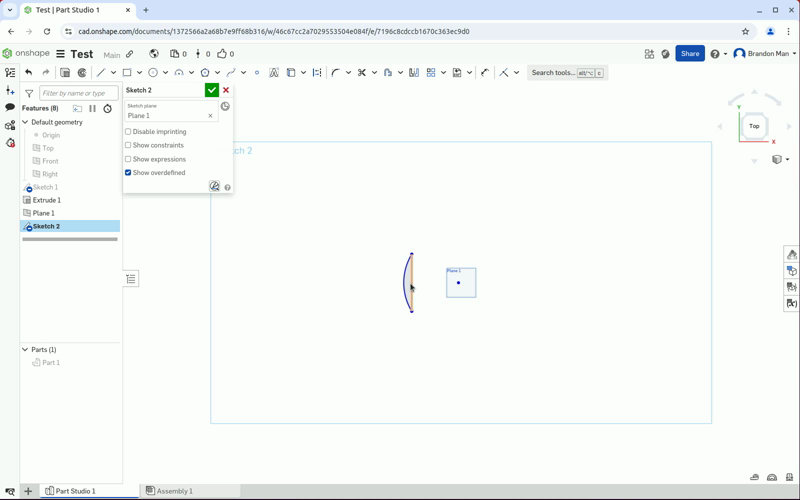
scroll(6)
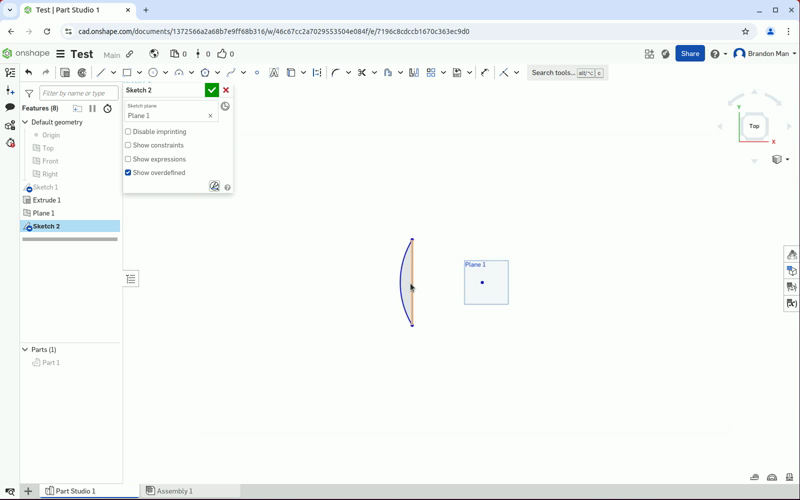
scroll(6)
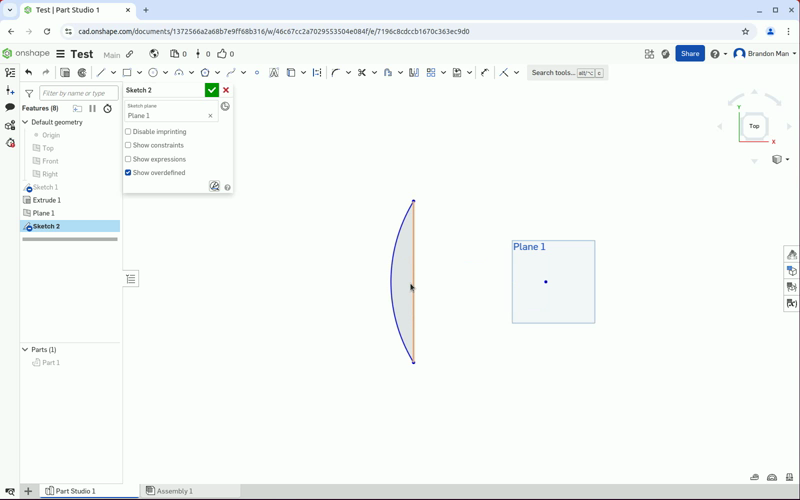
scroll(6)
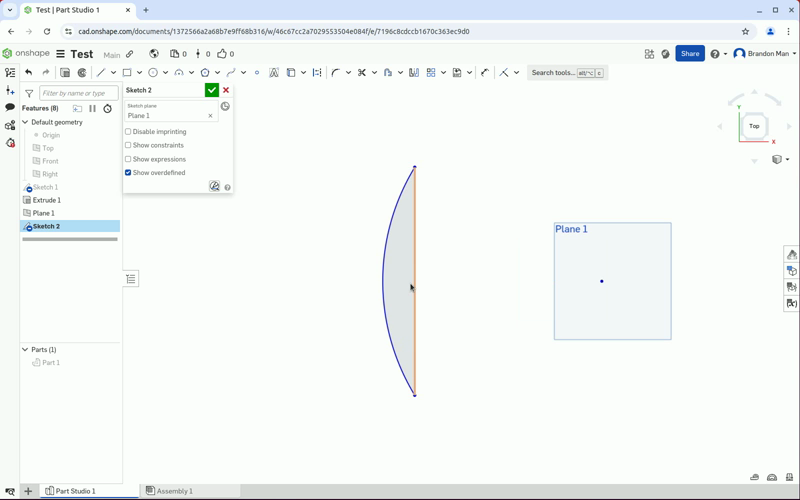
scroll(6)
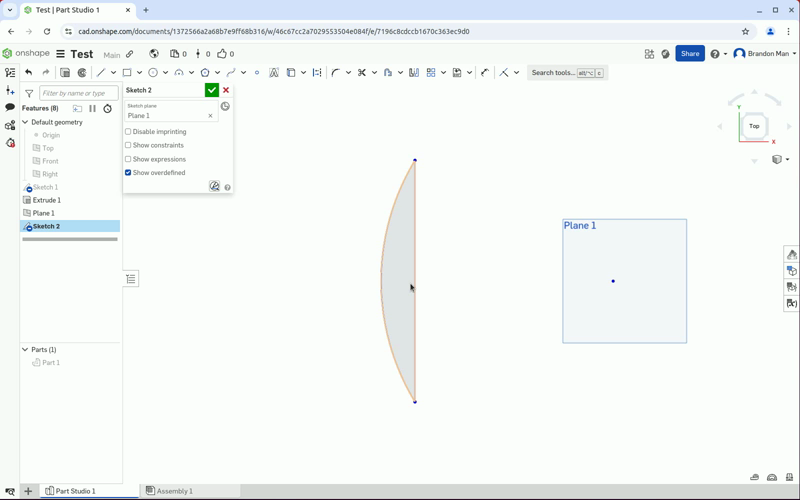
scroll(6)
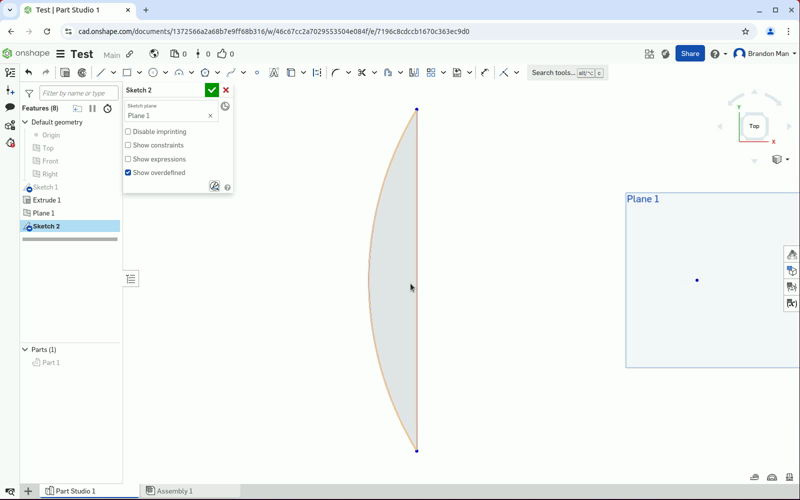
scroll(6)
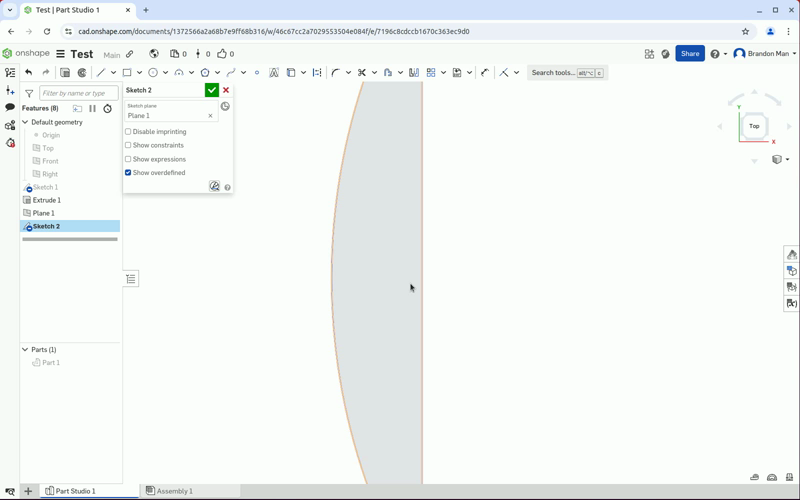
click(410, 283)
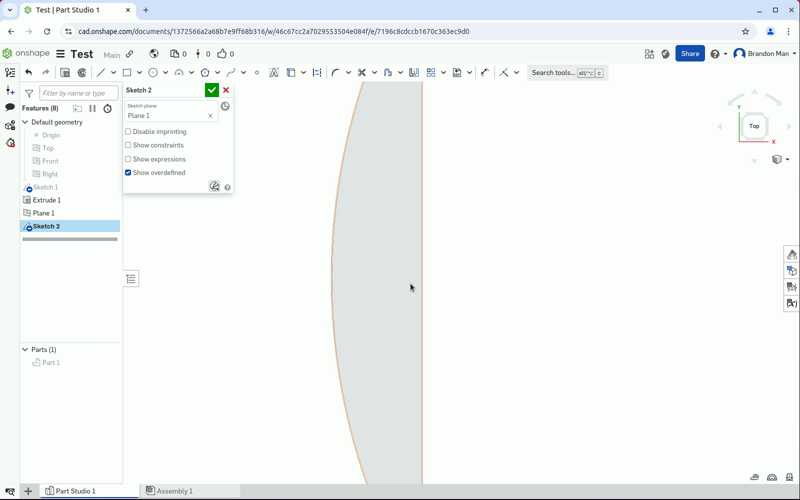
scroll(-6)
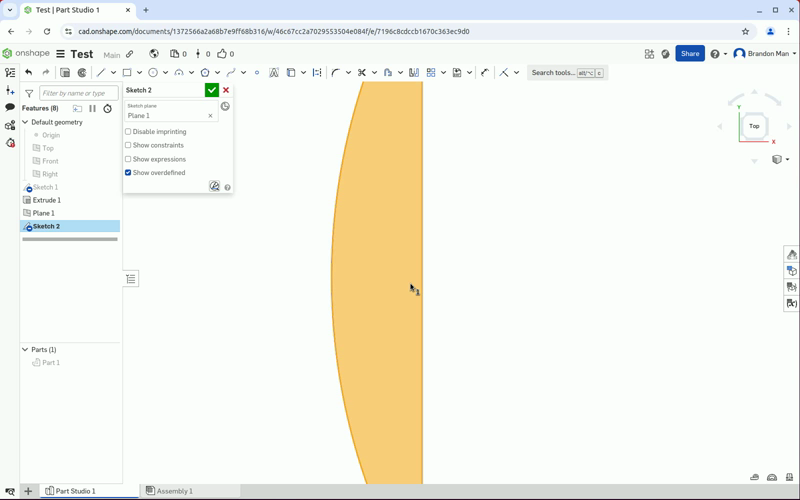
scroll(-6)
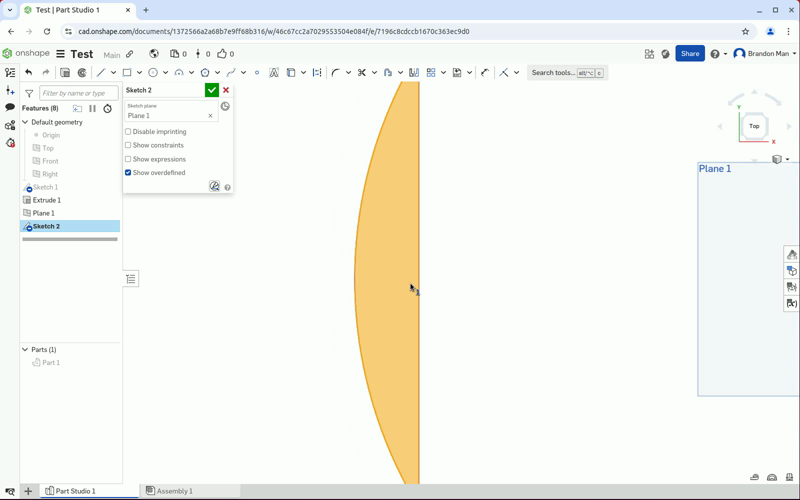
scroll(-6)
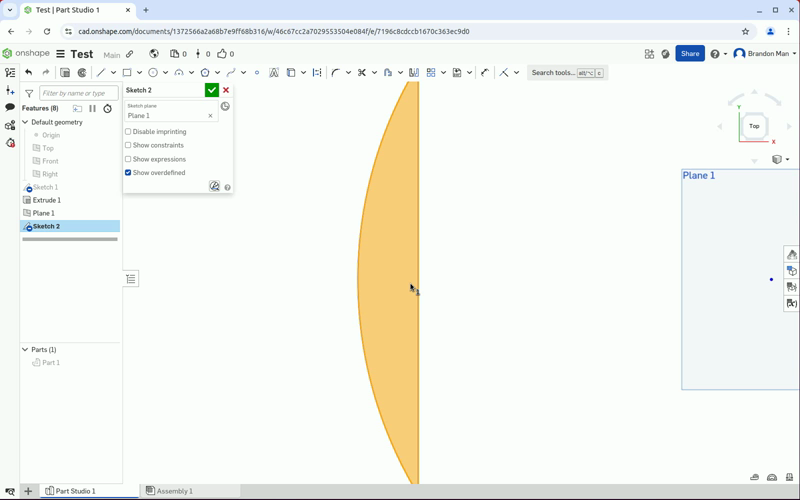
scroll(-6)
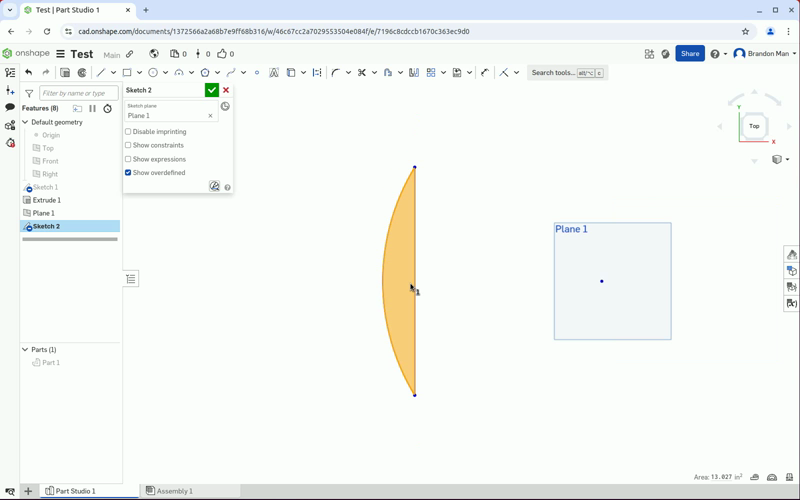
scroll(-6)
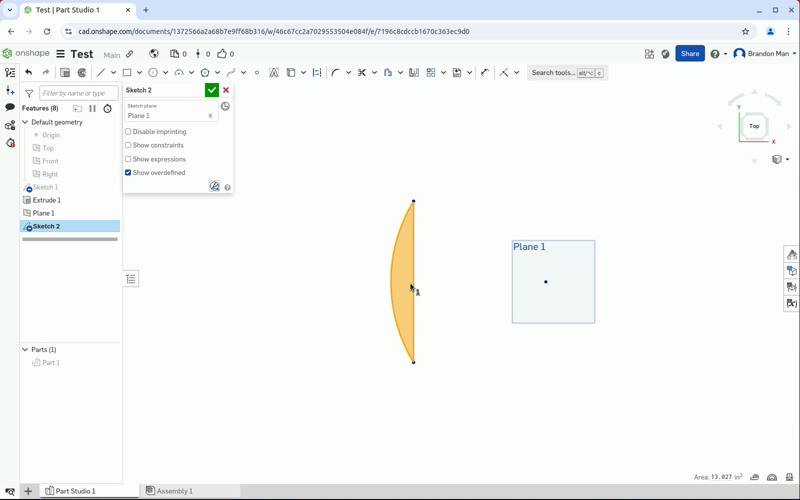
scroll(-6)
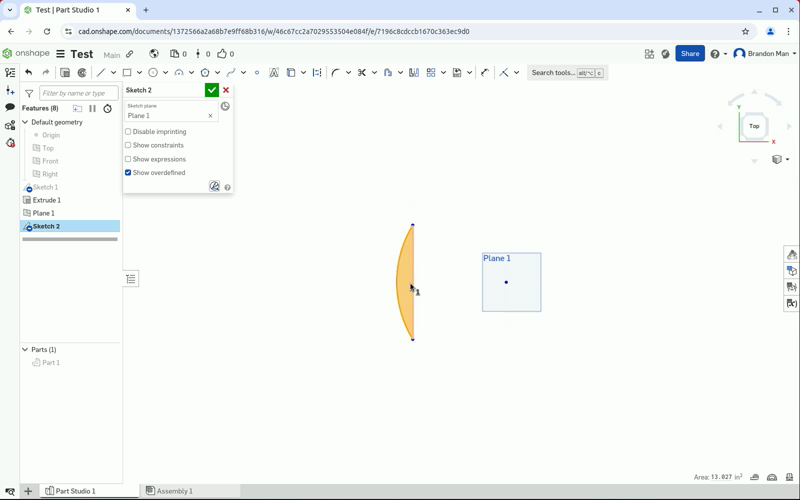
scroll(-6)
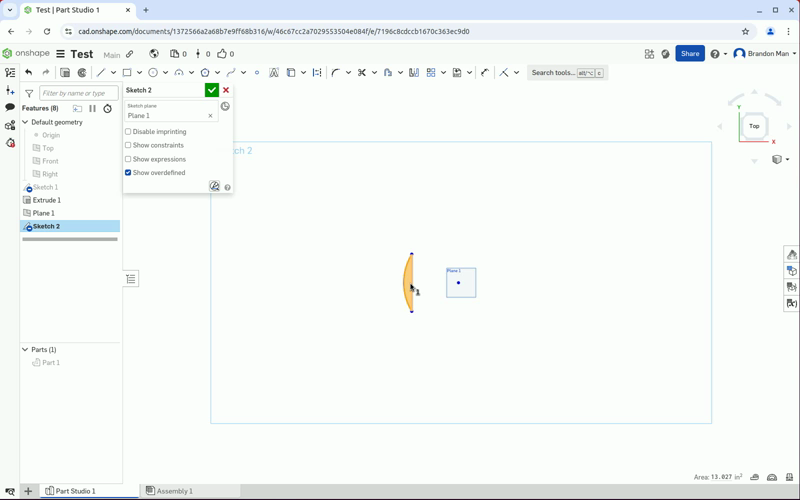
mouse_move(73, 352)
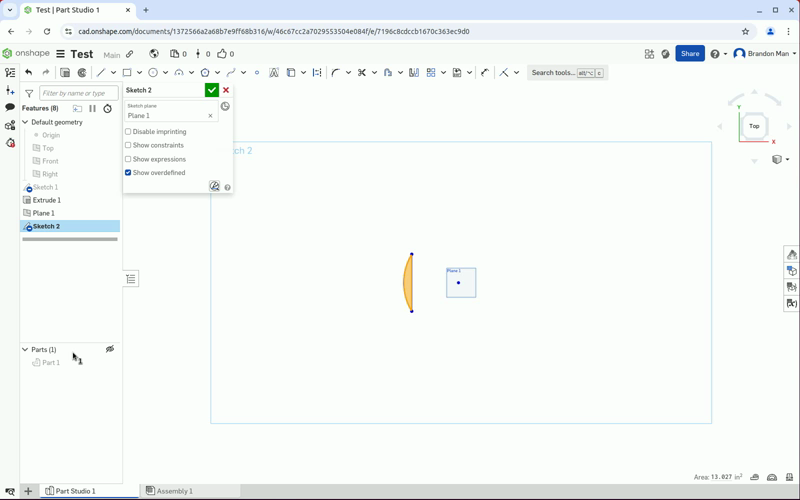
key(shift+y)
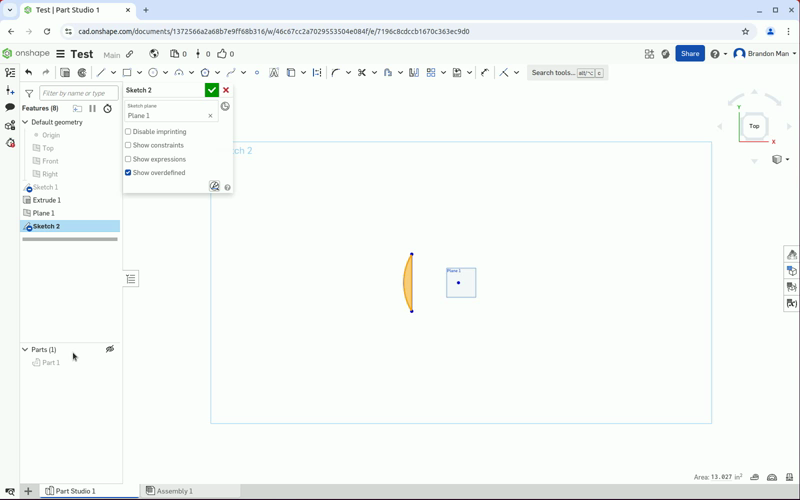
key(shift+e)
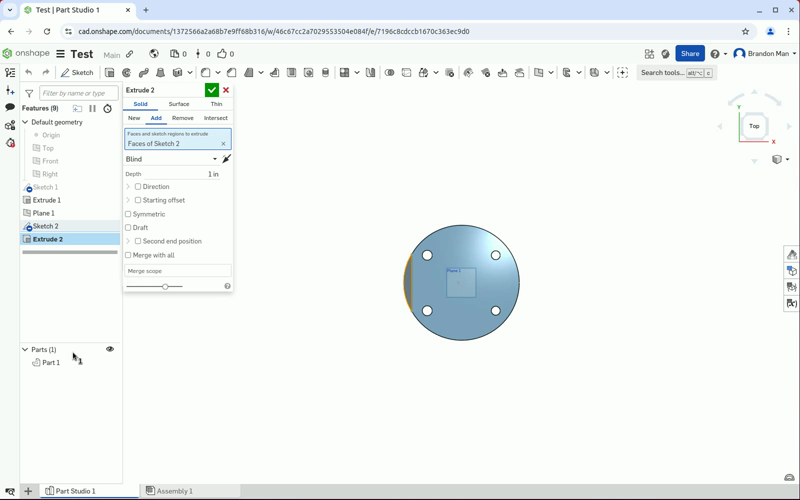
mouse_move(143, 106)
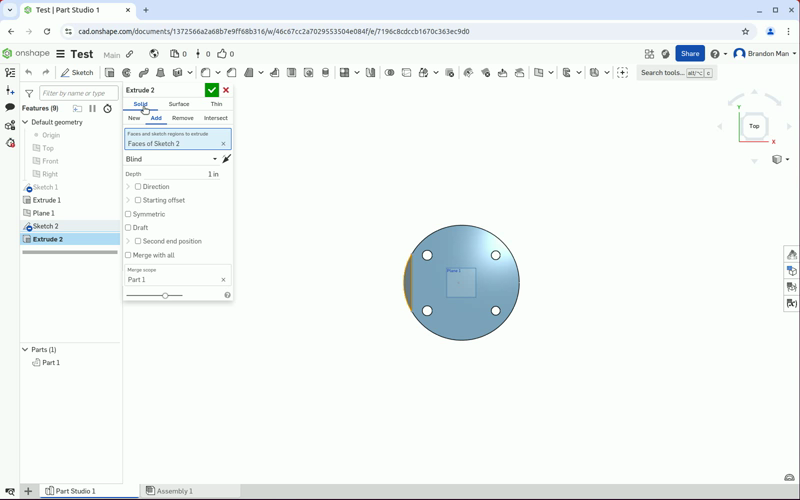
click(143, 106)
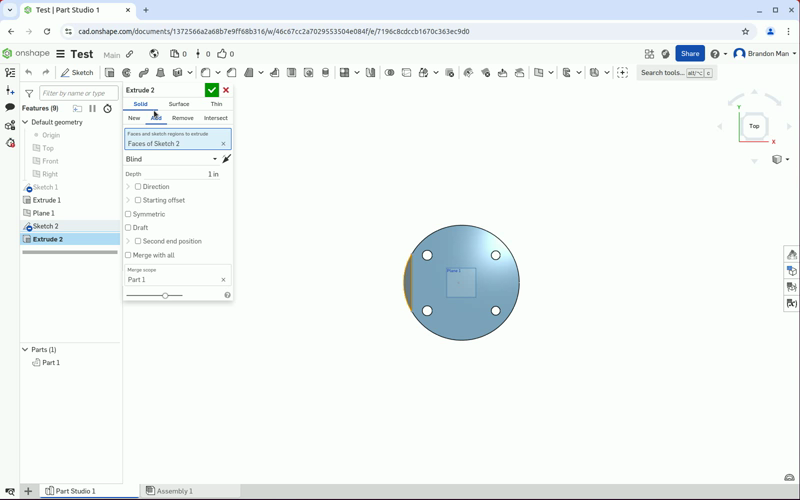
mouse_move(186, 120)
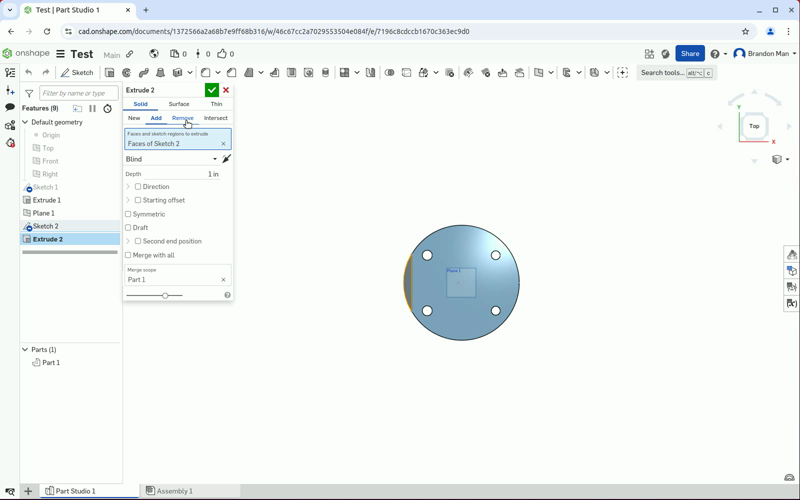
click(186, 120)
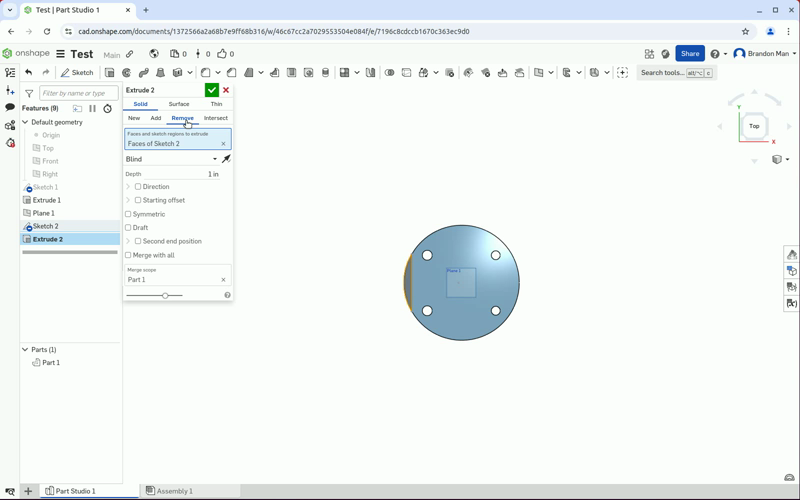
key(tab, 4)
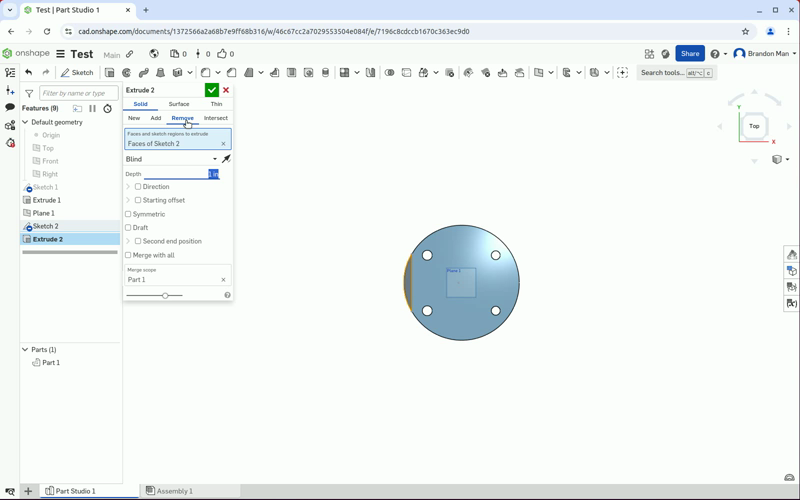
text(20.46)
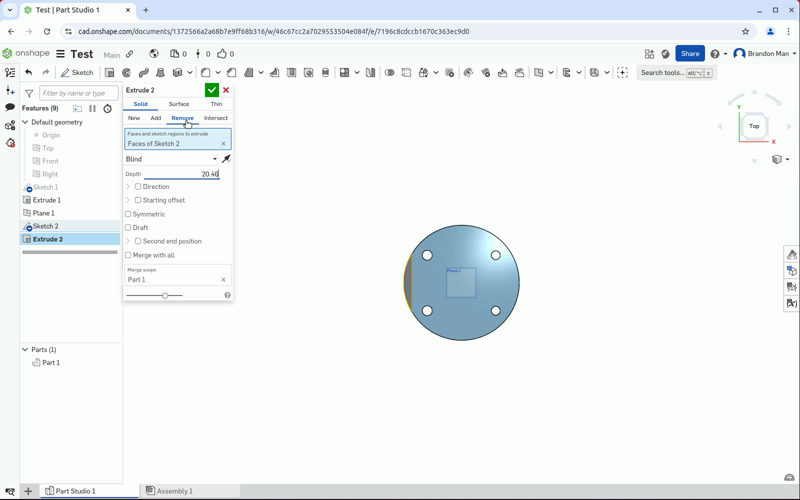
key(tab, 6)
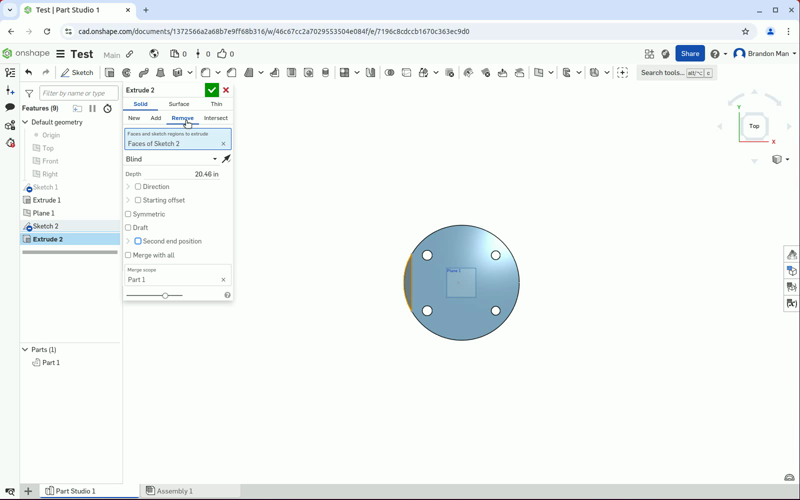
key(space)
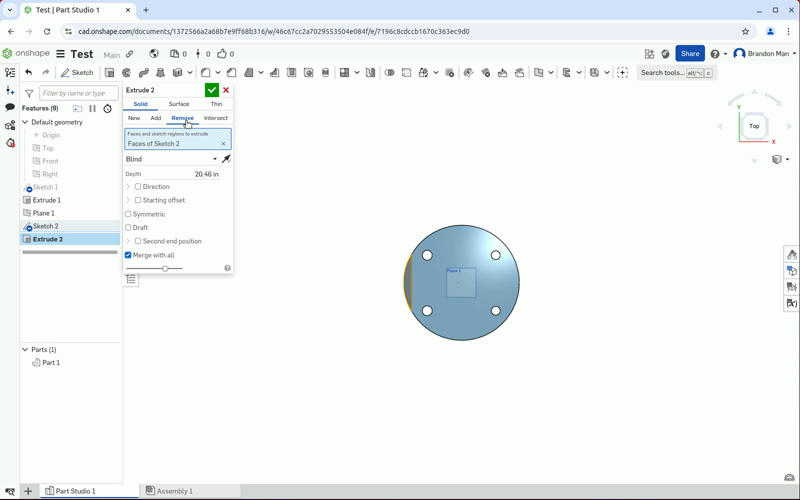
key(enter)
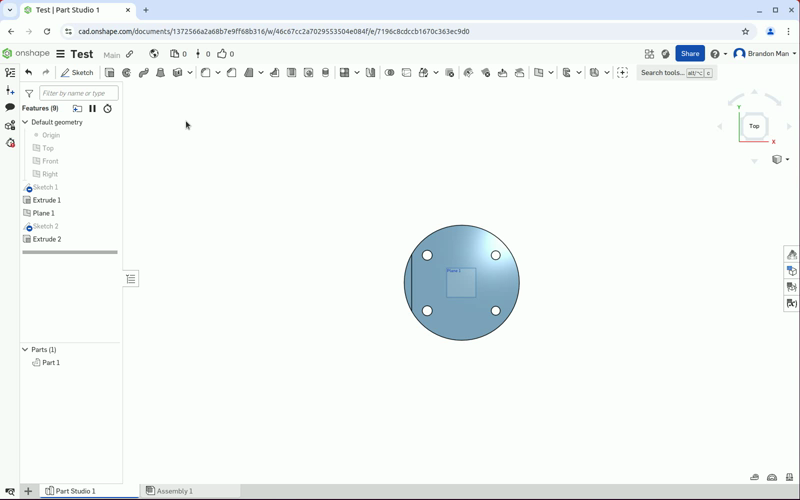
key(shift+h)
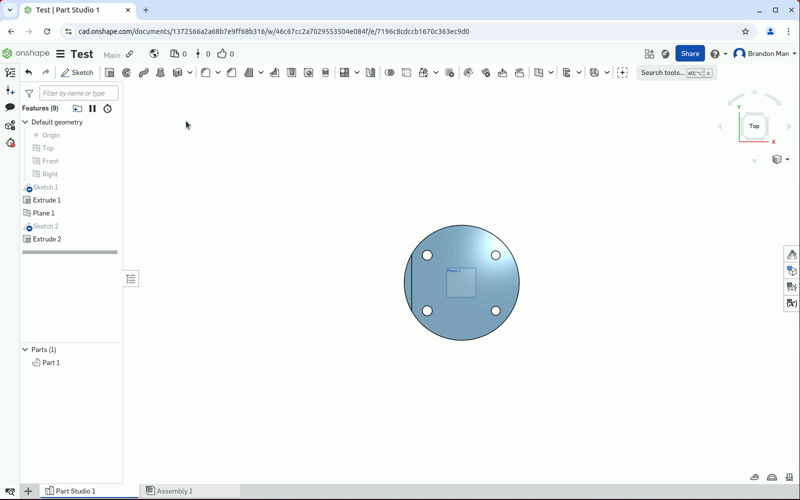
key(shift+h)
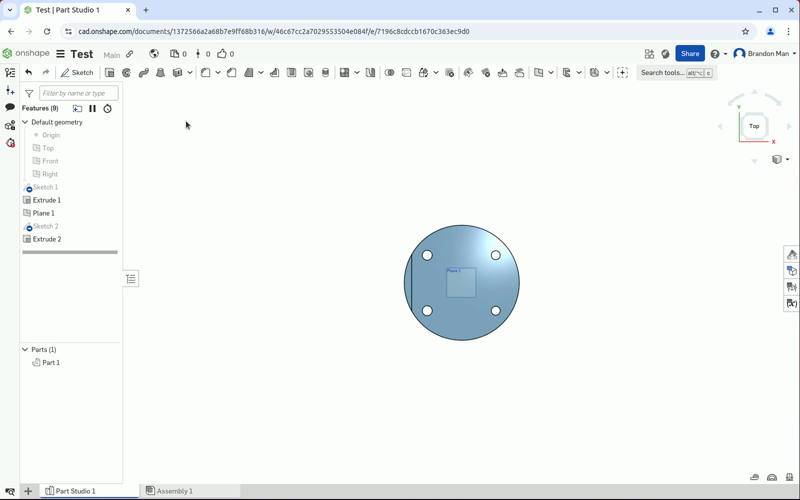
mouse_move(73, 189)
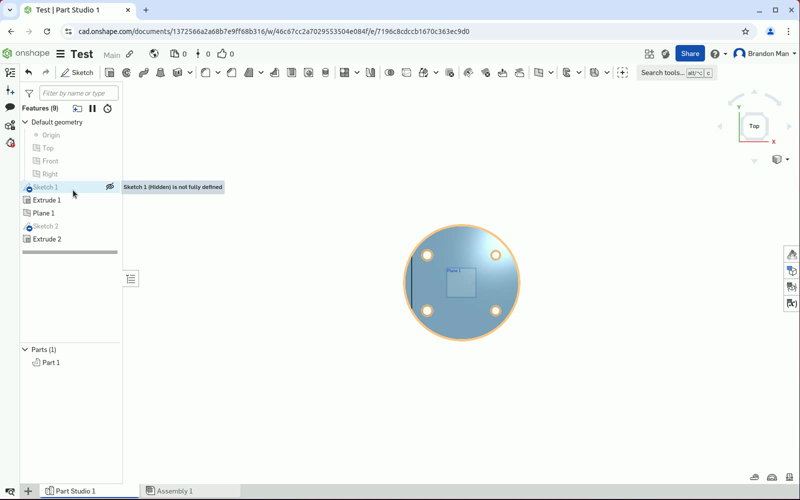
click(73, 189)
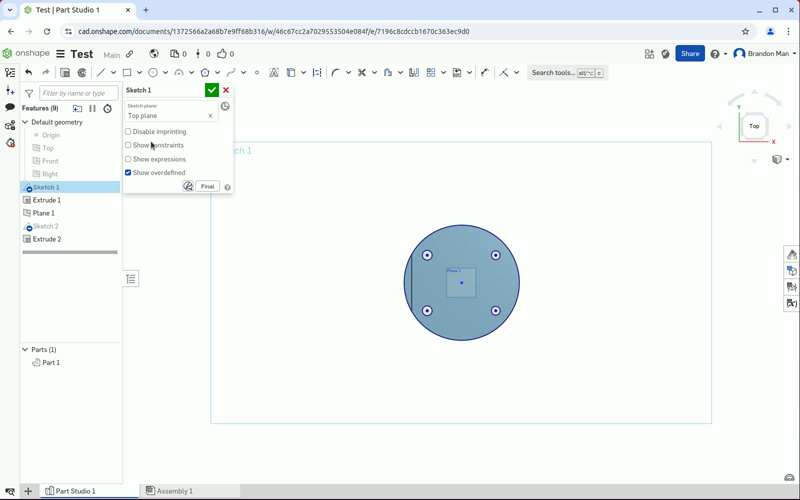
mouse_move(229, 92)
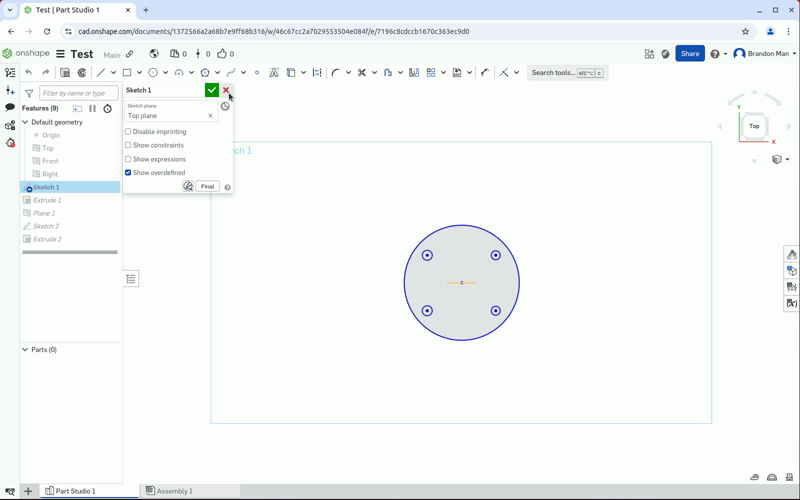
click(229, 92)
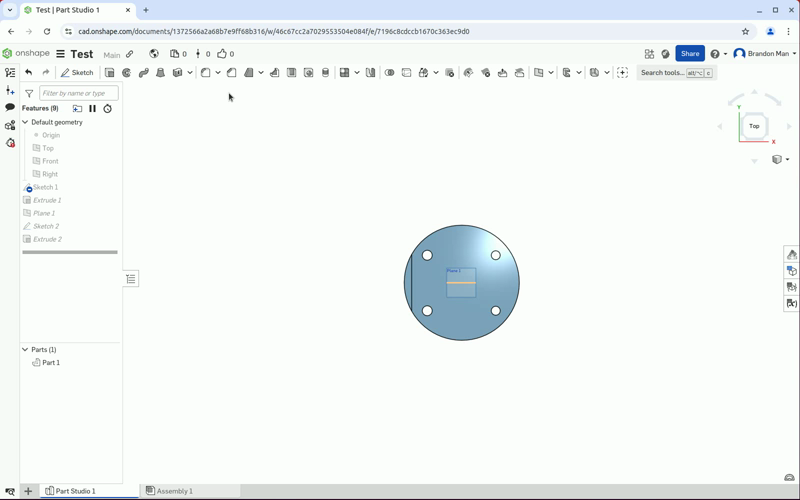
key(shift+s)
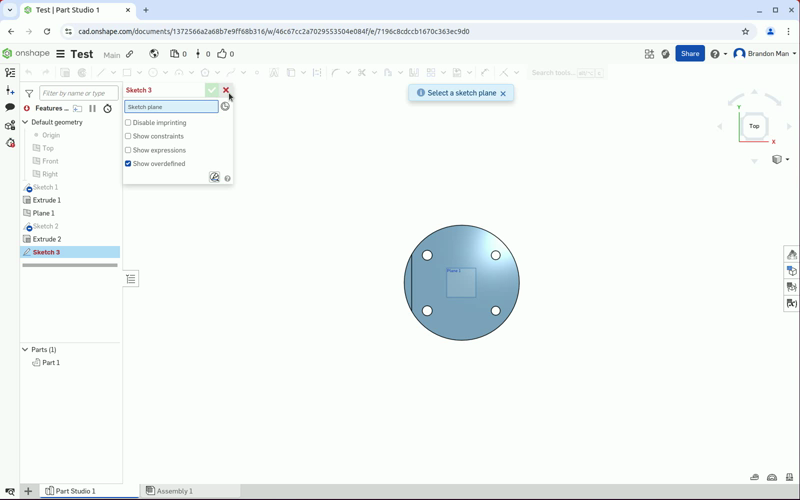
mouse_move(73, 215)
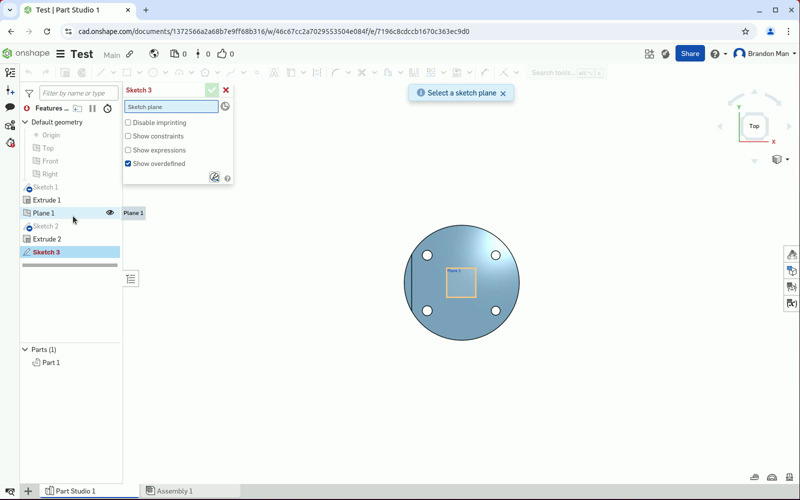
click(73, 215)
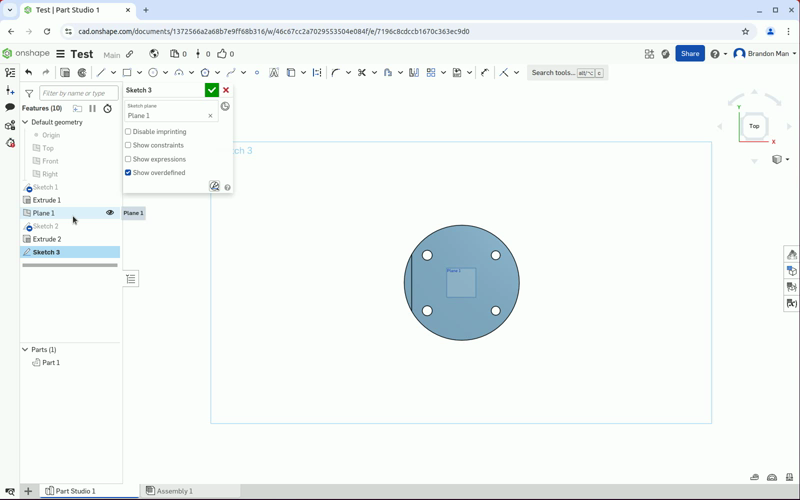
mouse_move(73, 352)
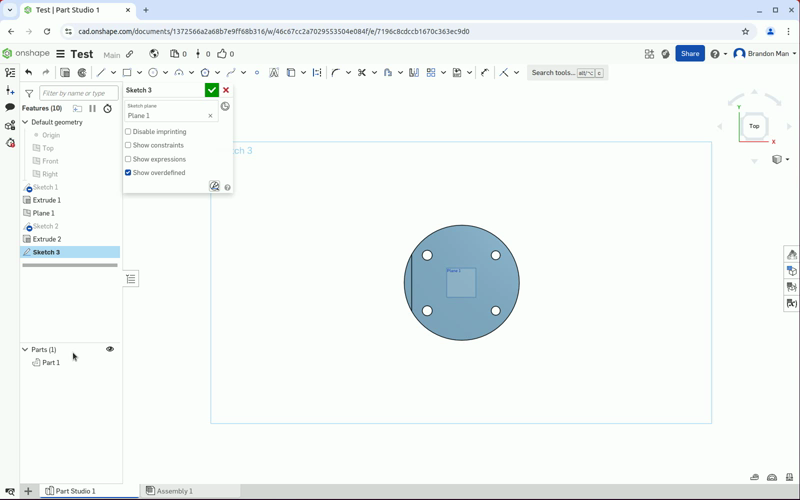
key(y)
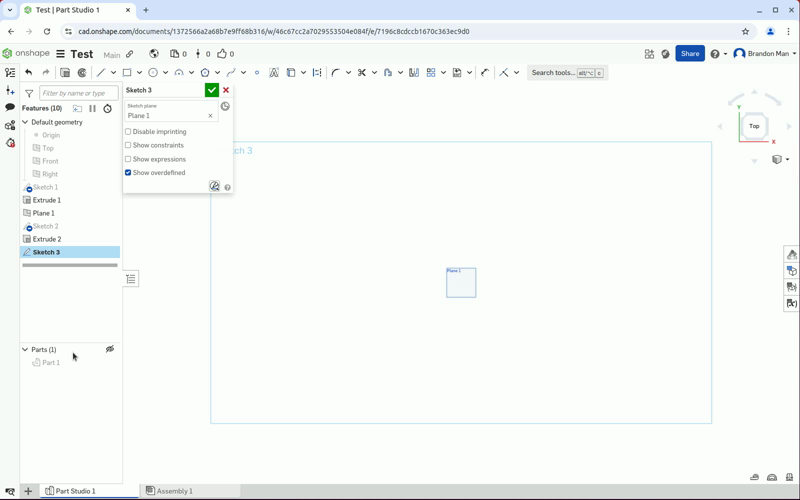
key(a)
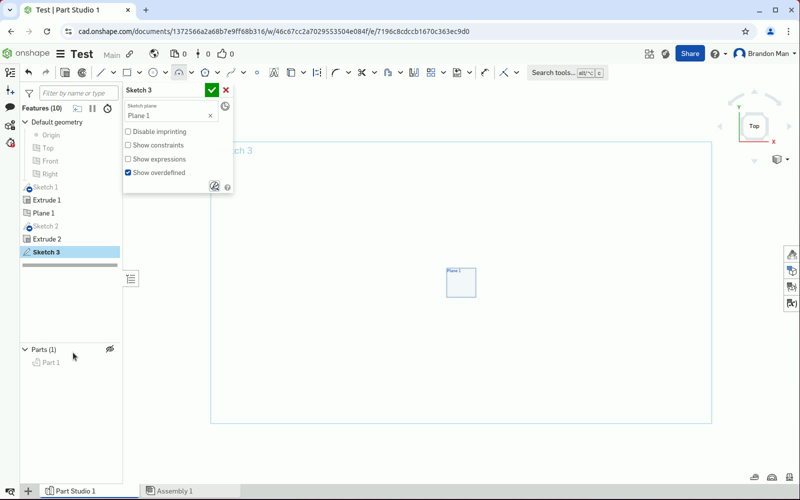
key_down(shift)
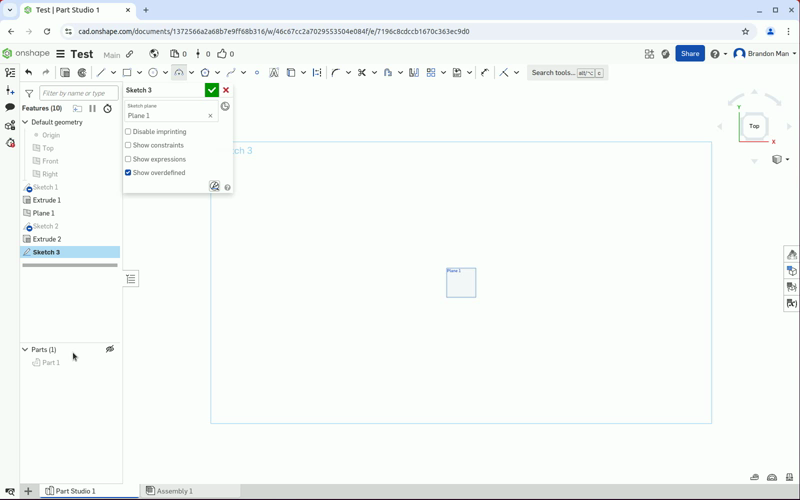
mouse_move(510, 311)
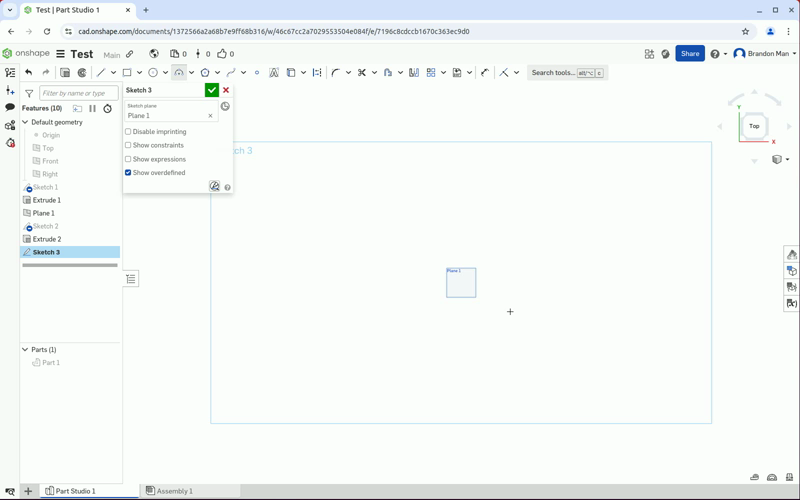
click(510, 311)
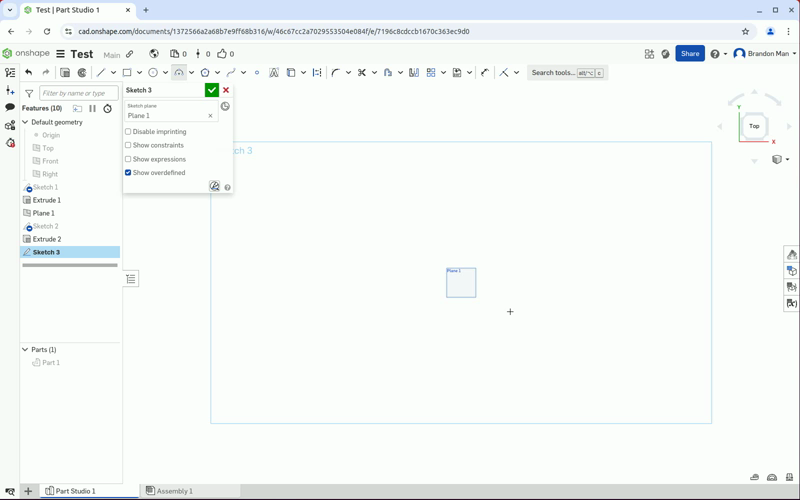
key_up(shift)
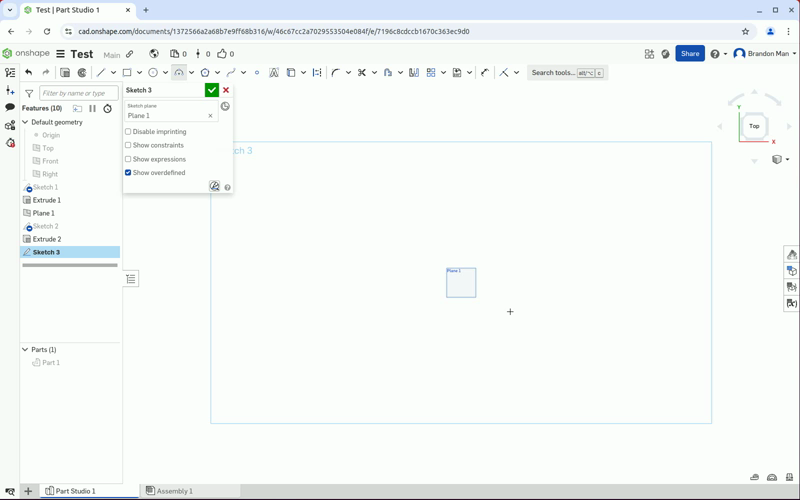
key_down(shift)
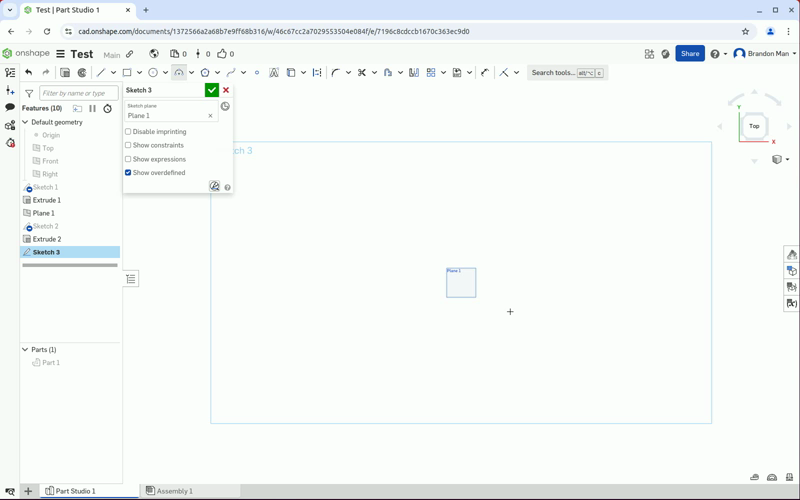
mouse_move(510, 254)
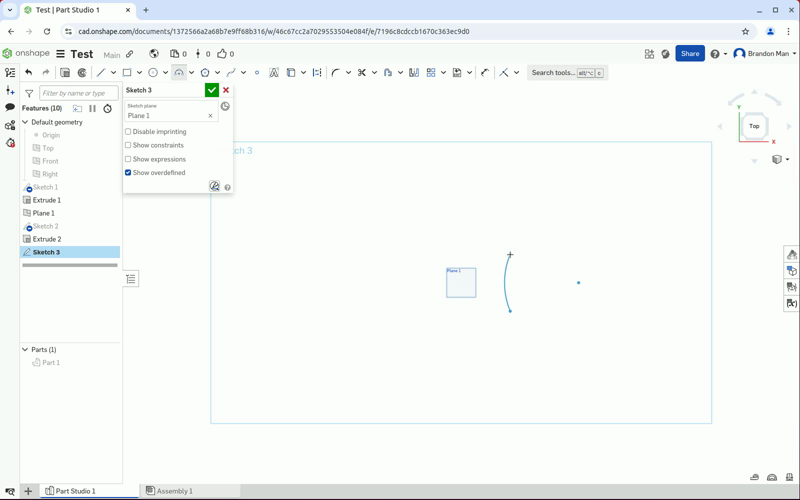
click(510, 254)
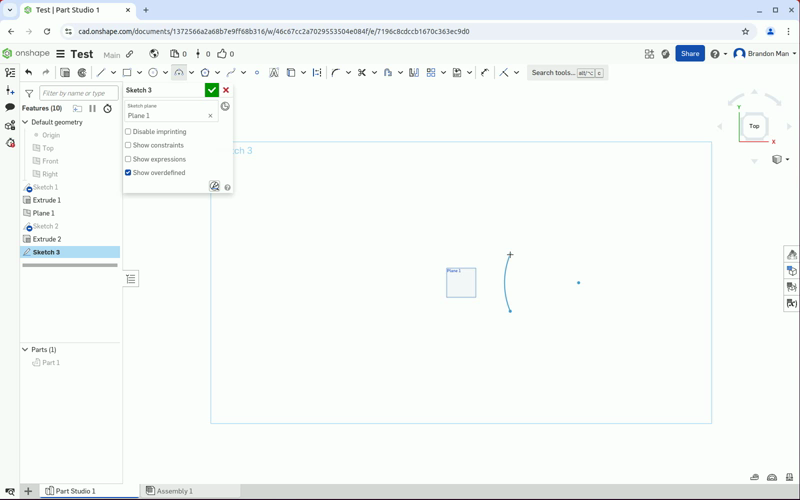
mouse_move(517, 282)
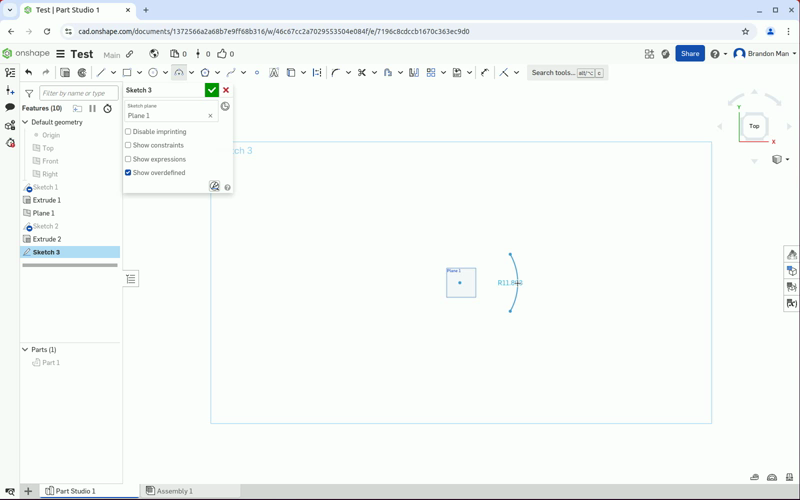
click(517, 282)
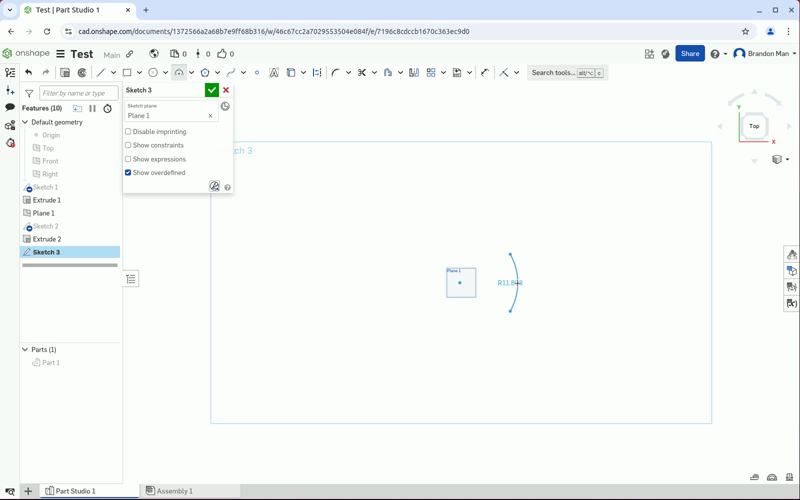
key_up(shift)
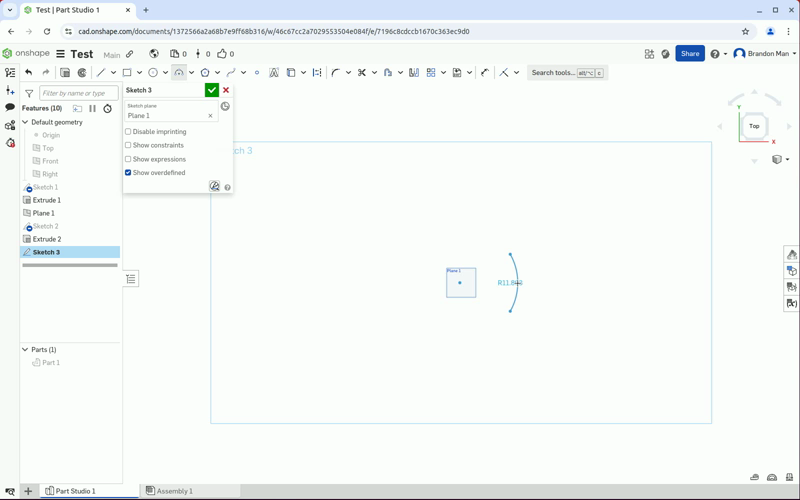
key(esc)
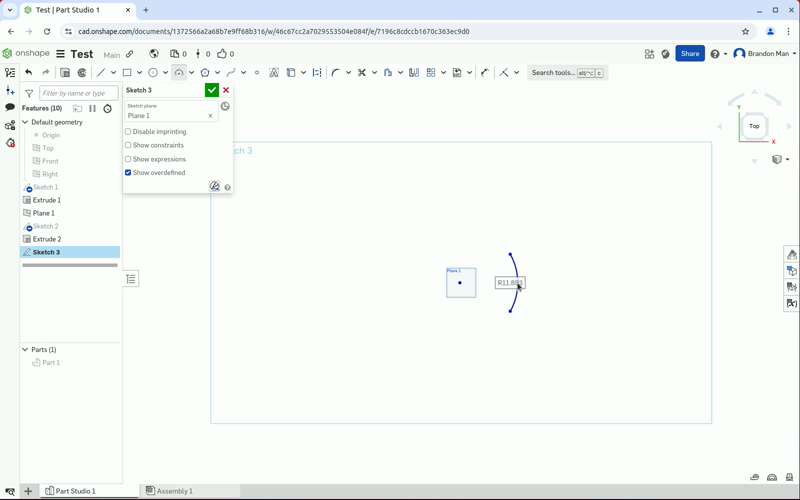
key(l)
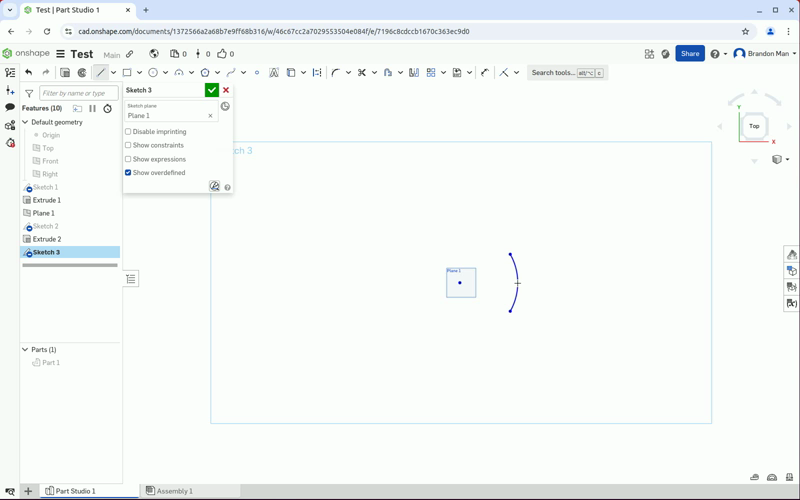
mouse_move(510, 254)
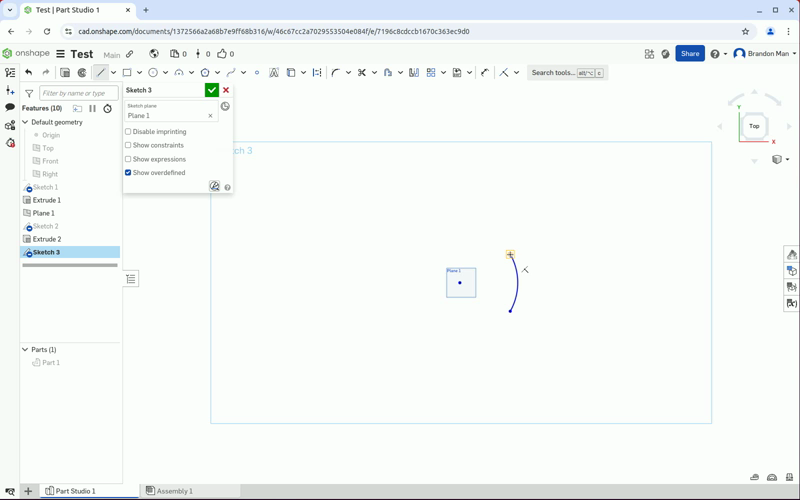
click(510, 254)
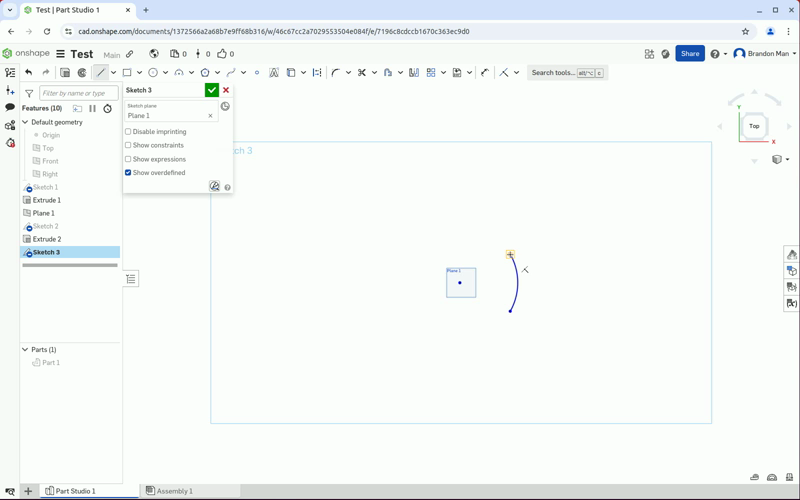
mouse_move(540, 254)
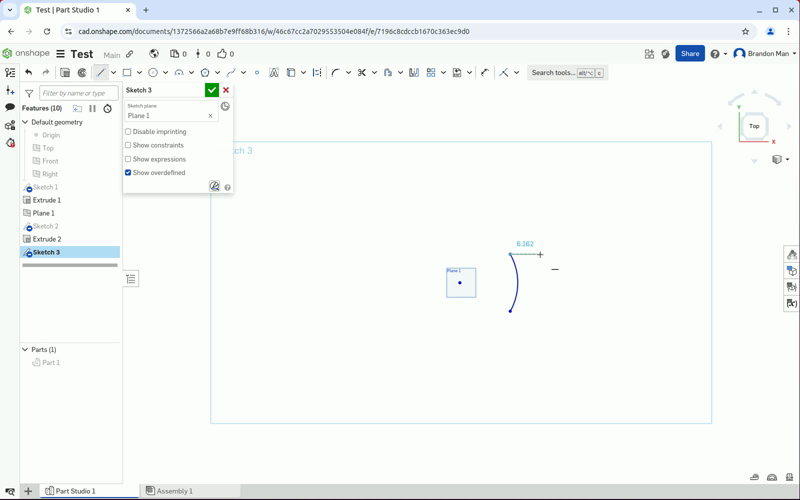
key_down(shift)
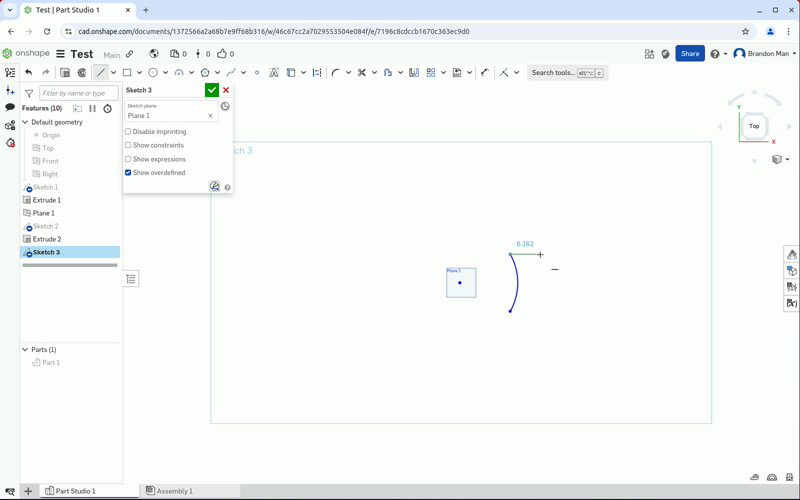
mouse_move(510, 311)
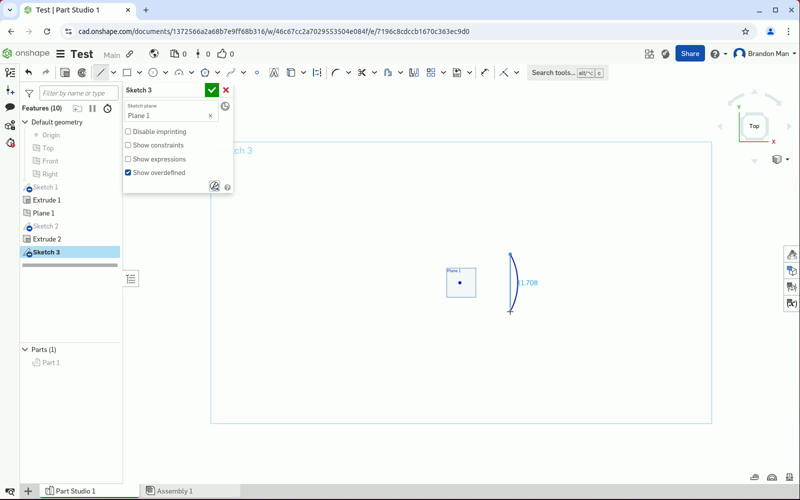
key_up(shift)
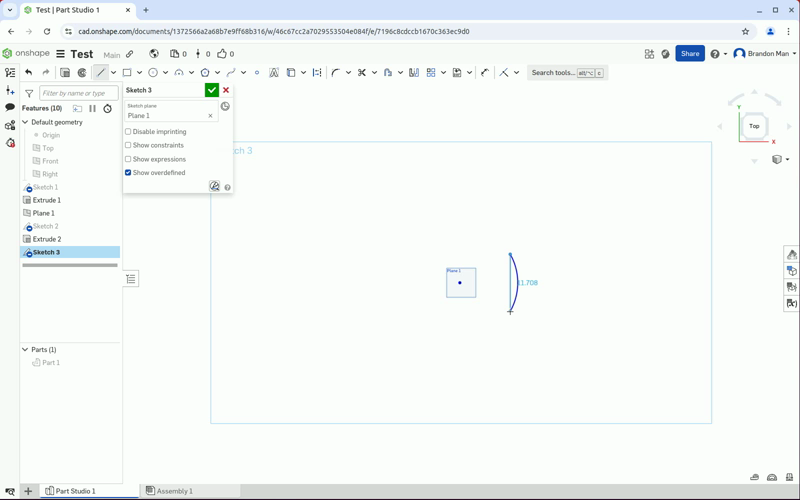
click(510, 311)
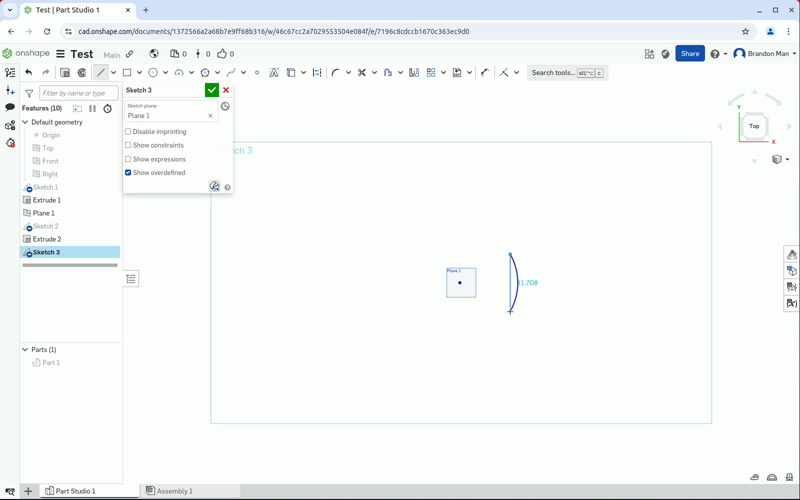
key(esc)
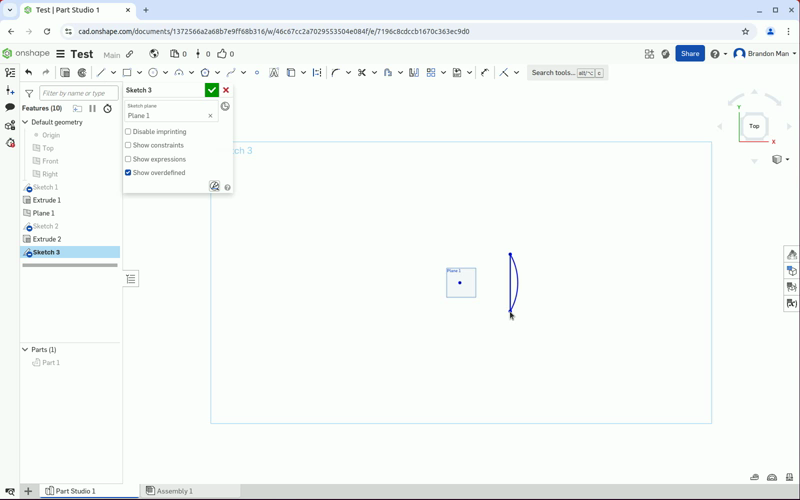
mouse_move(513, 289)
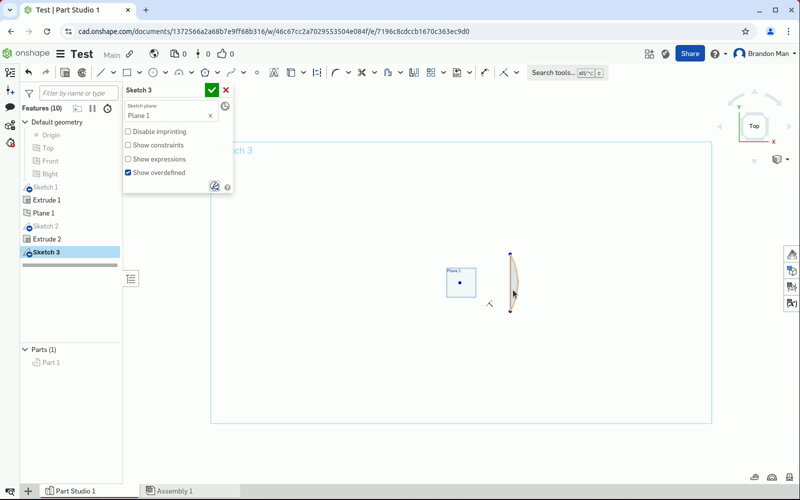
scroll(6)
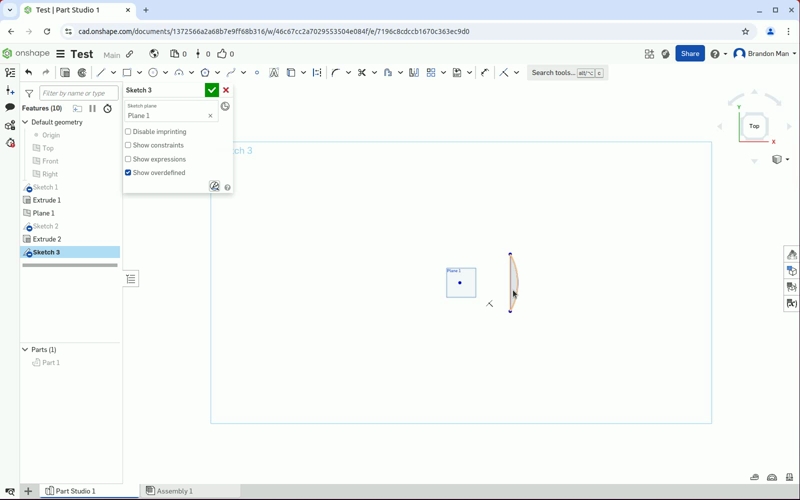
scroll(6)
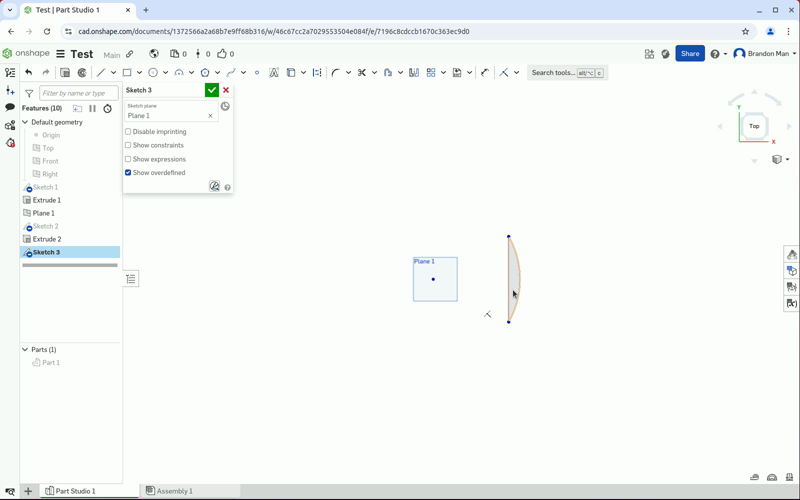
scroll(6)
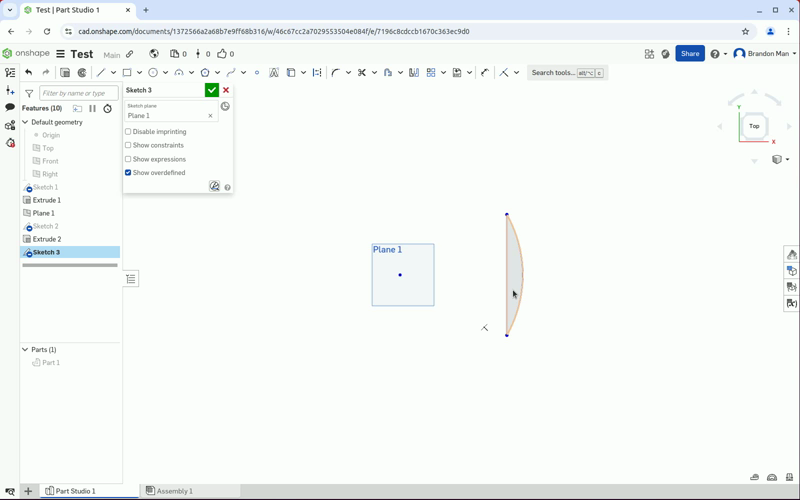
scroll(6)
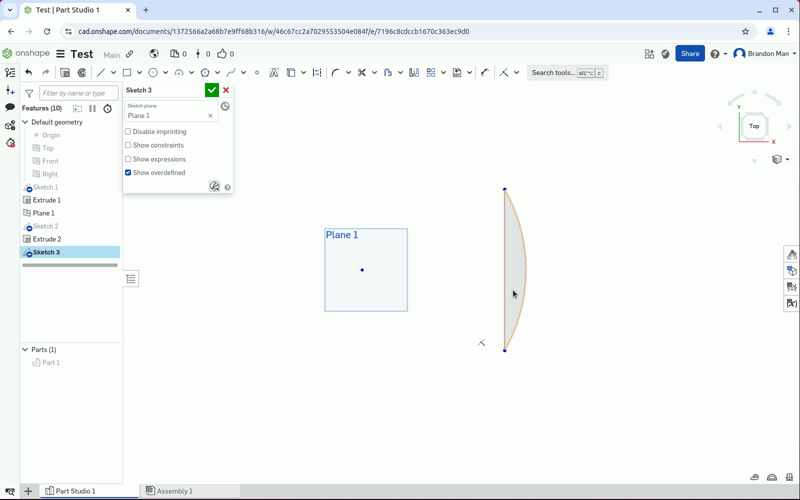
scroll(6)
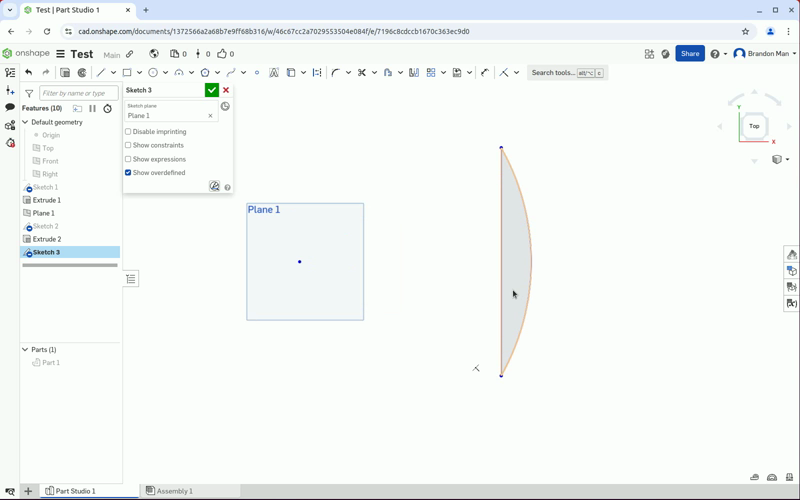
scroll(6)
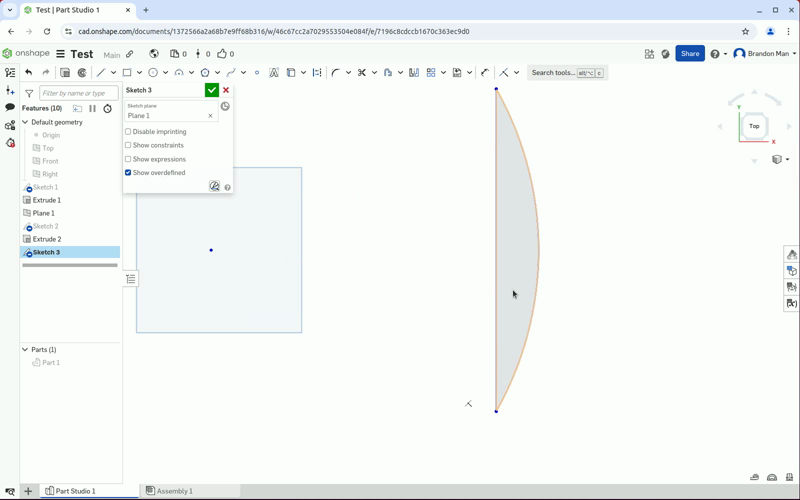
scroll(6)
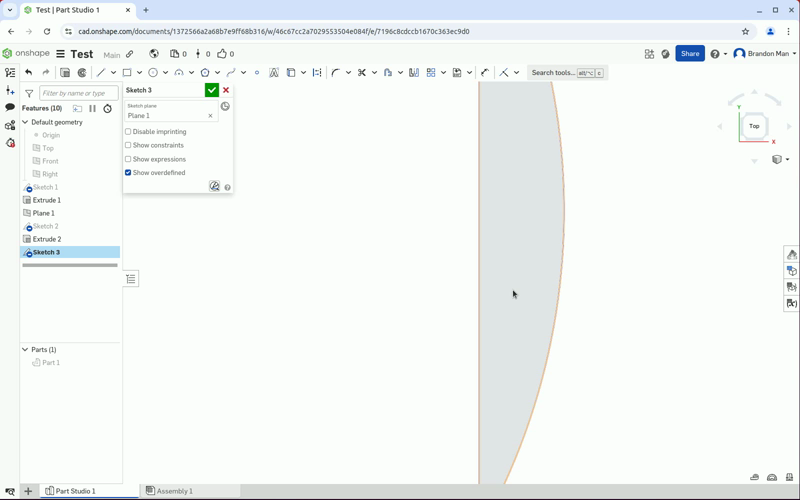
click(513, 289)
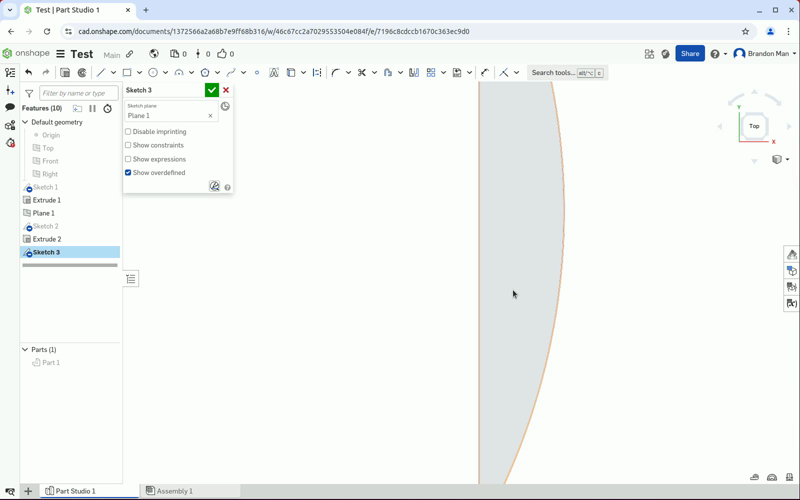
scroll(-6)
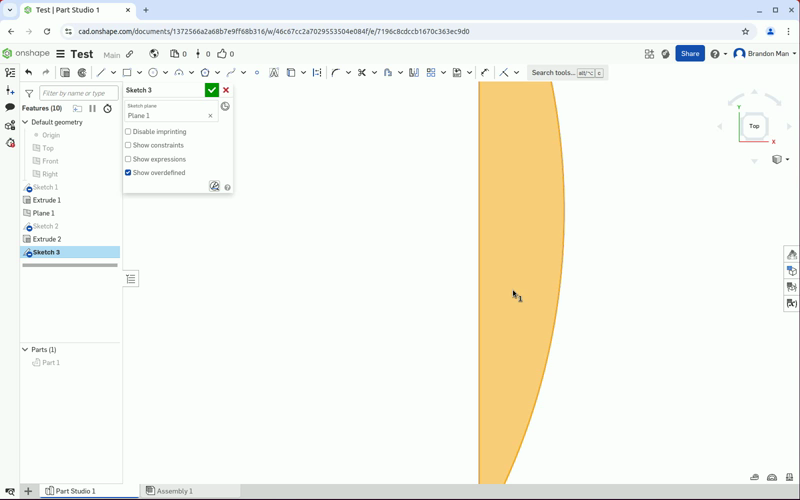
scroll(-6)
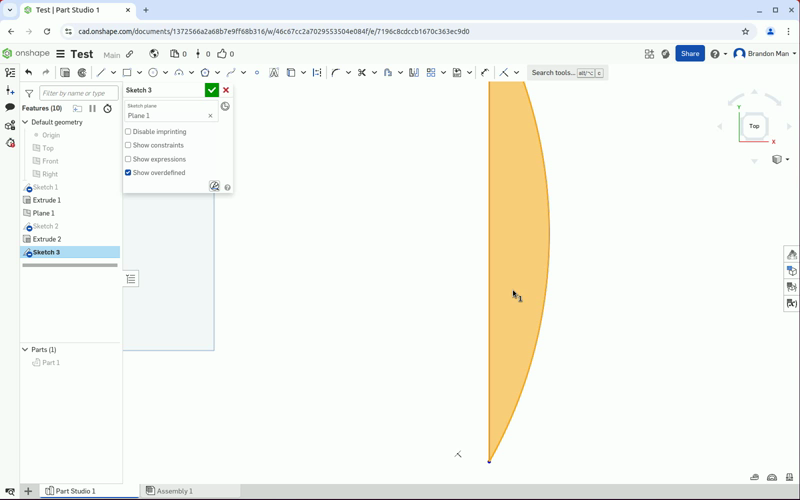
scroll(-6)
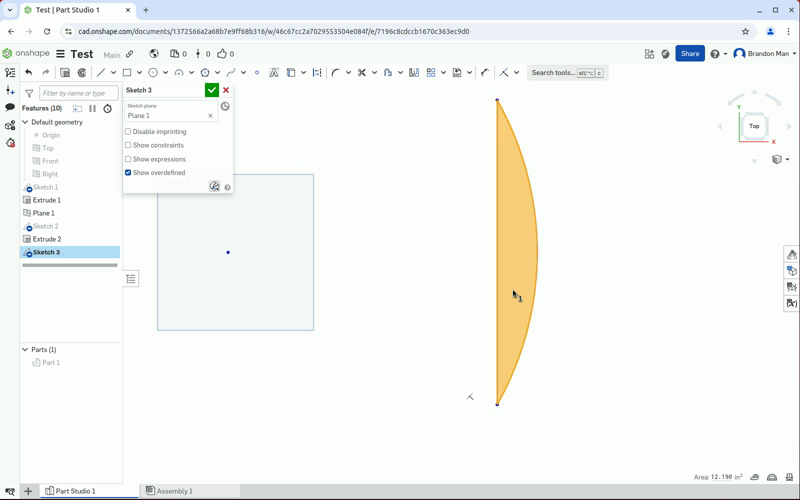
scroll(-6)
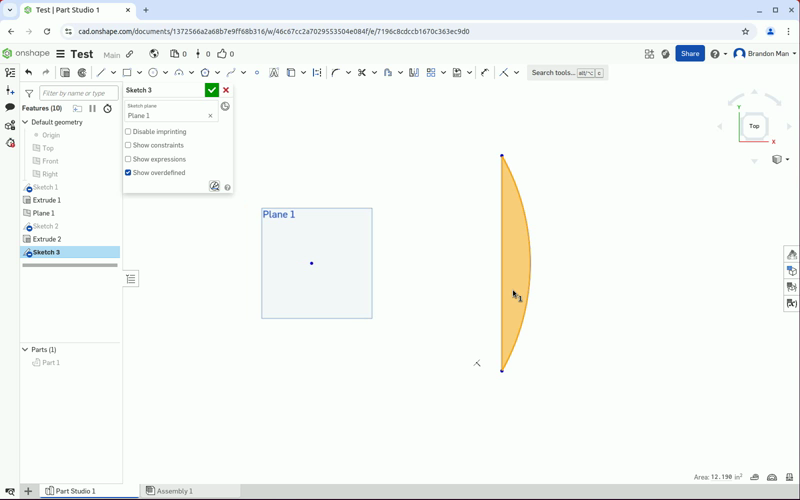
scroll(-6)
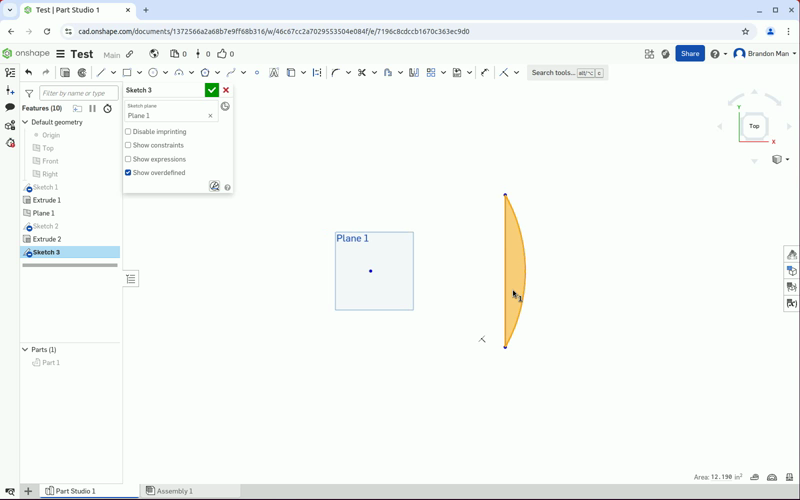
scroll(-6)
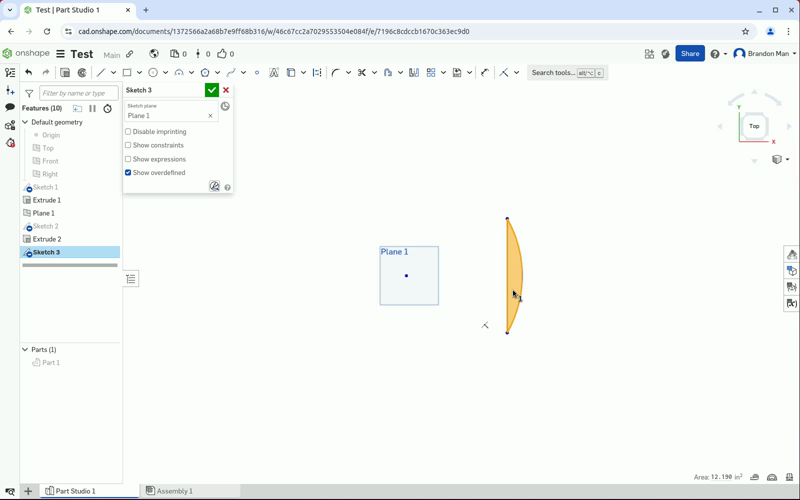
scroll(-6)
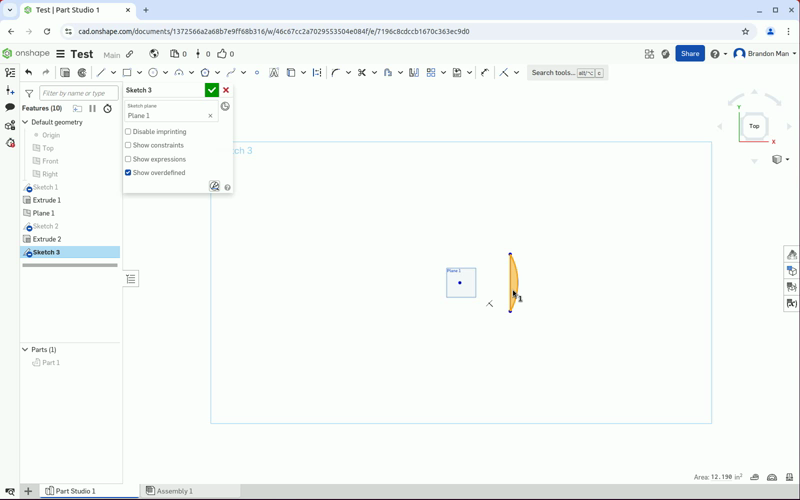
mouse_move(73, 352)
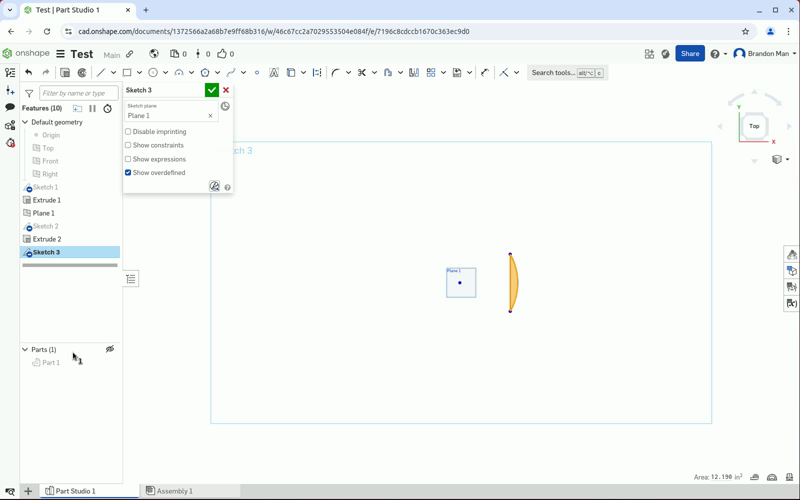
key(shift+y)
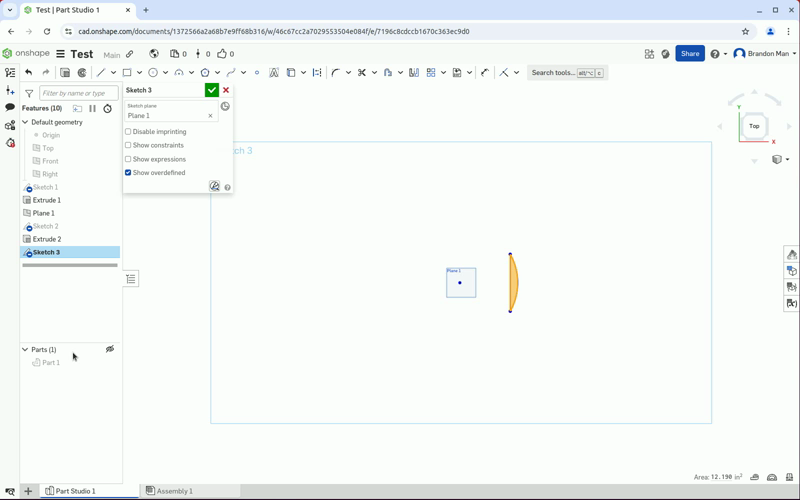
key(shift+e)
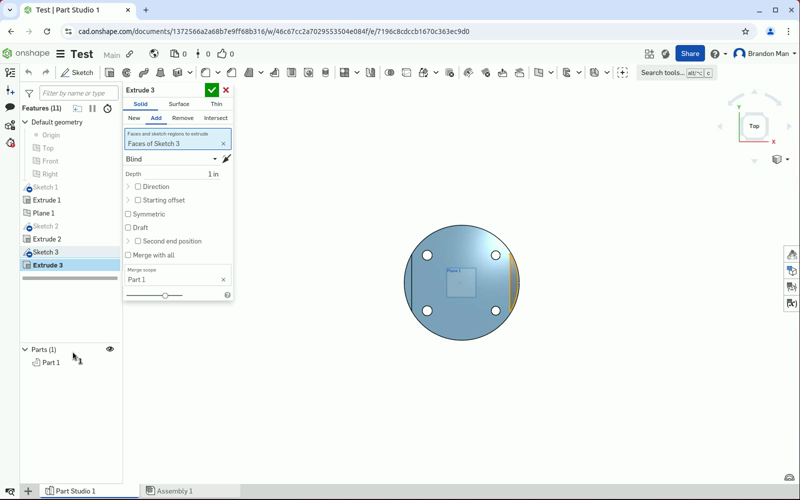
mouse_move(143, 106)
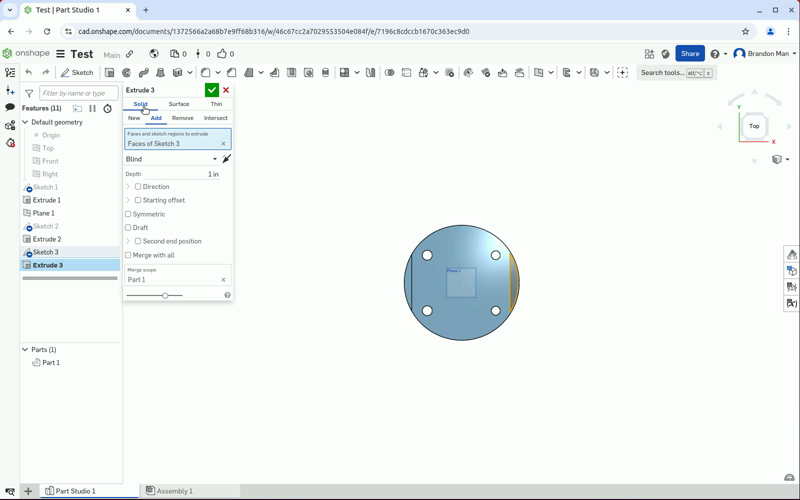
click(143, 106)
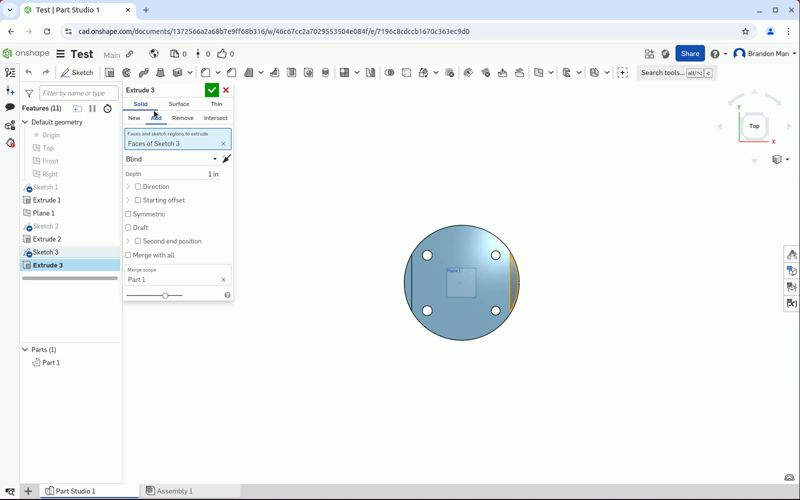
mouse_move(186, 120)
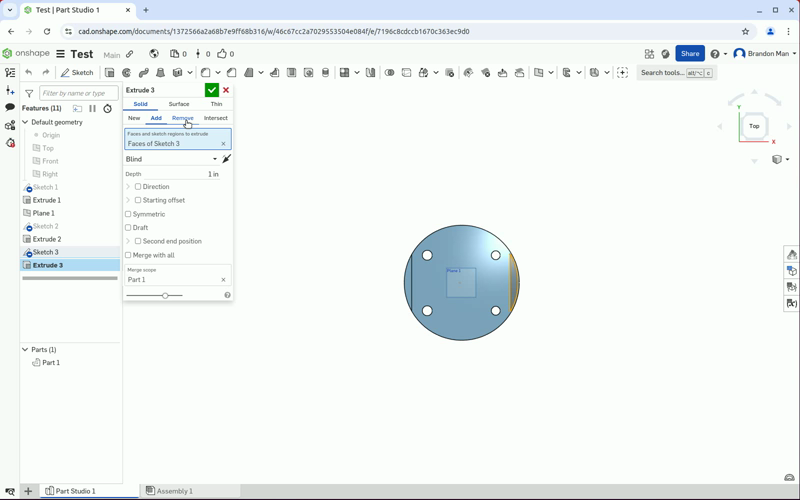
click(186, 120)
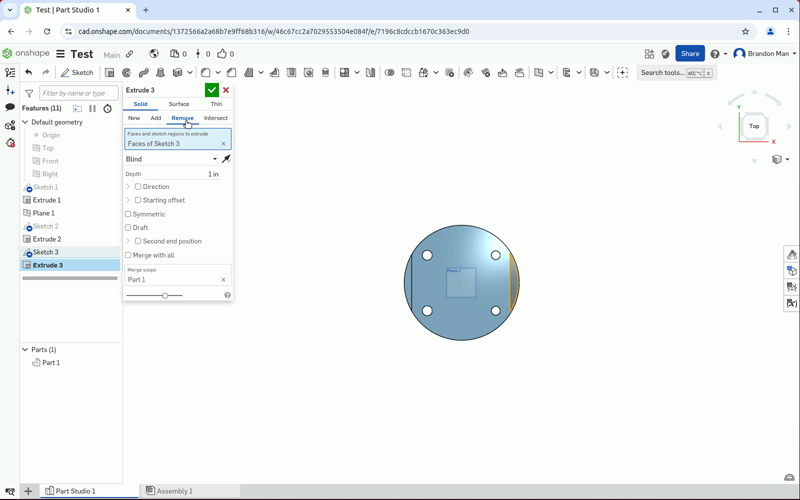
key(tab, 4)
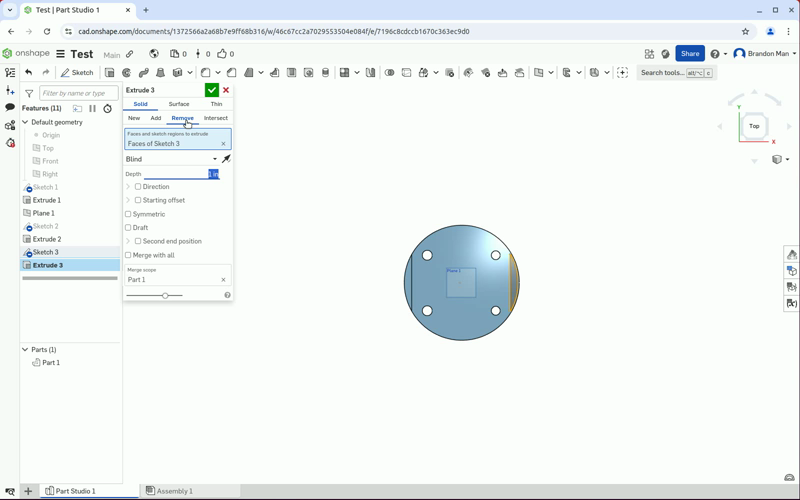
text(20.46)
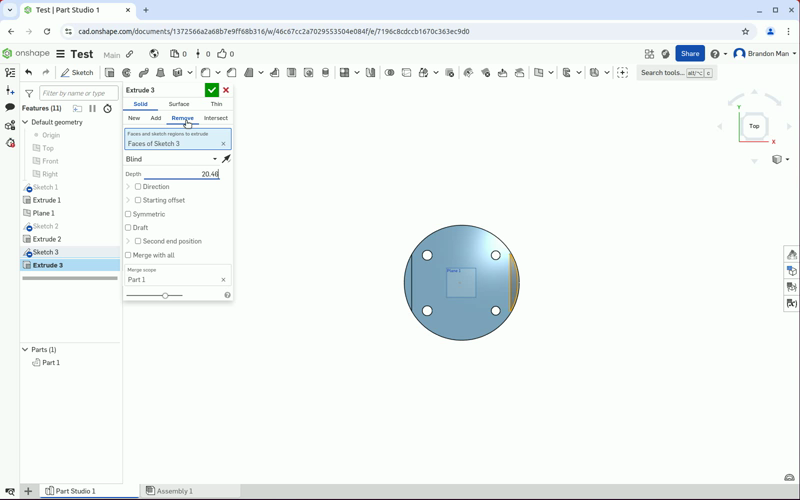
key(tab, 6)
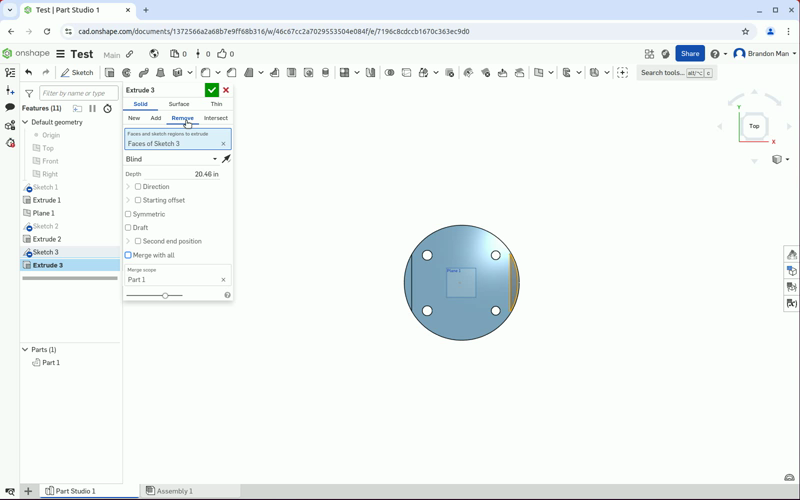
key(space)
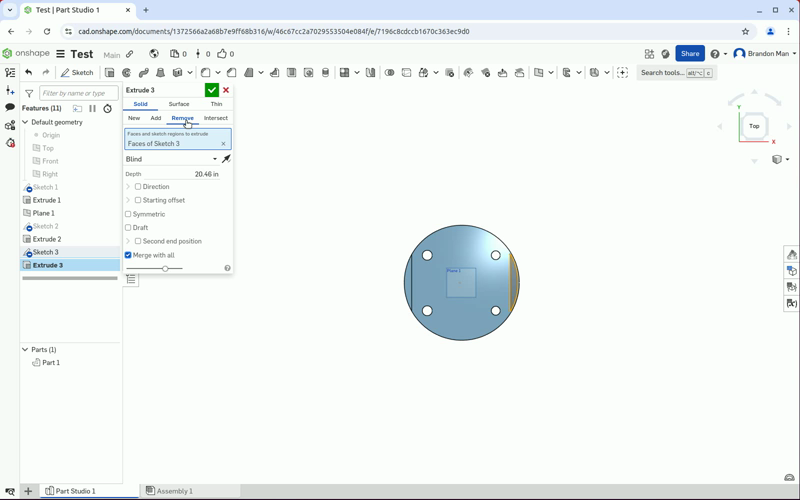
key(enter)
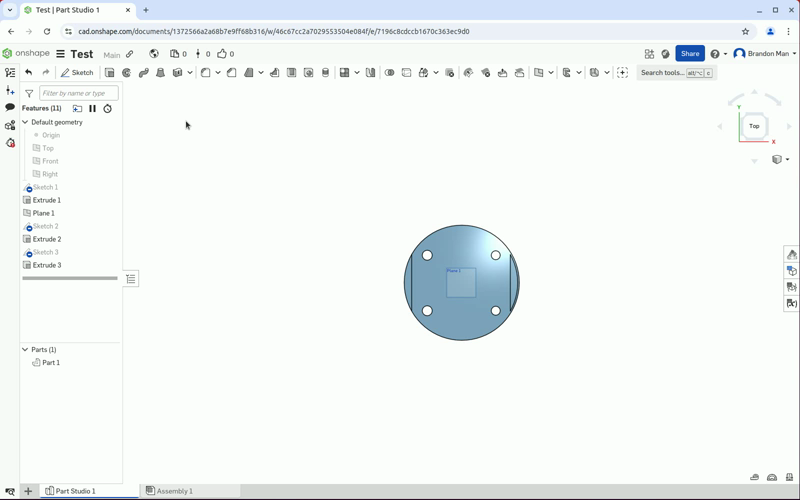
key(shift+h)
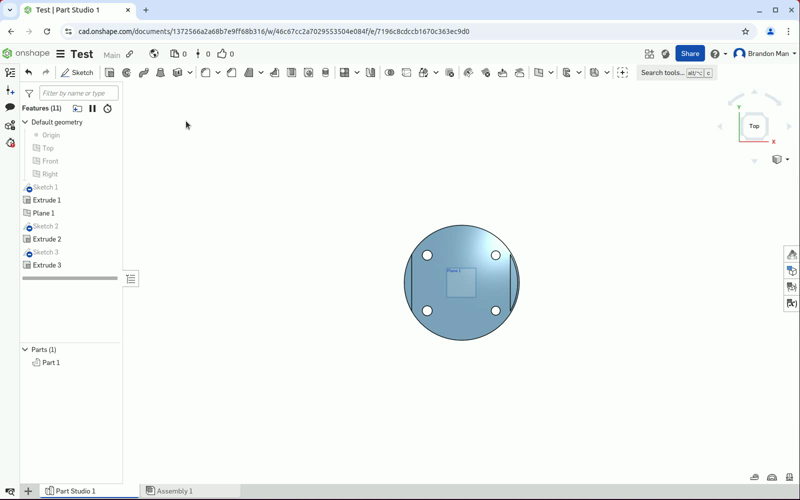
key(shift+h)
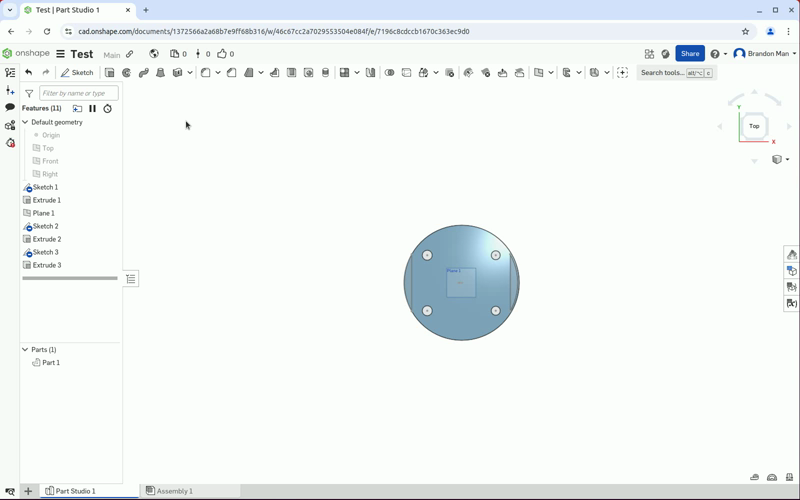
key(shift+7)
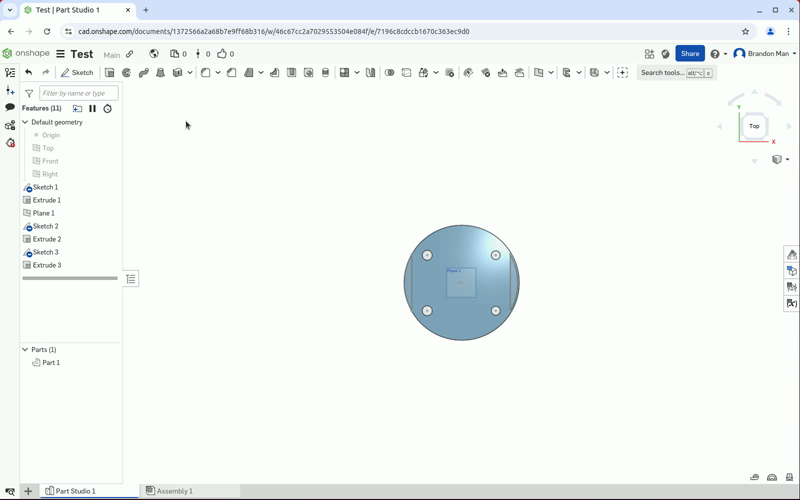
key(up, 3)
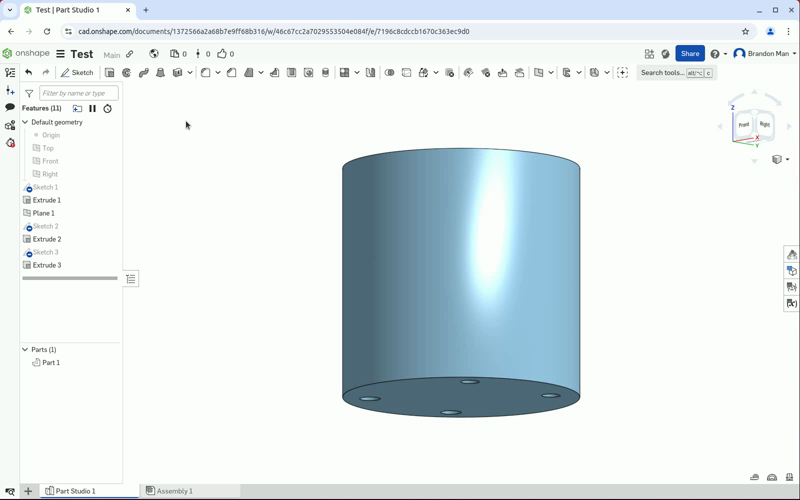
key(left, 3)
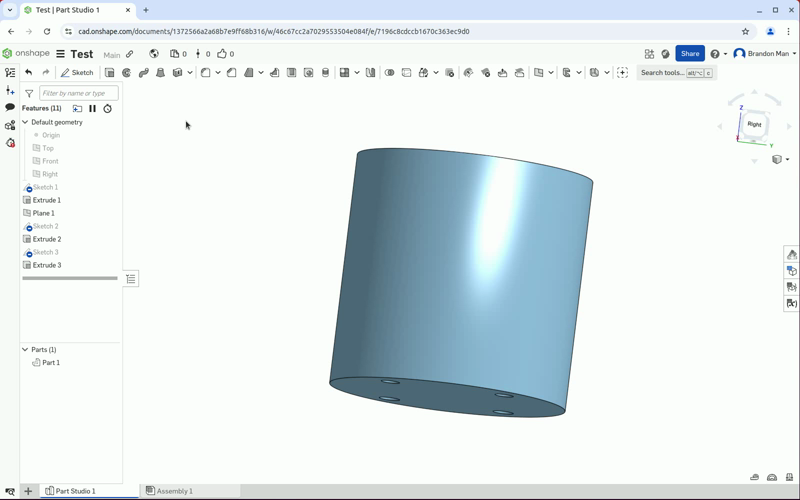
key(right, 3)
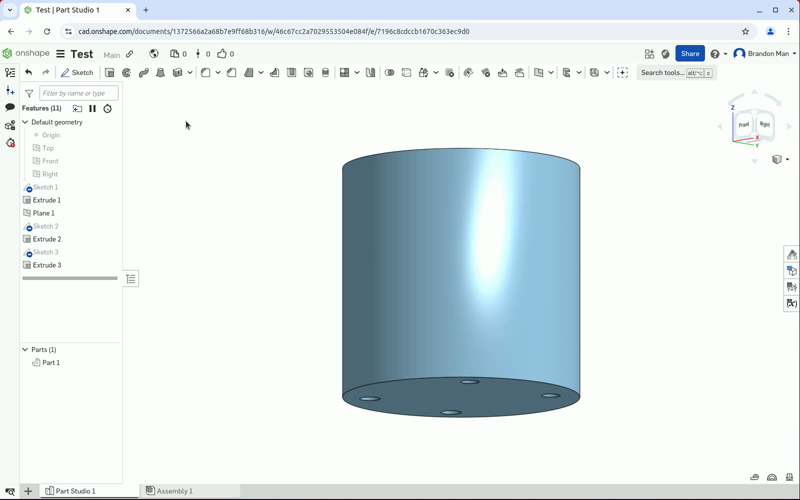
key(down, 3)
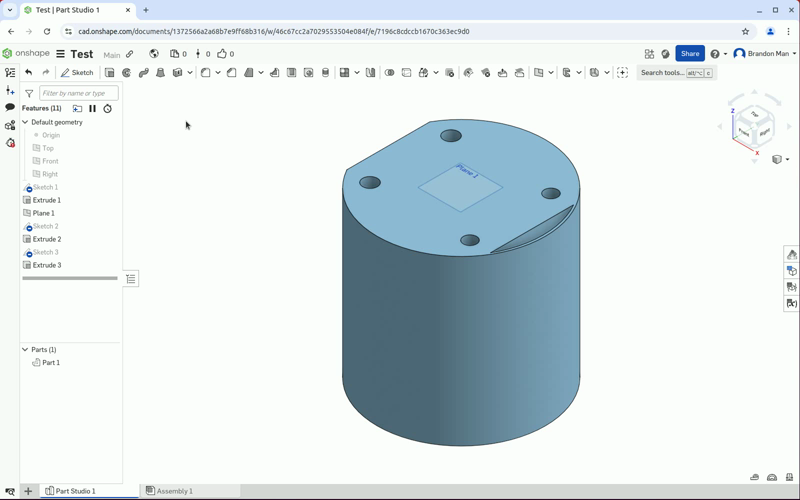
mouse_move(73, 189)
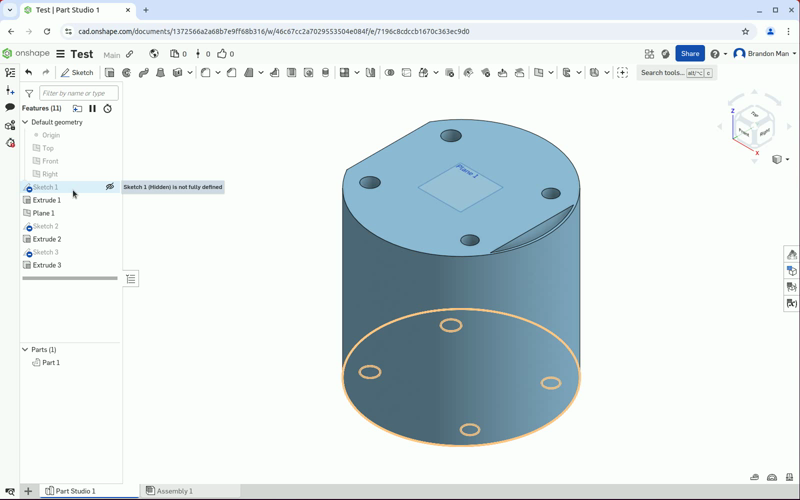
click(73, 189)